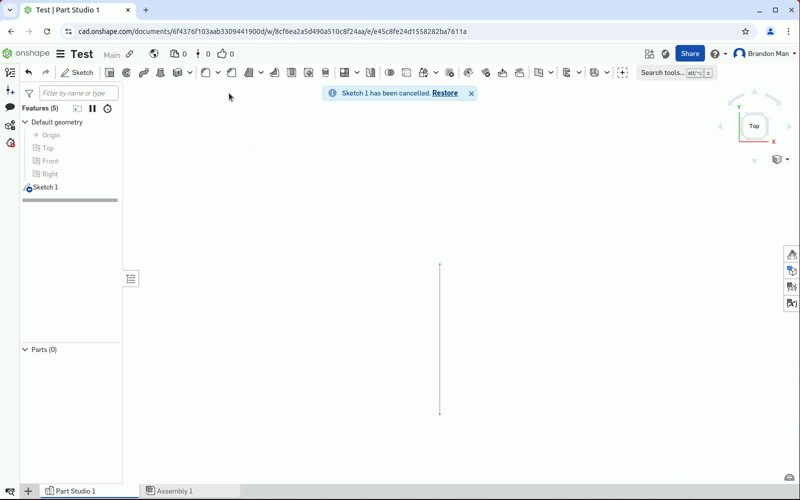
key(shift+h)
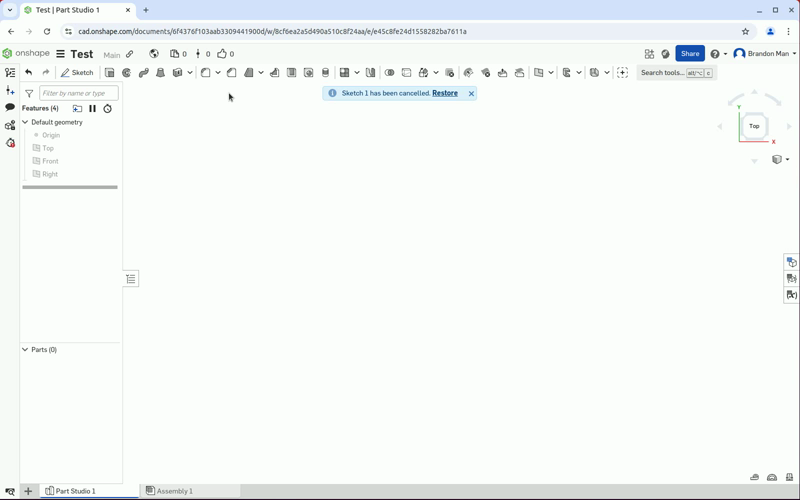
mouse_move(73, 352)
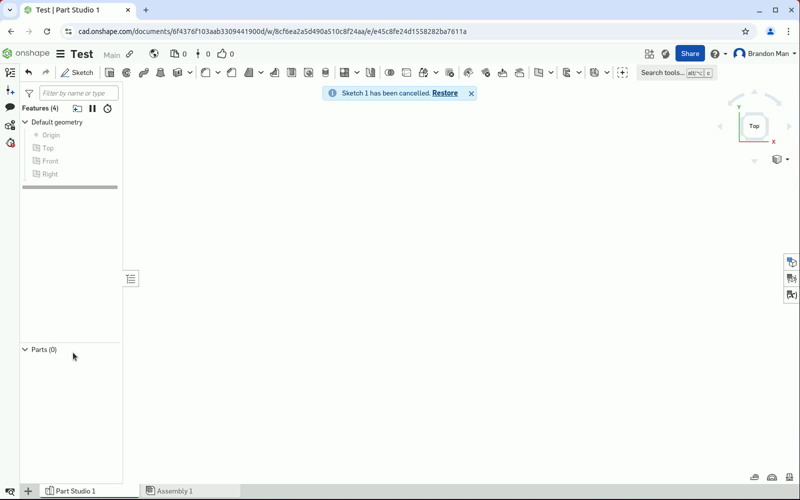
key(y)
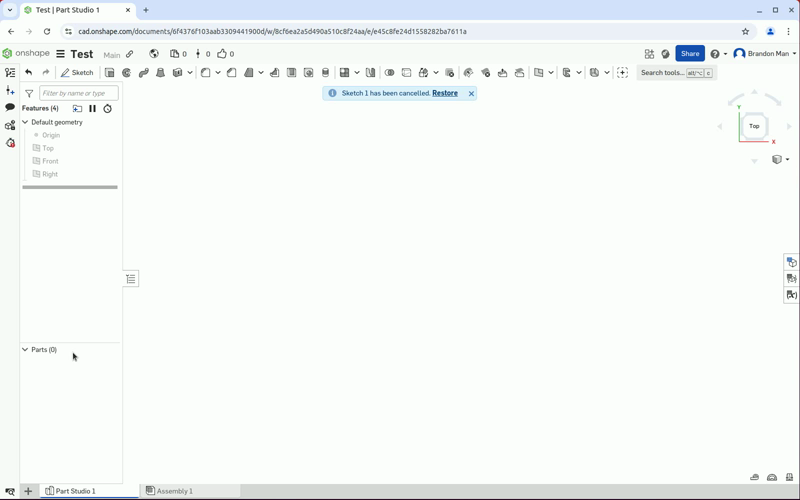
key(shift+p)
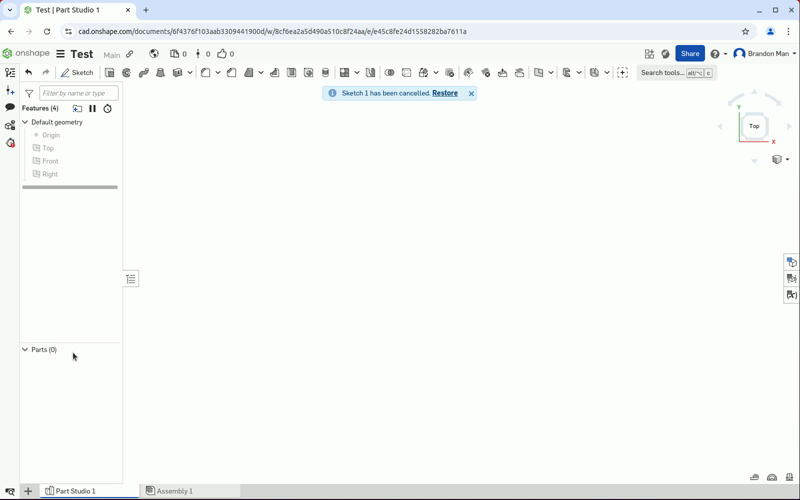
key(space)
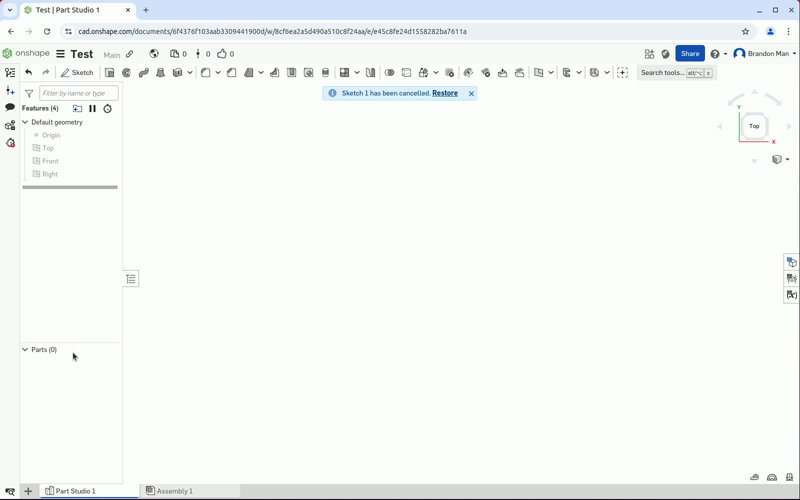
key_down(shift)
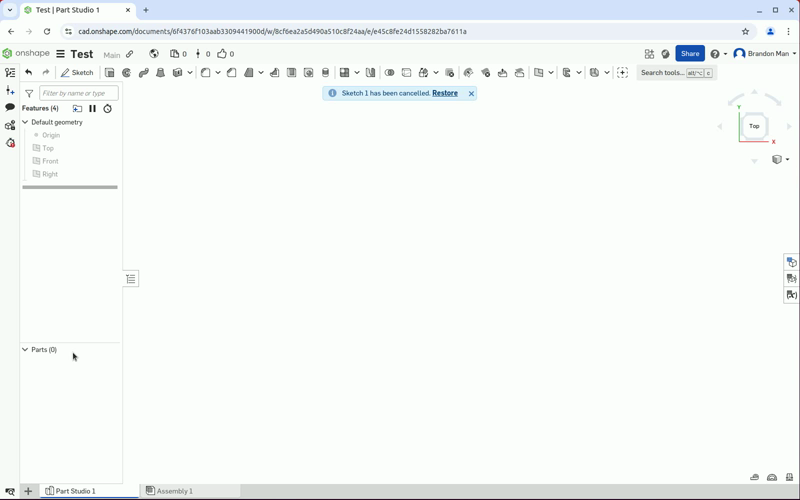
key(up)
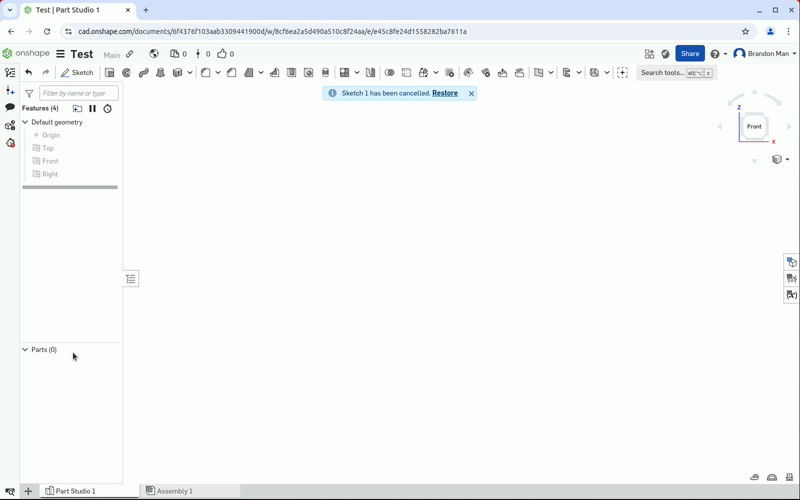
key_up(shift)
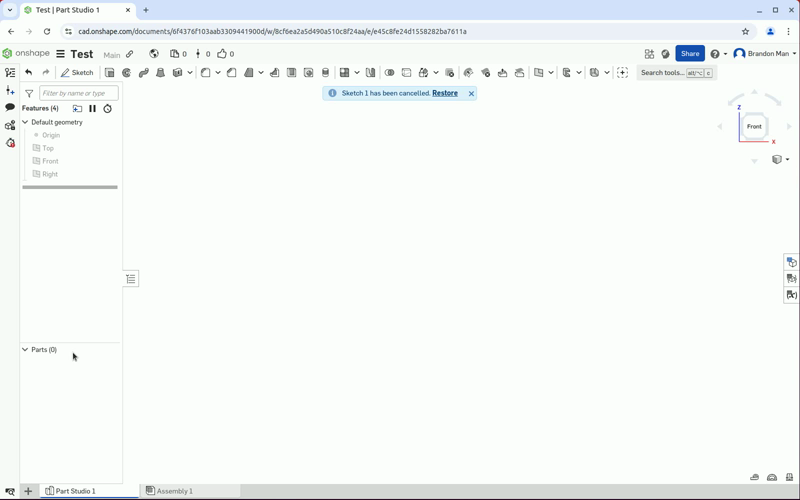
mouse_move(73, 352)
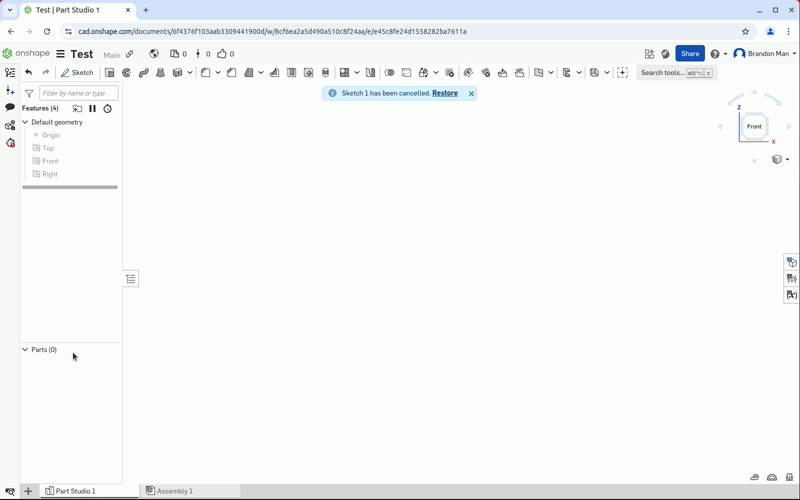
key(shift+y)
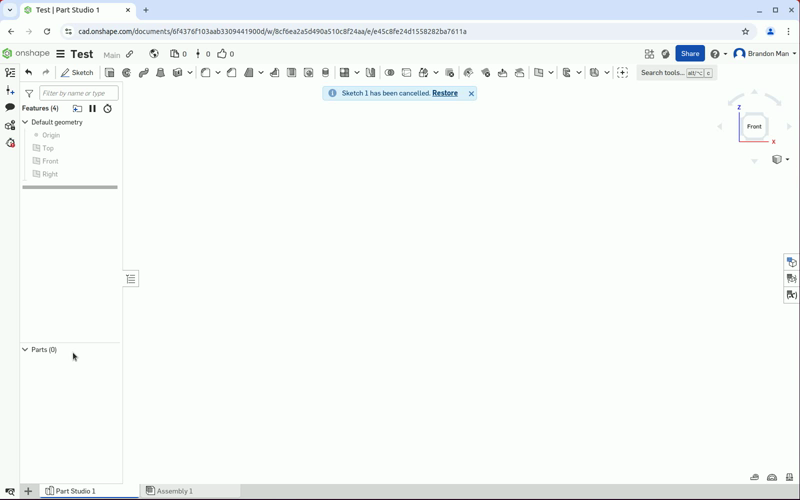
key(shift+s)
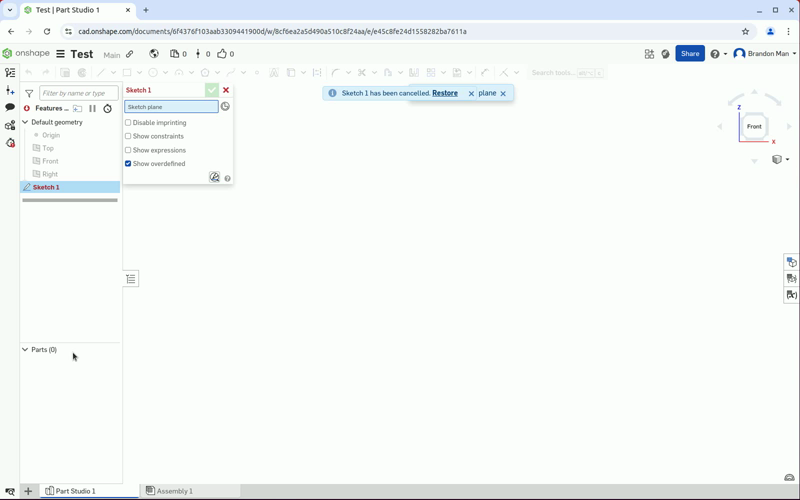
mouse_move(73, 163)
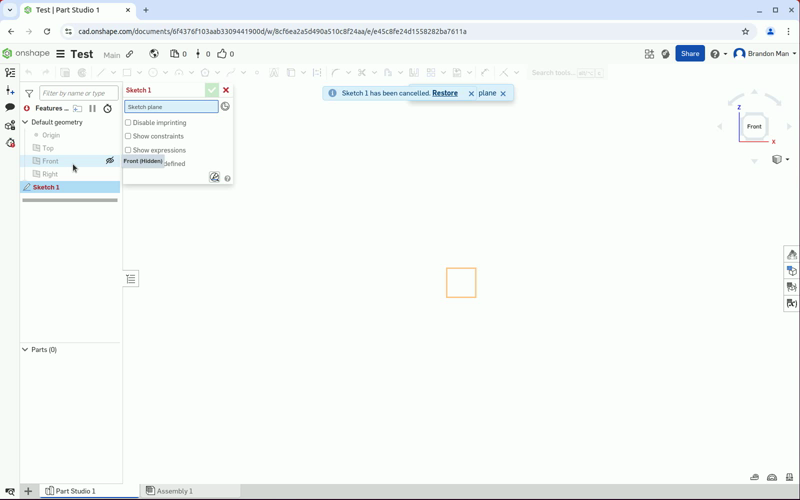
click(73, 163)
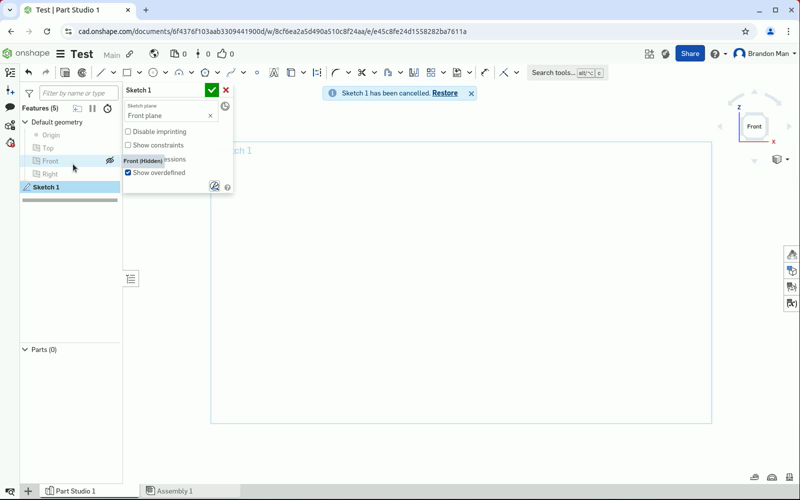
mouse_move(73, 352)
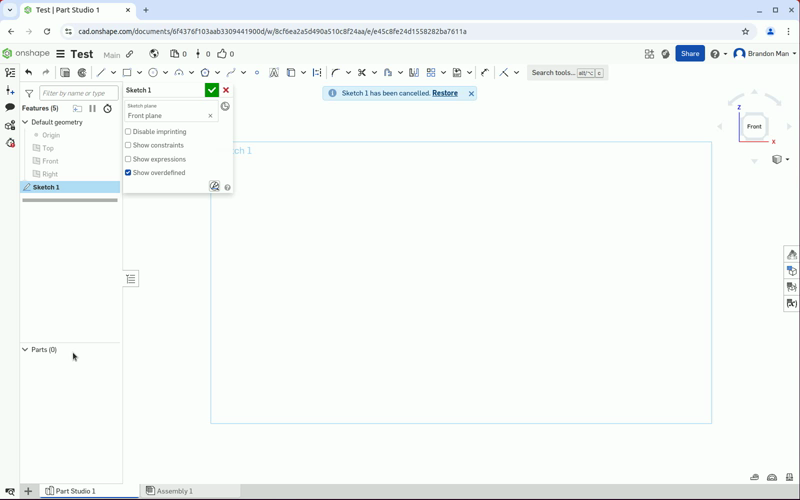
key(y)
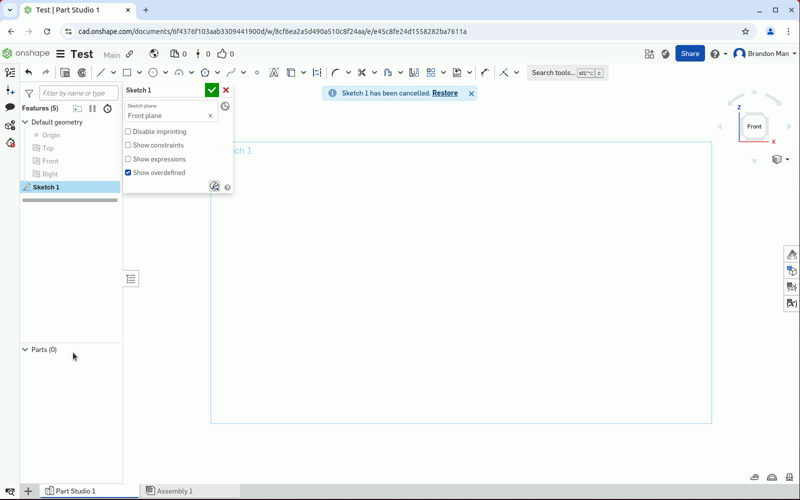
key(l)
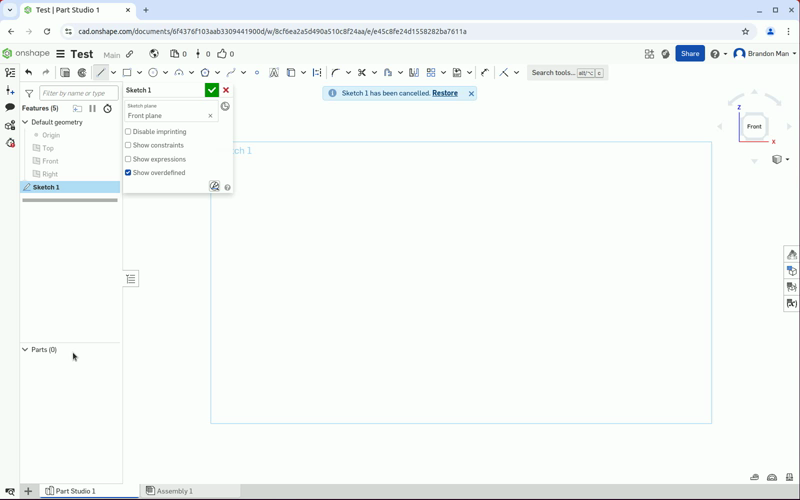
key_down(shift)
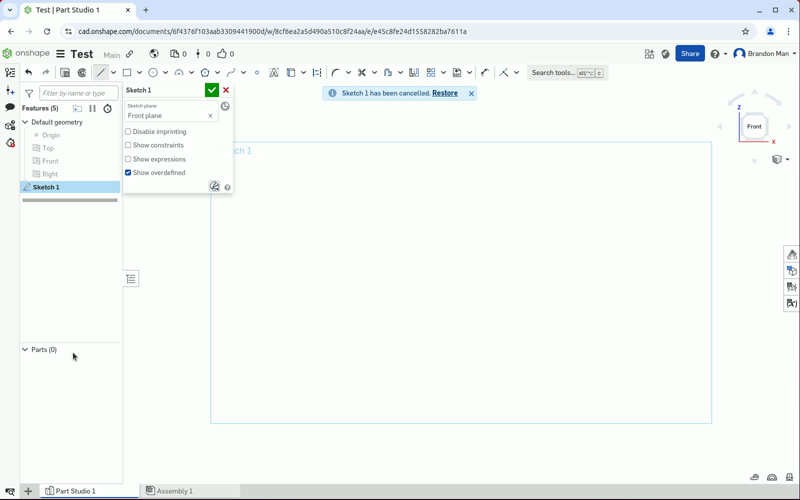
mouse_move(457, 284)
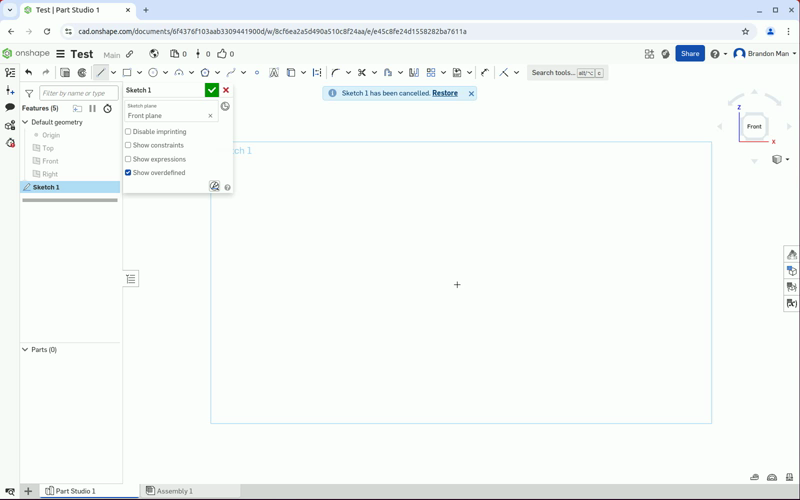
click(457, 284)
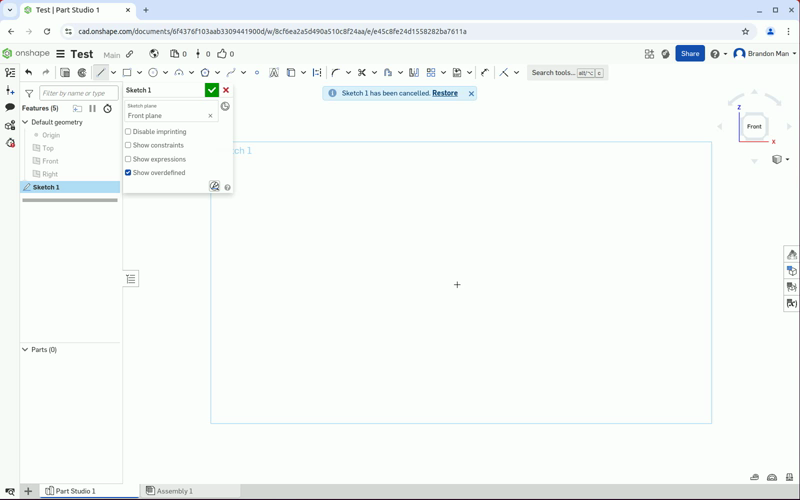
key_up(shift)
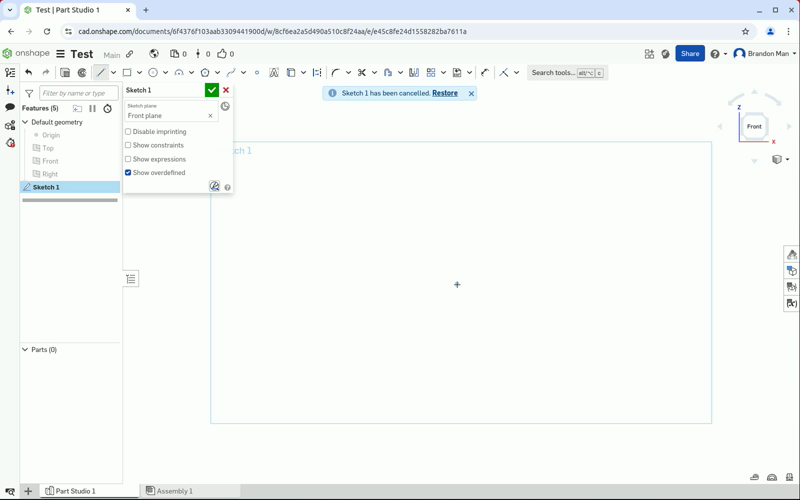
key_down(shift)
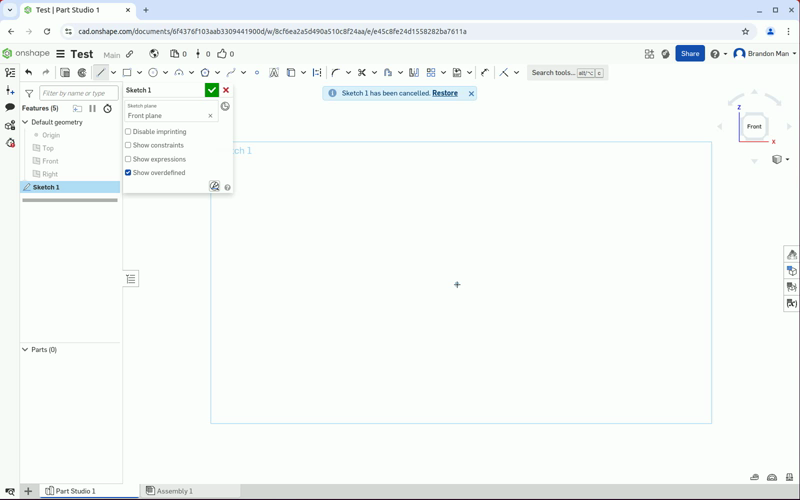
mouse_move(487, 284)
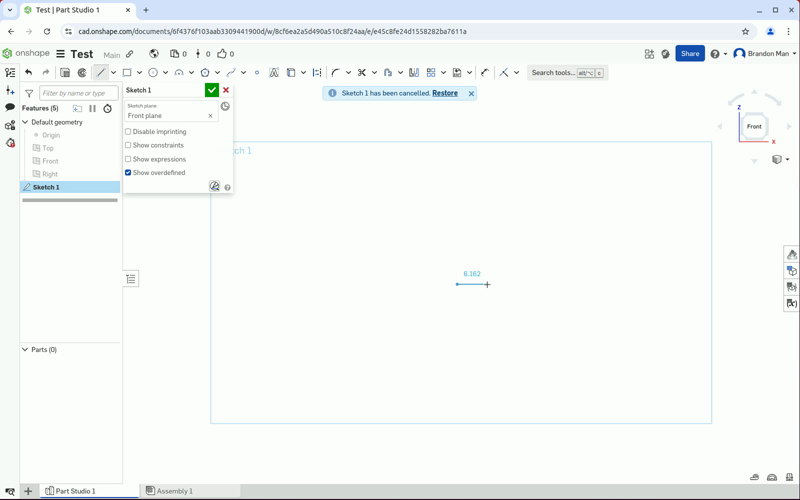
mouse_move(457, 284)
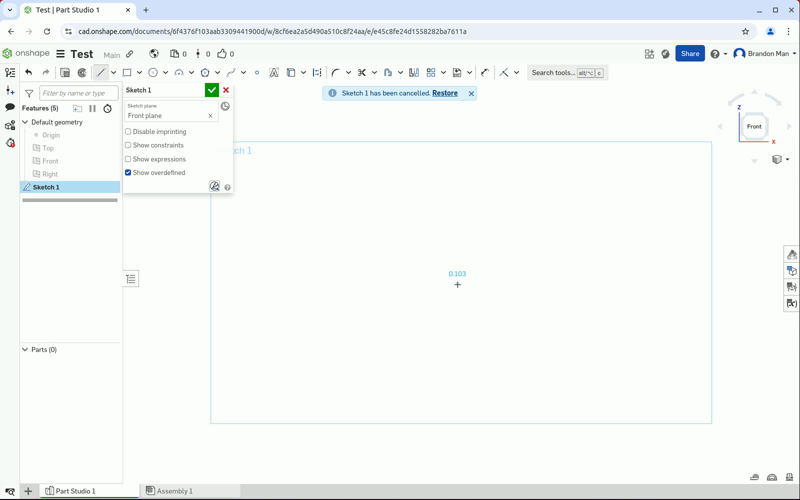
scroll(6)
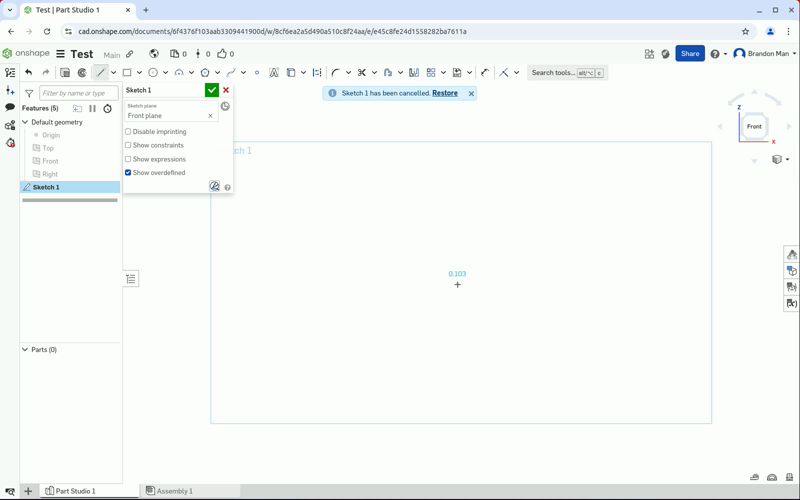
scroll(6)
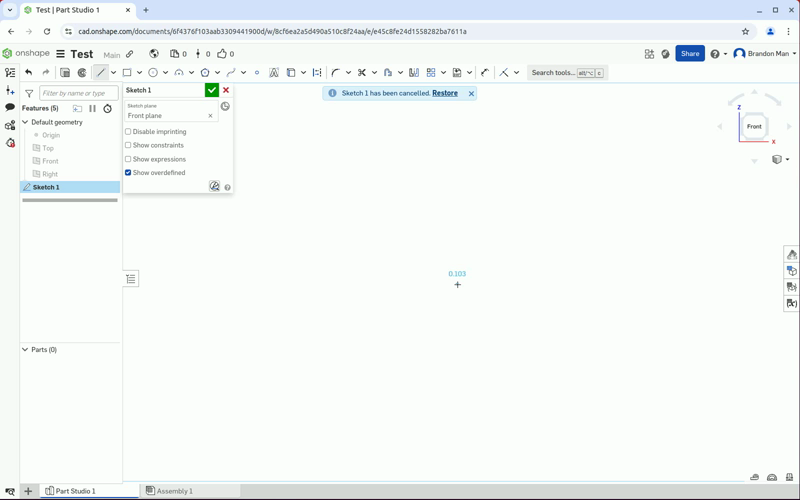
scroll(6)
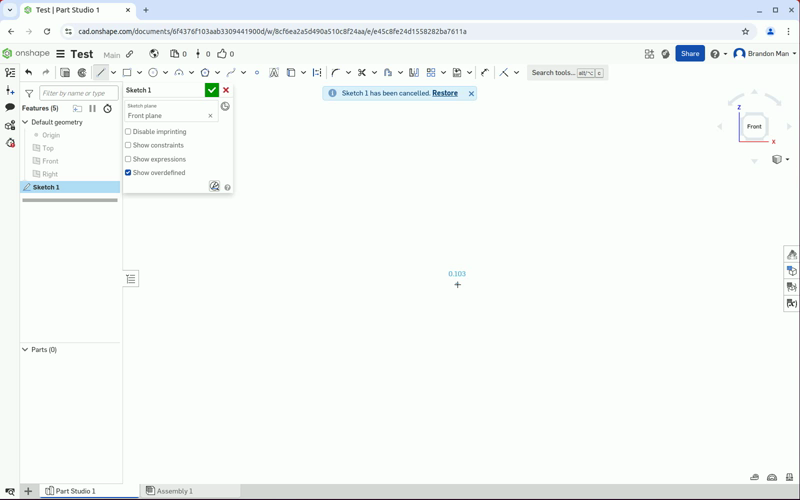
scroll(6)
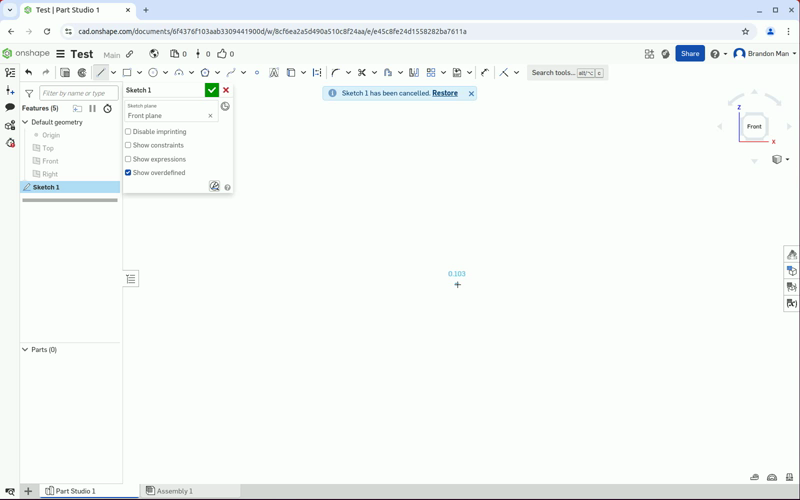
scroll(6)
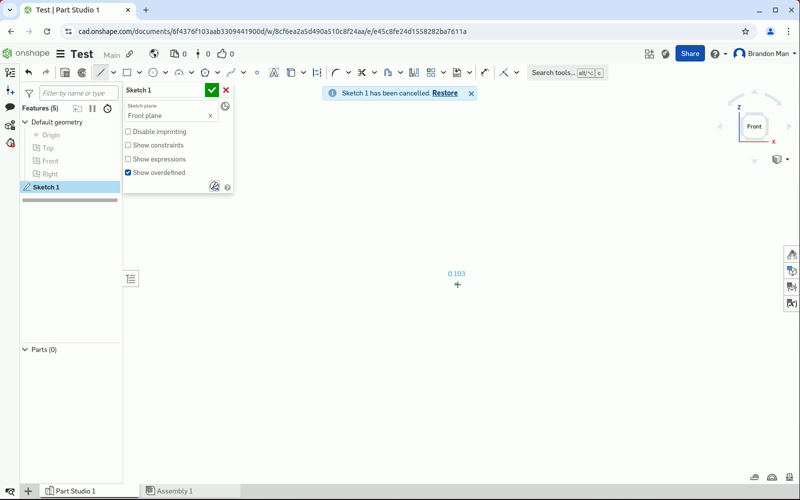
scroll(6)
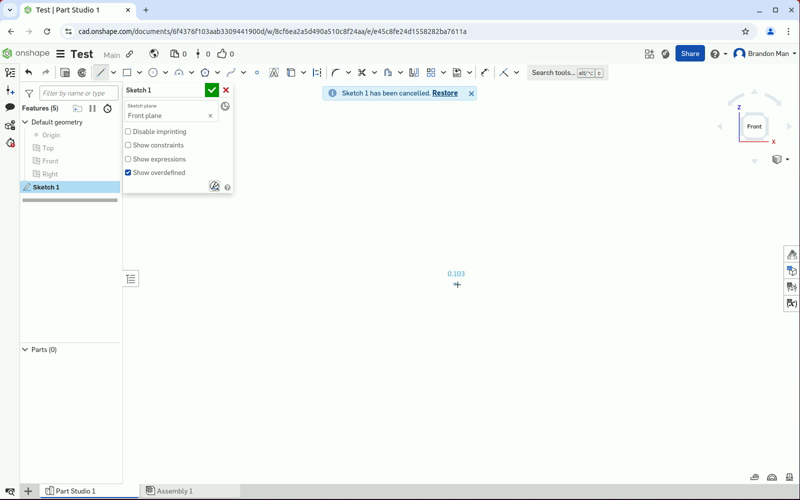
scroll(6)
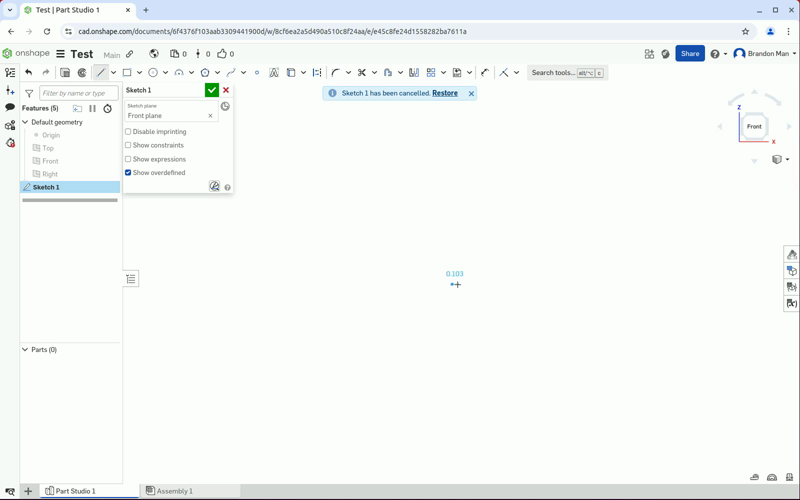
click(457, 284)
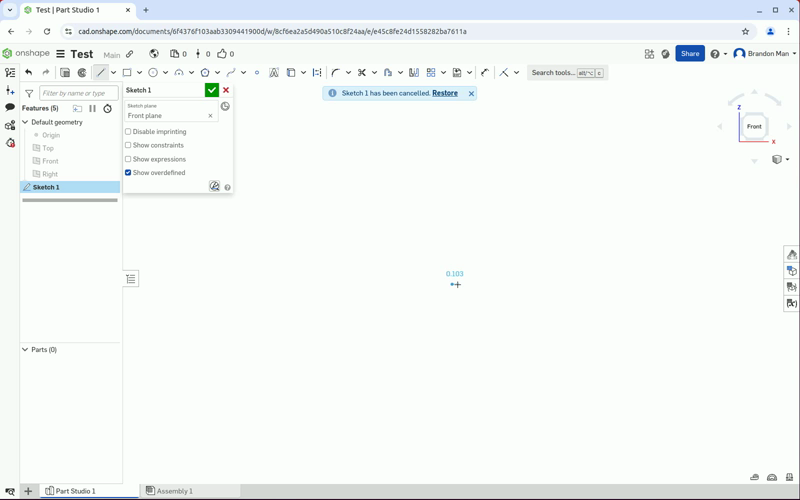
scroll(-6)
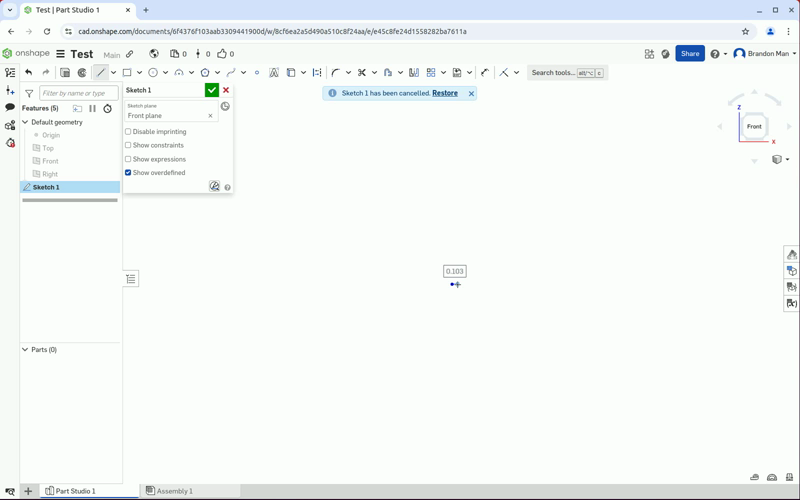
scroll(-6)
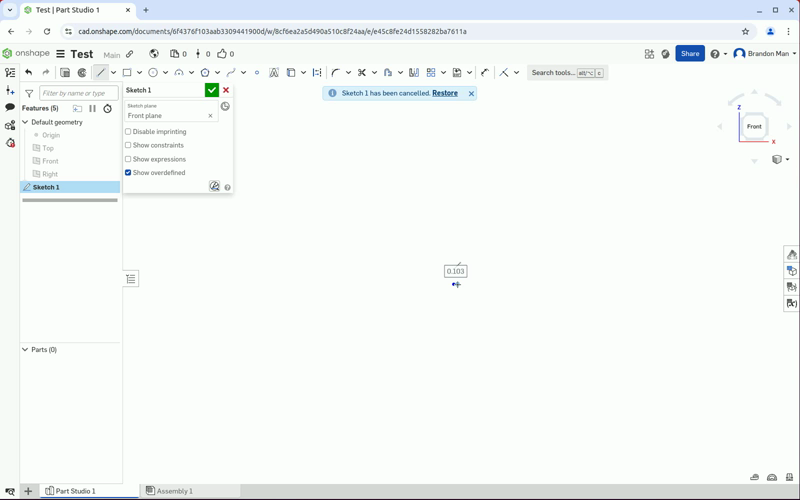
scroll(-6)
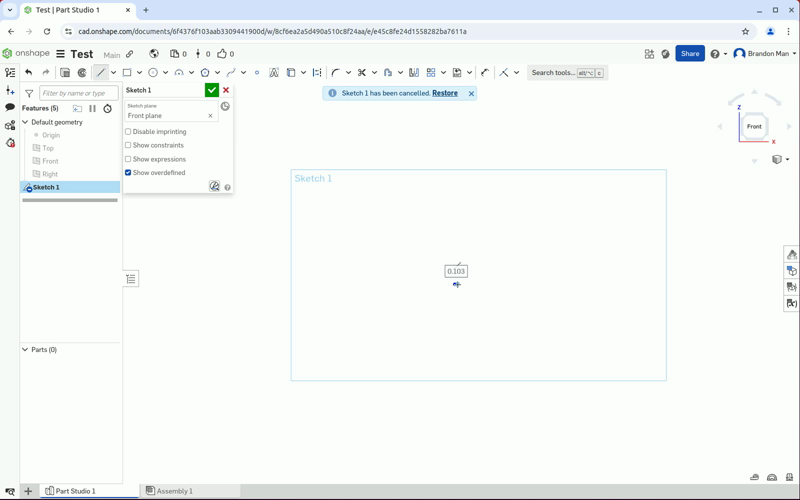
scroll(-6)
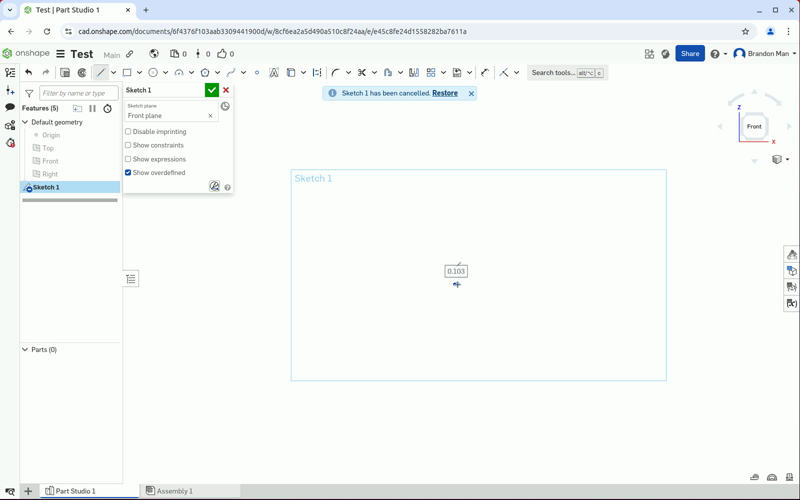
scroll(-6)
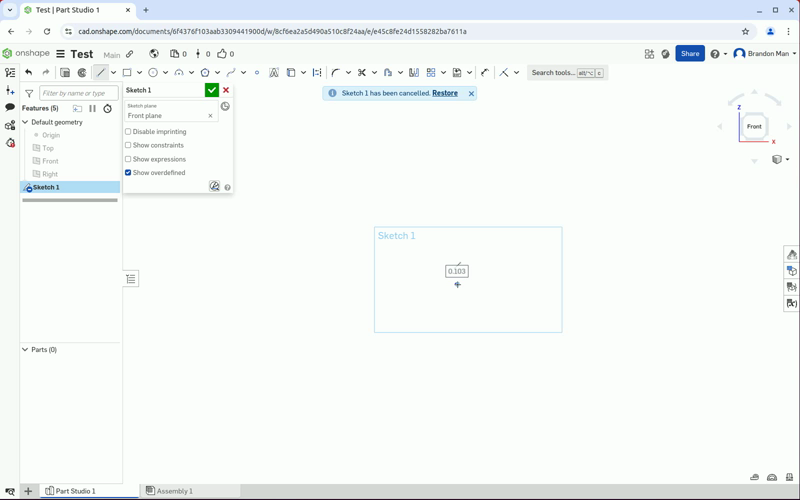
scroll(-6)
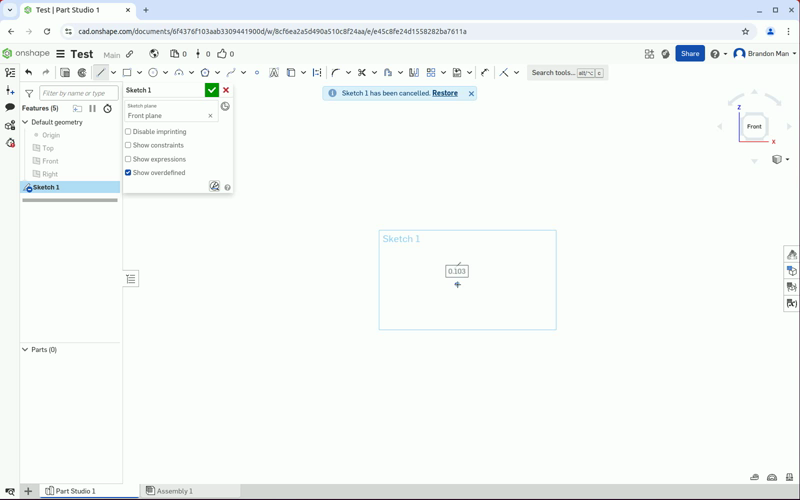
scroll(-6)
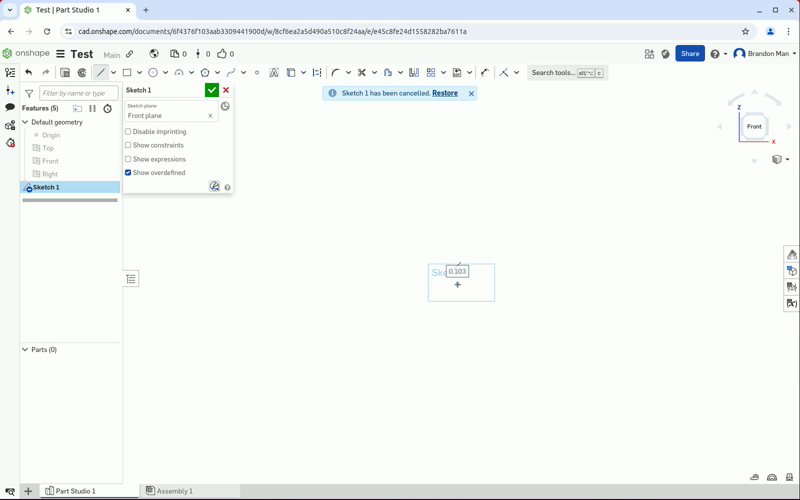
key_up(shift)
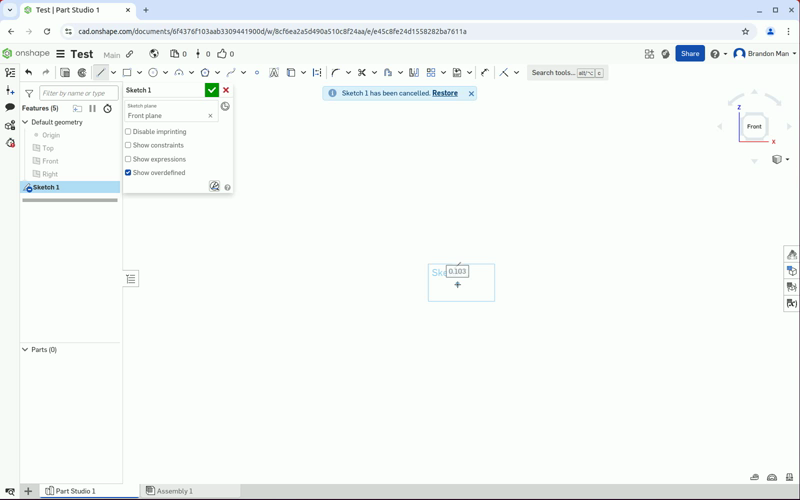
key_down(shift)
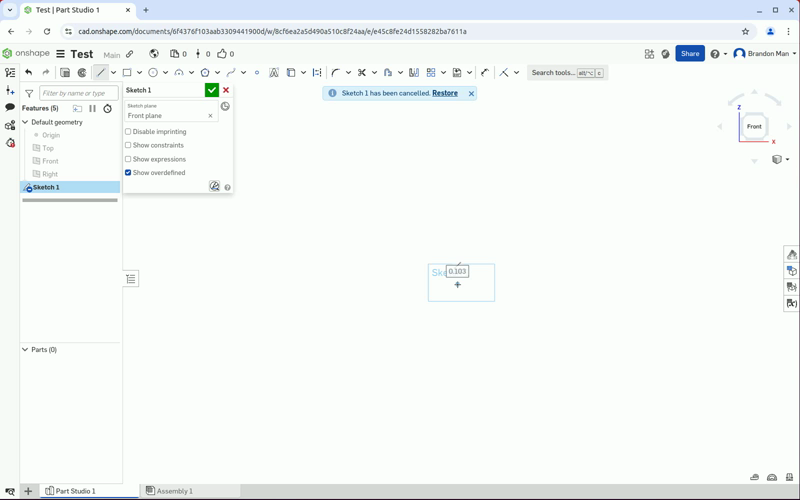
mouse_move(487, 284)
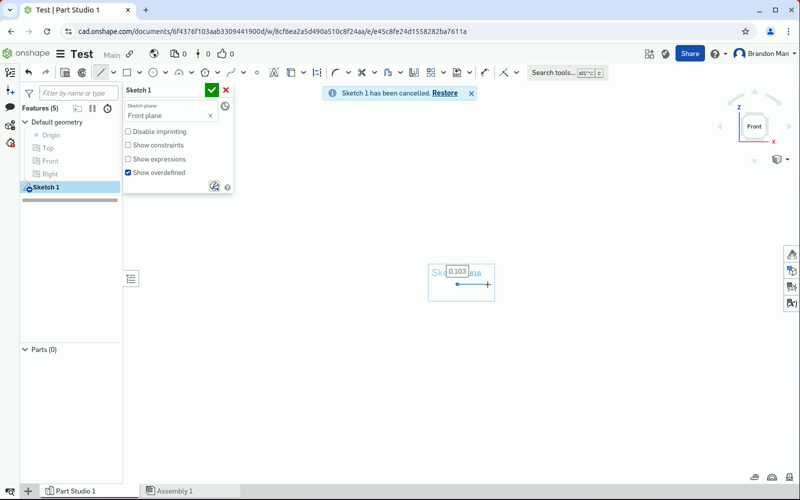
mouse_move(457, 274)
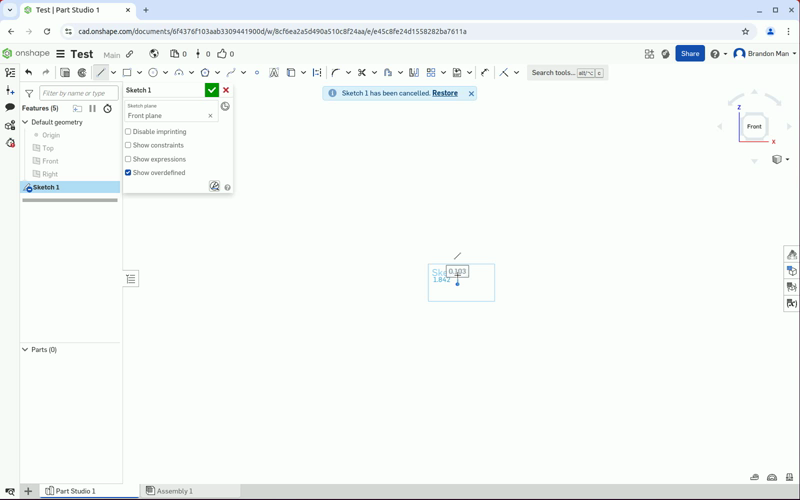
click(457, 274)
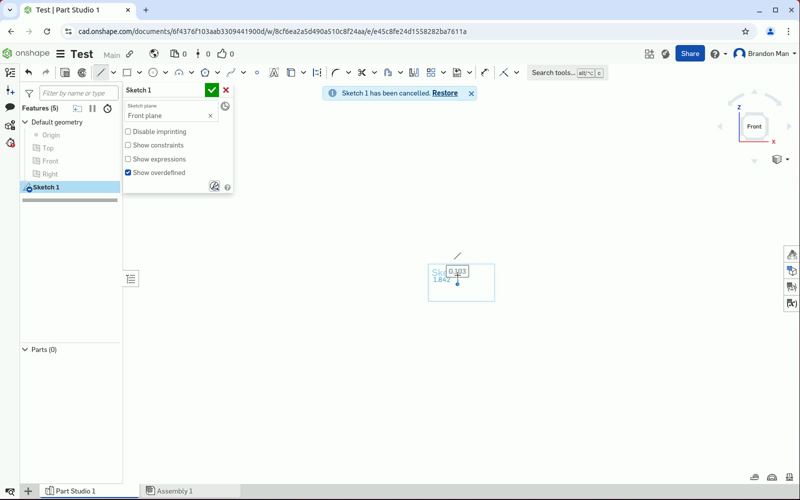
key_up(shift)
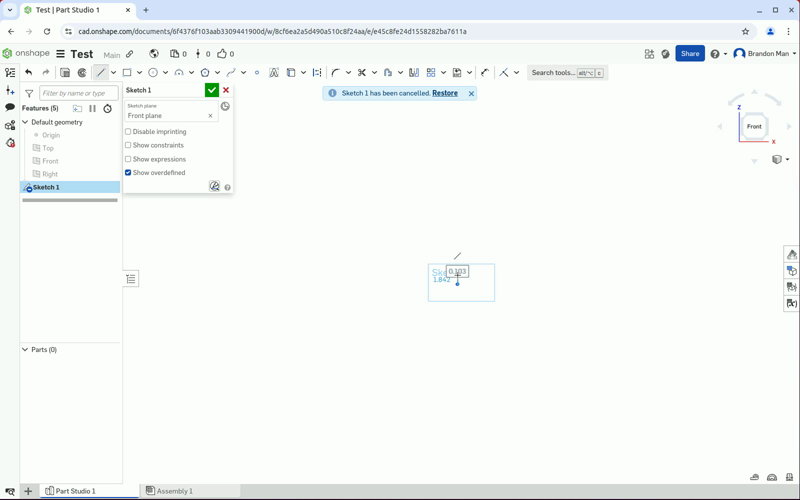
key_down(shift)
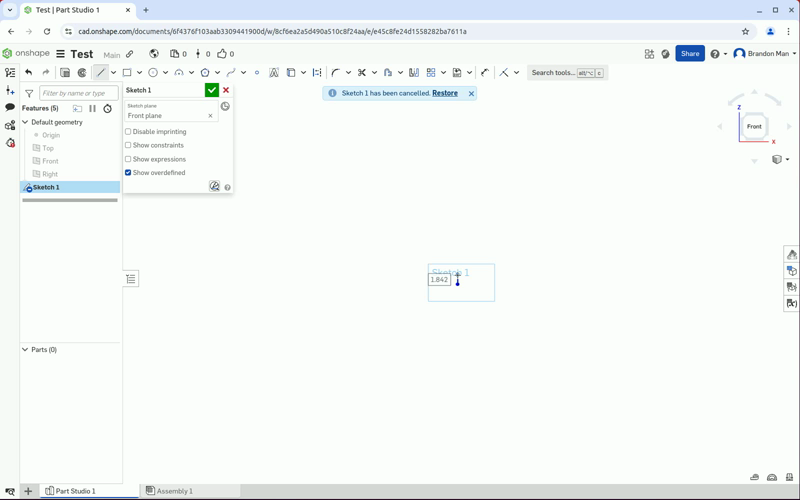
mouse_move(487, 274)
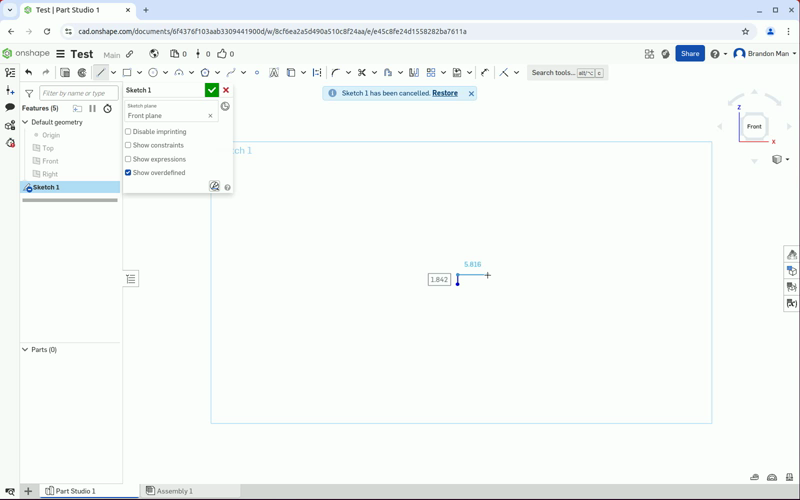
mouse_move(457, 274)
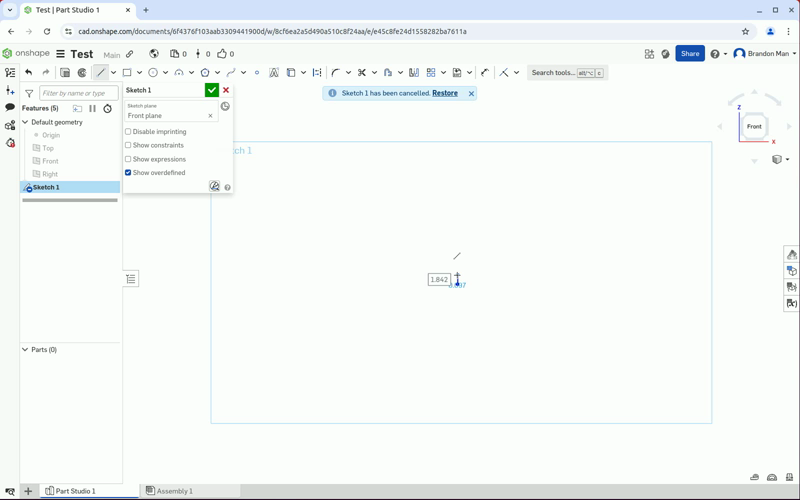
scroll(6)
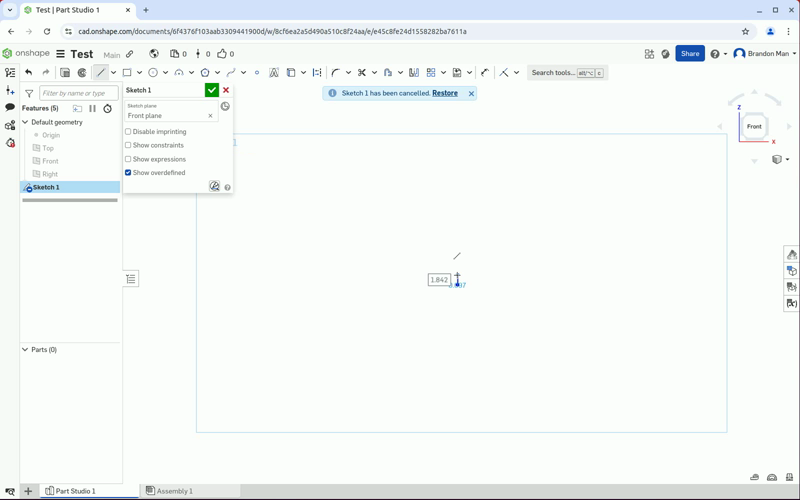
scroll(6)
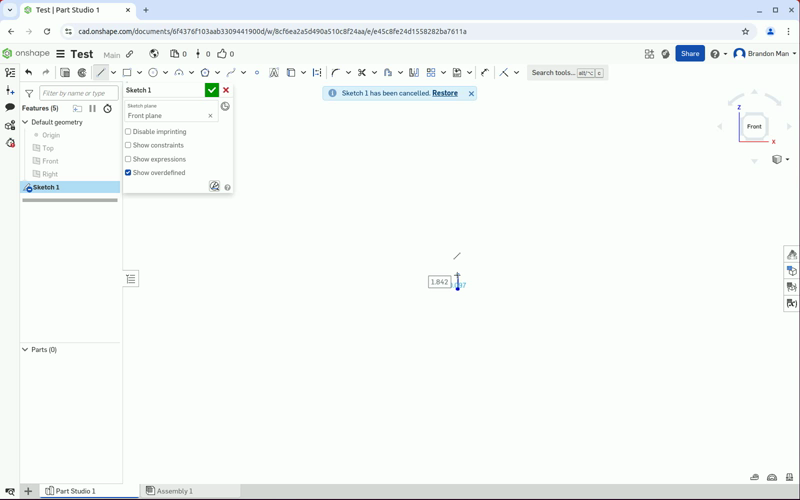
scroll(6)
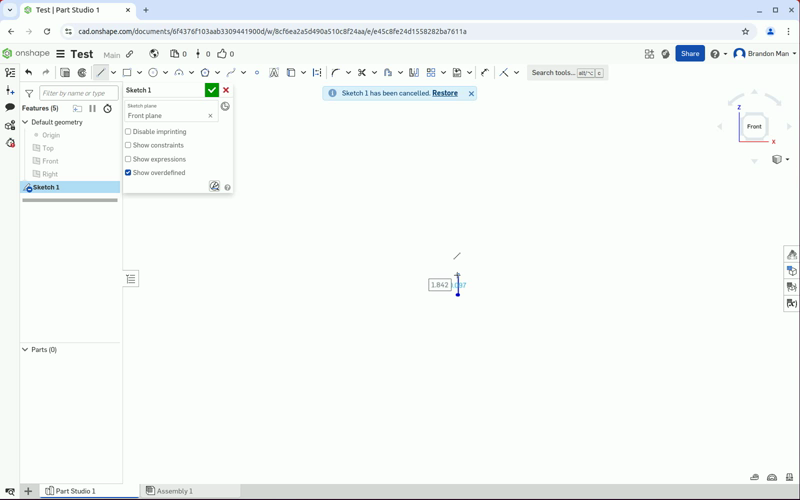
scroll(6)
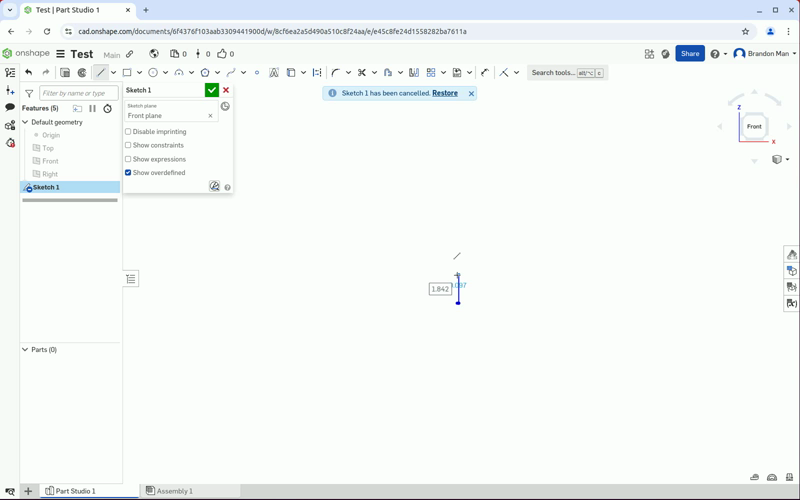
scroll(6)
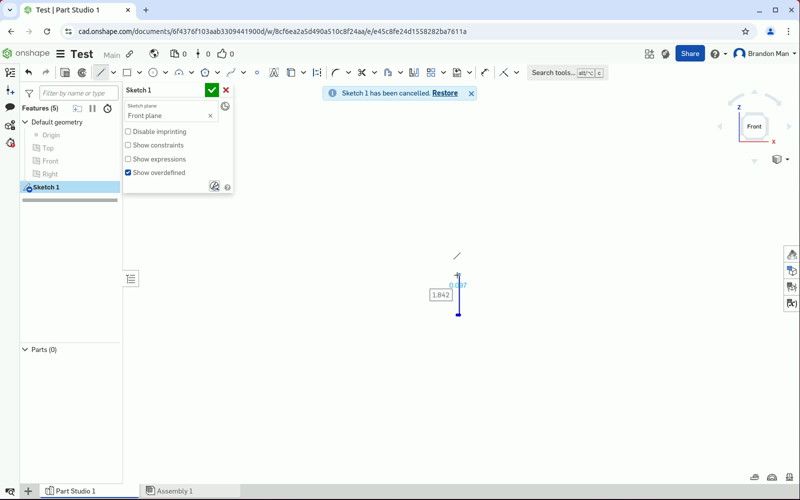
scroll(6)
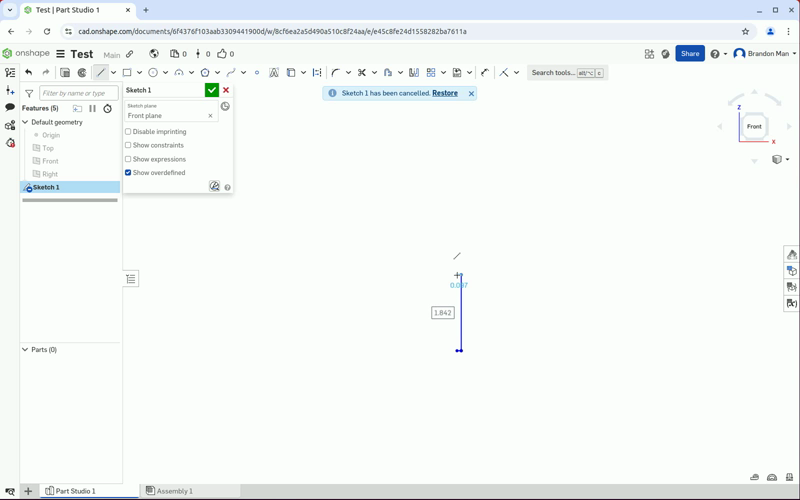
scroll(6)
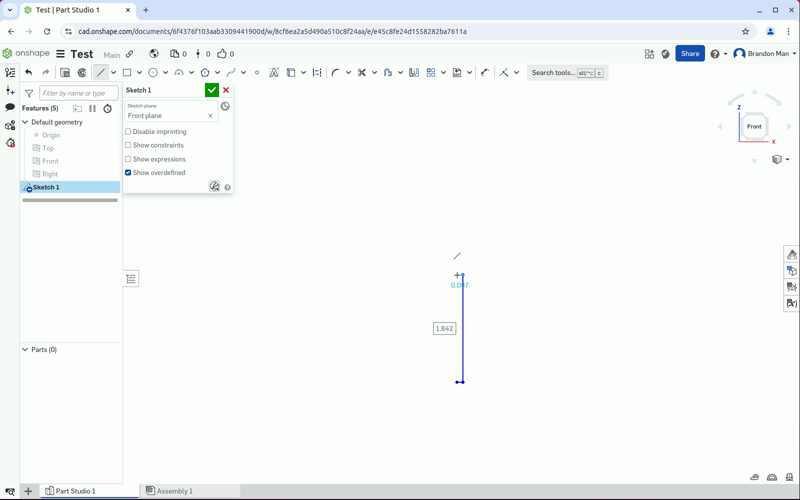
click(457, 274)
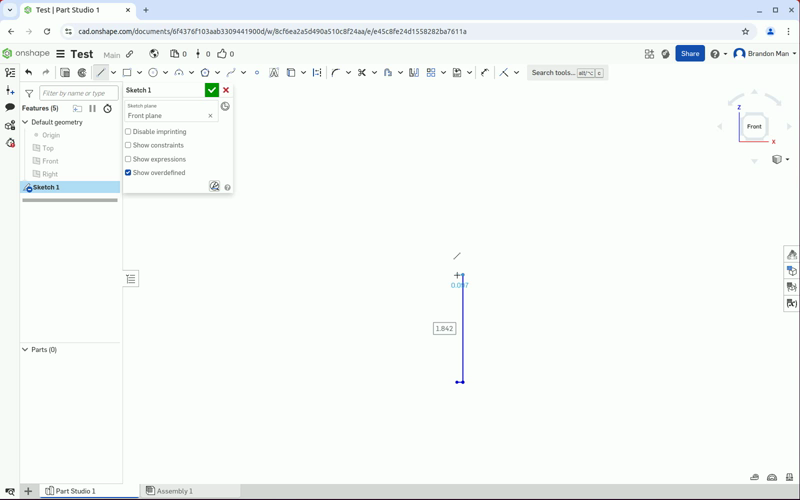
scroll(-6)
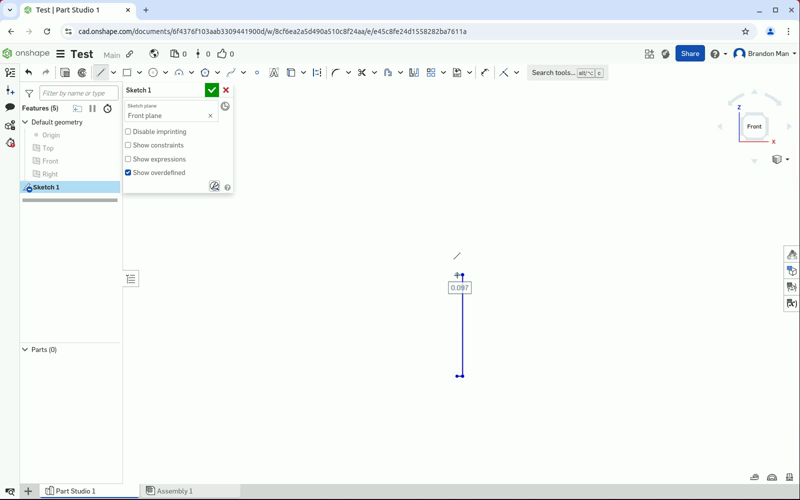
scroll(-6)
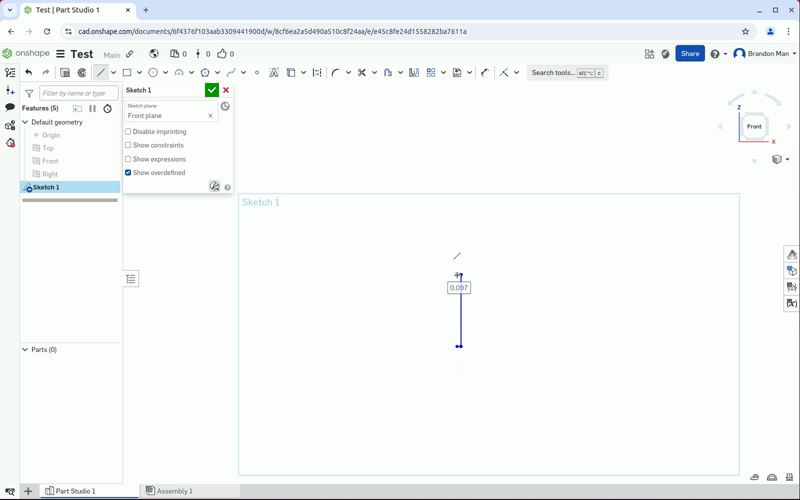
scroll(-6)
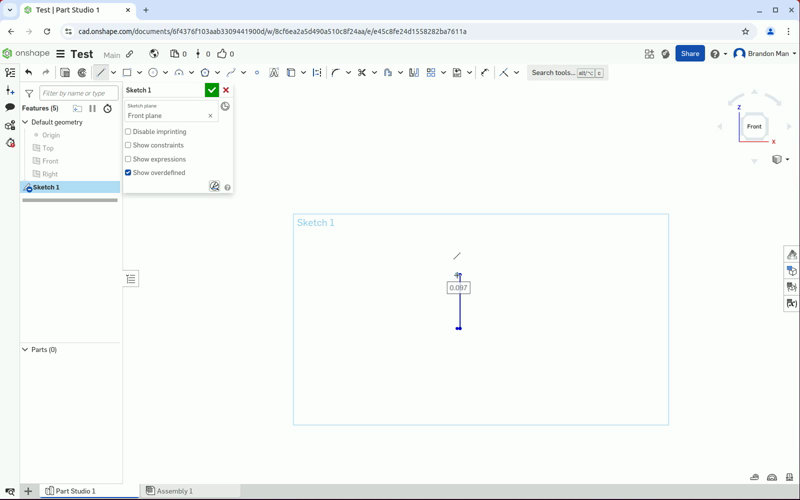
scroll(-6)
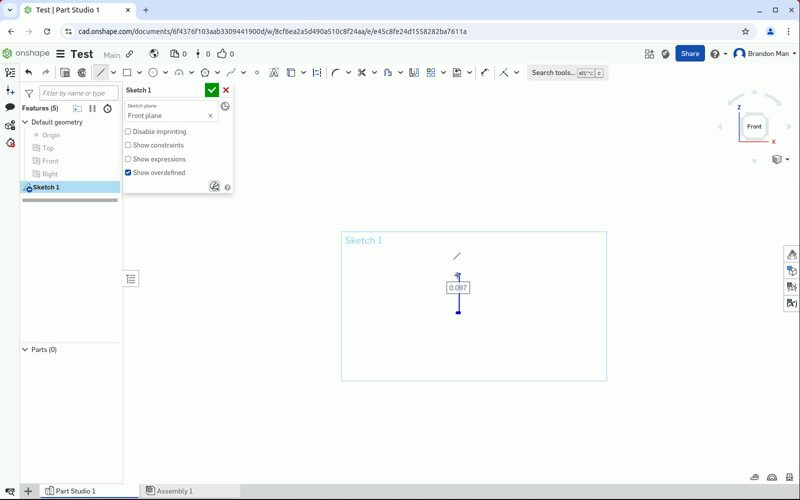
scroll(-6)
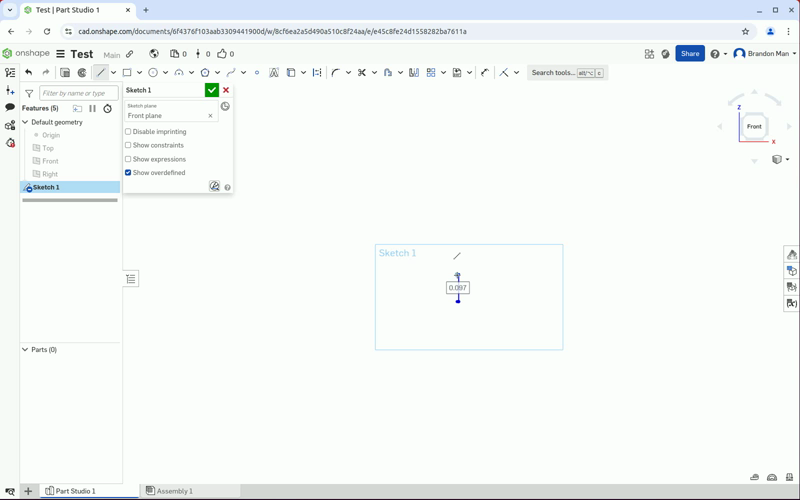
scroll(-6)
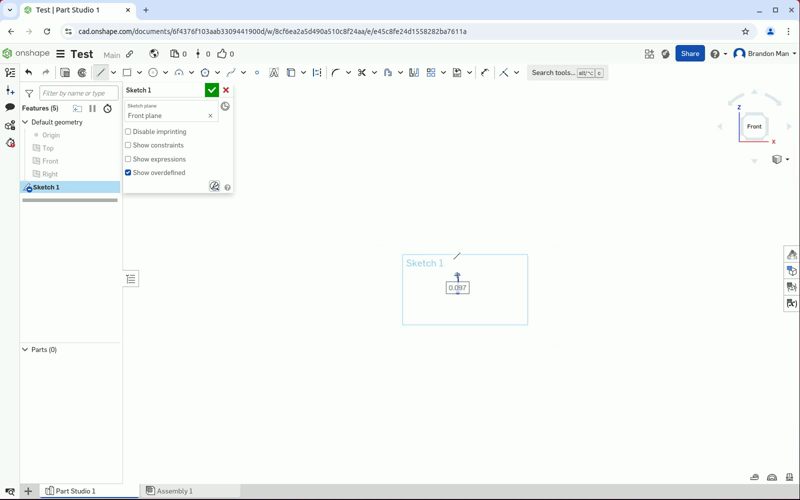
scroll(-6)
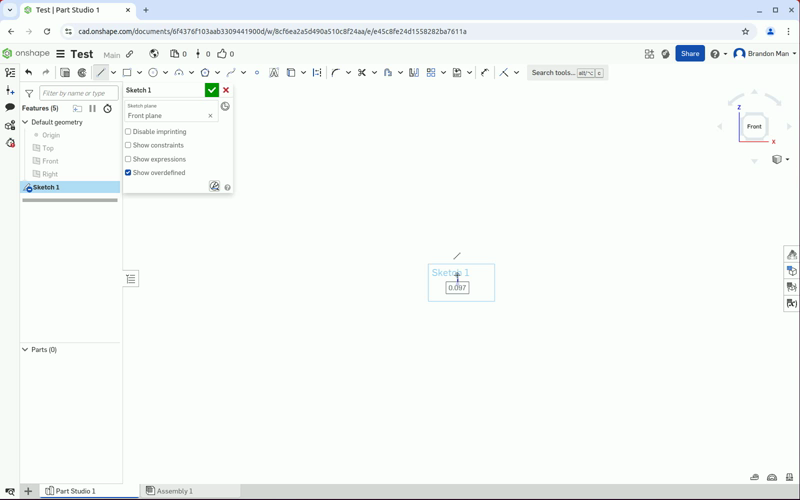
key_up(shift)
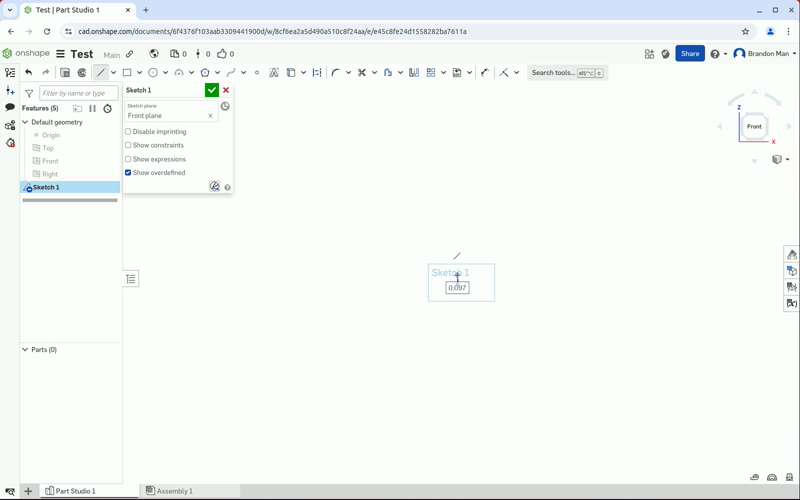
mouse_move(487, 274)
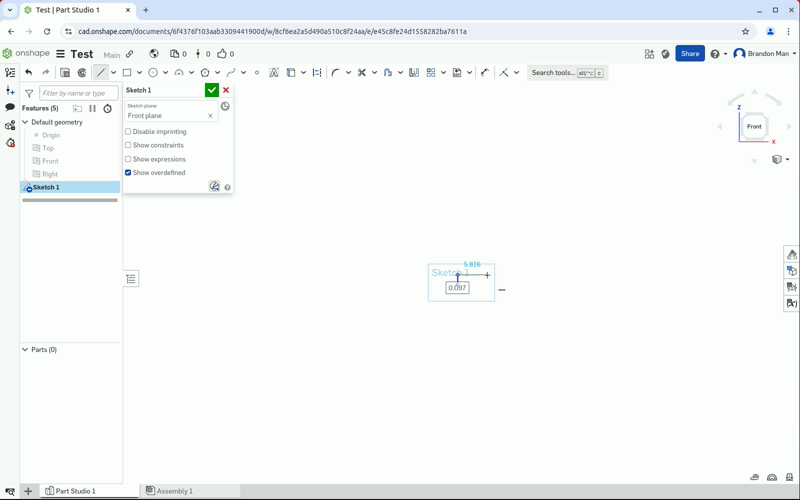
key_down(shift)
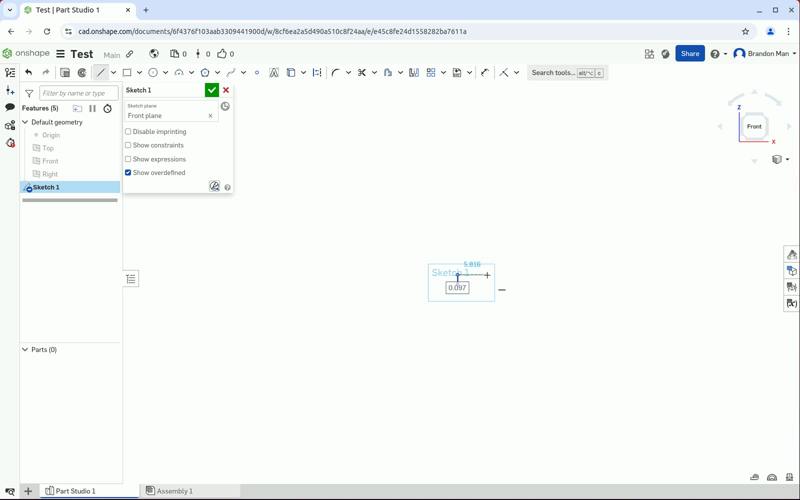
mouse_move(457, 284)
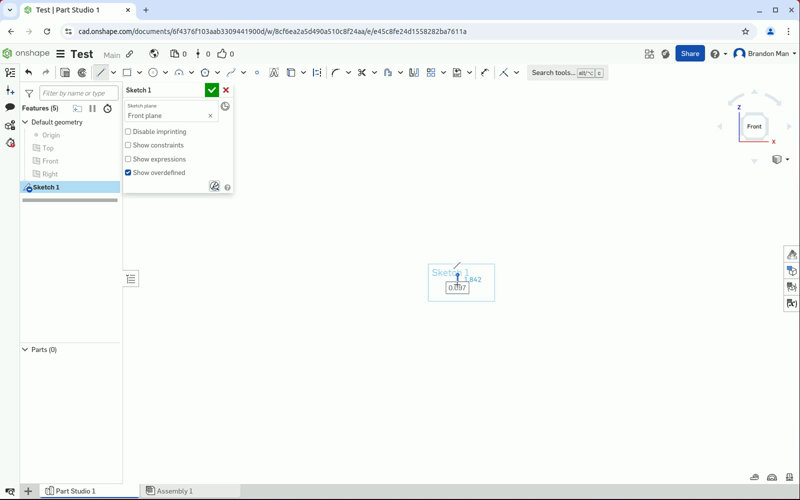
scroll(6)
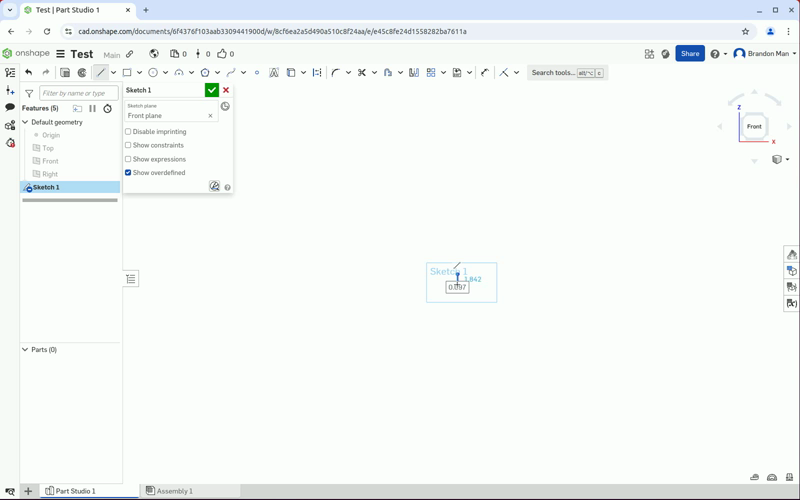
scroll(6)
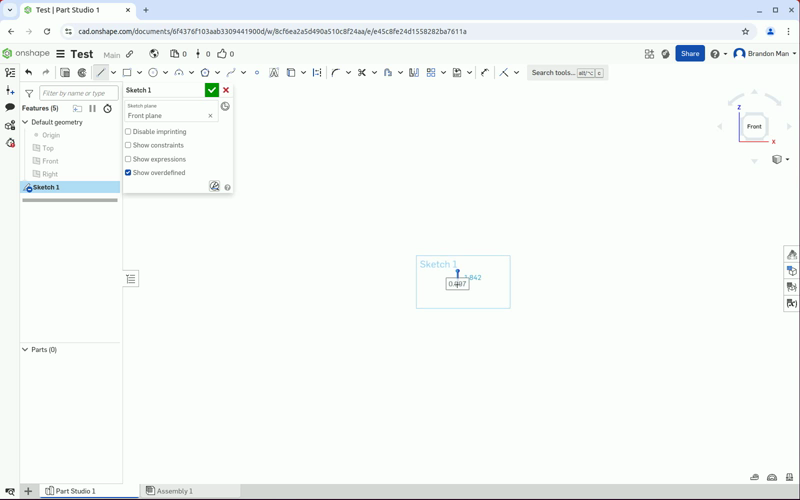
scroll(6)
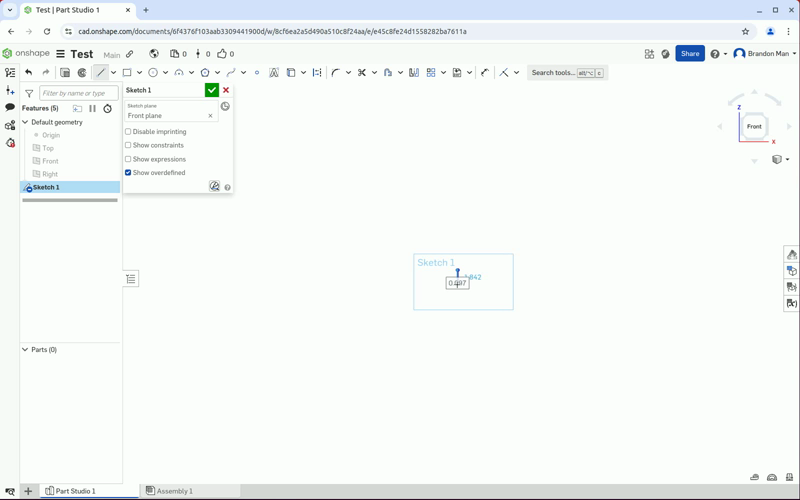
scroll(6)
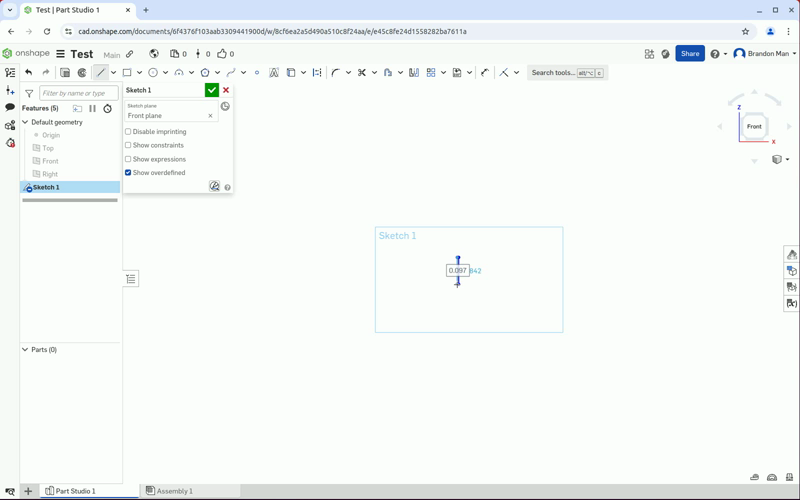
scroll(6)
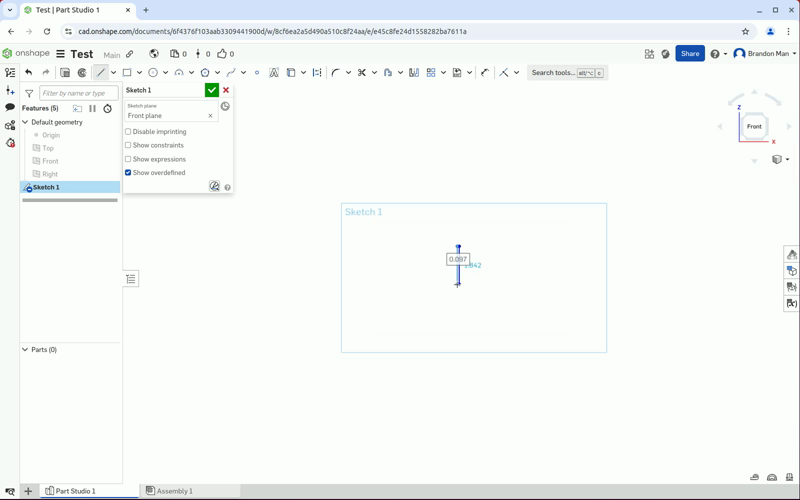
scroll(6)
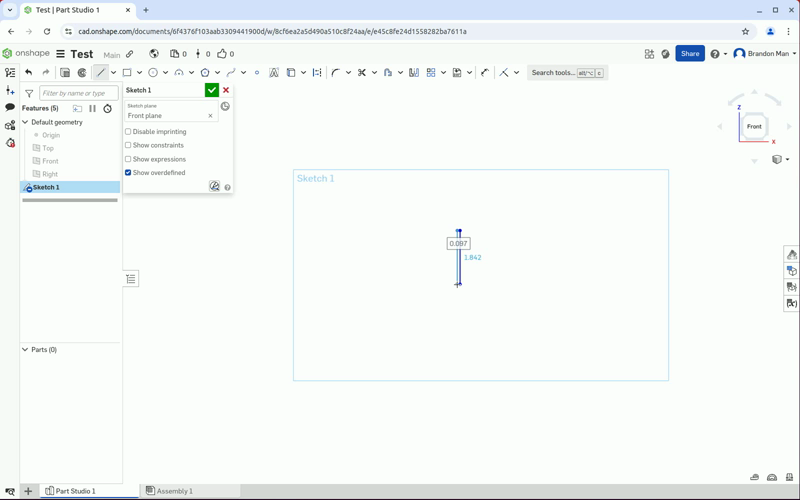
scroll(6)
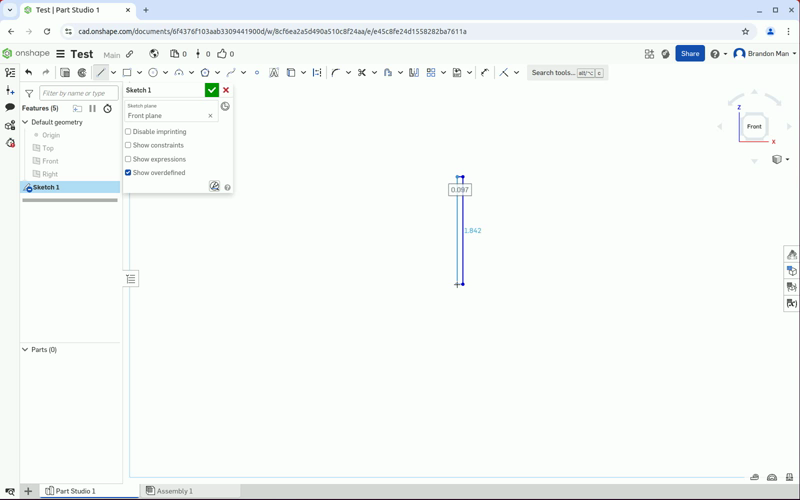
key_up(shift)
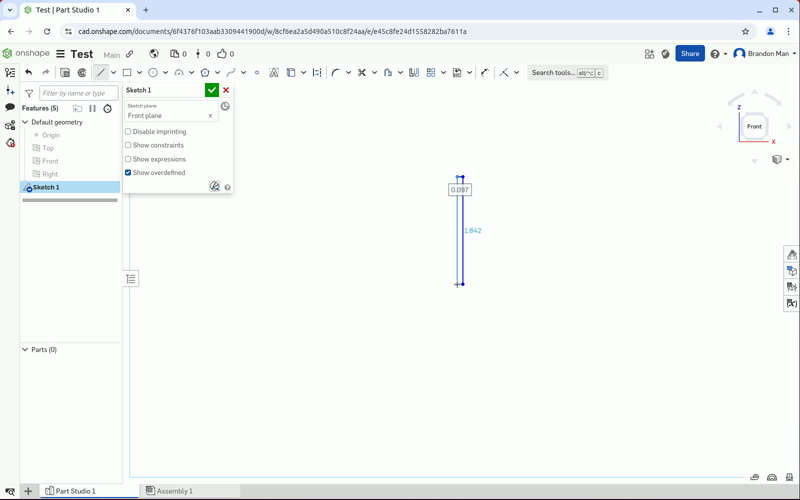
click(457, 284)
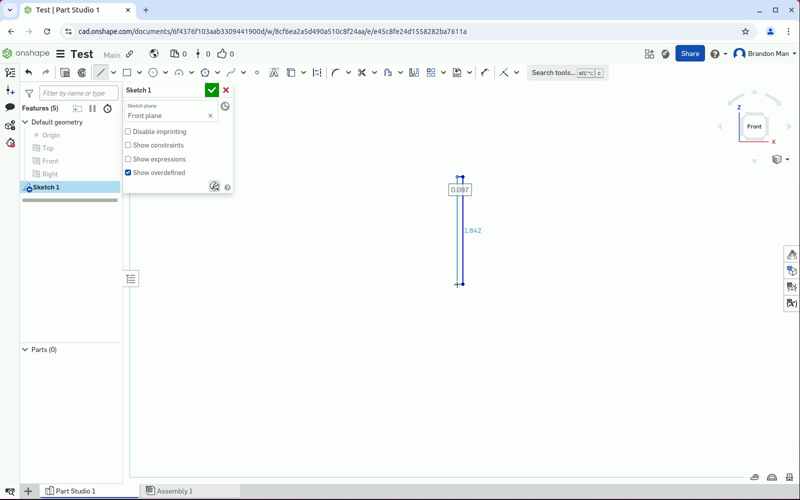
scroll(-6)
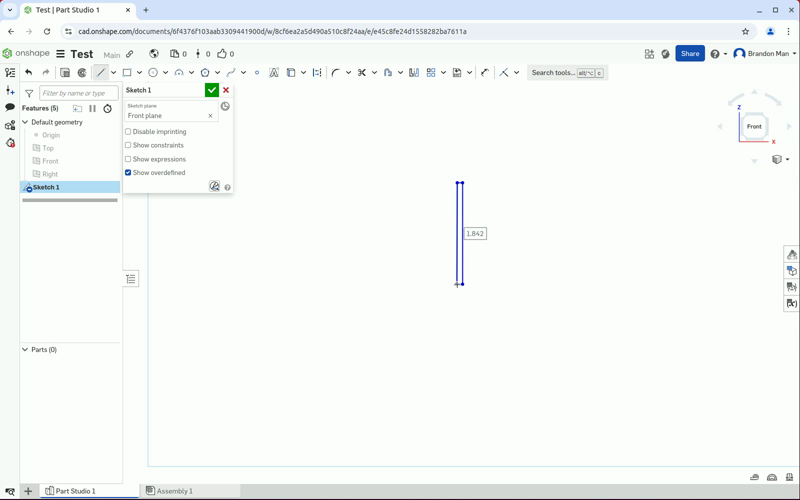
scroll(-6)
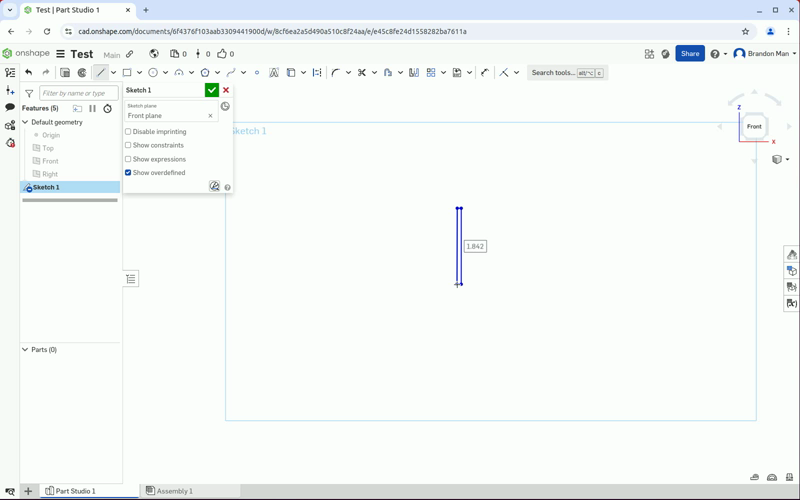
scroll(-6)
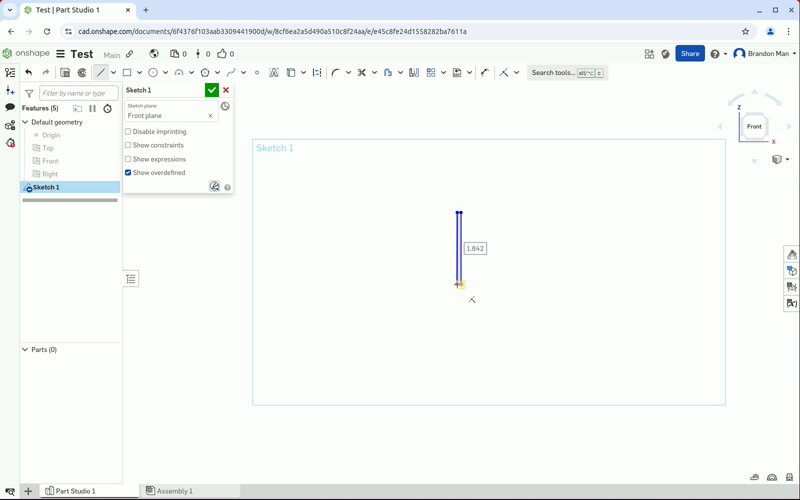
scroll(-6)
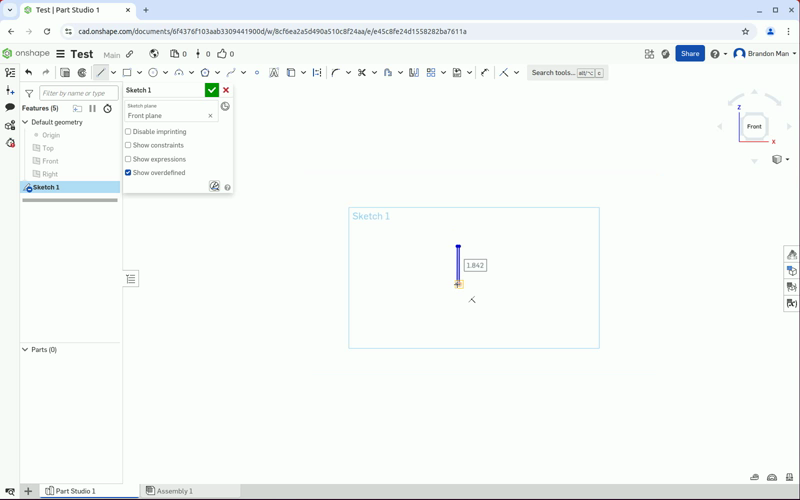
scroll(-6)
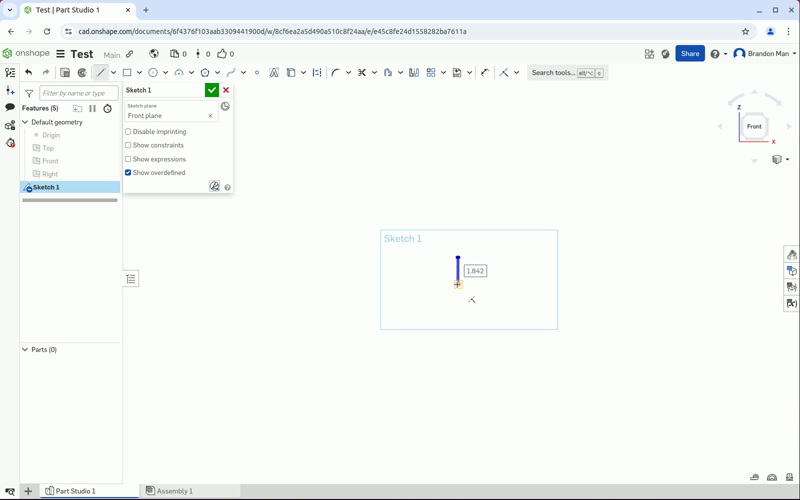
scroll(-6)
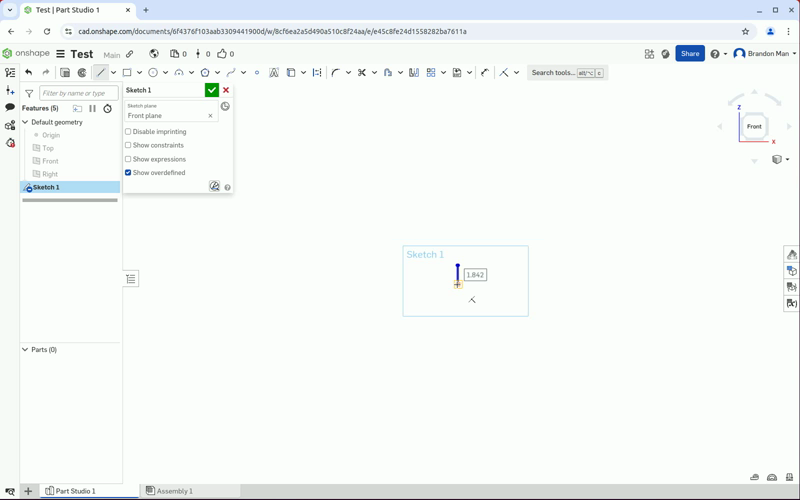
scroll(-6)
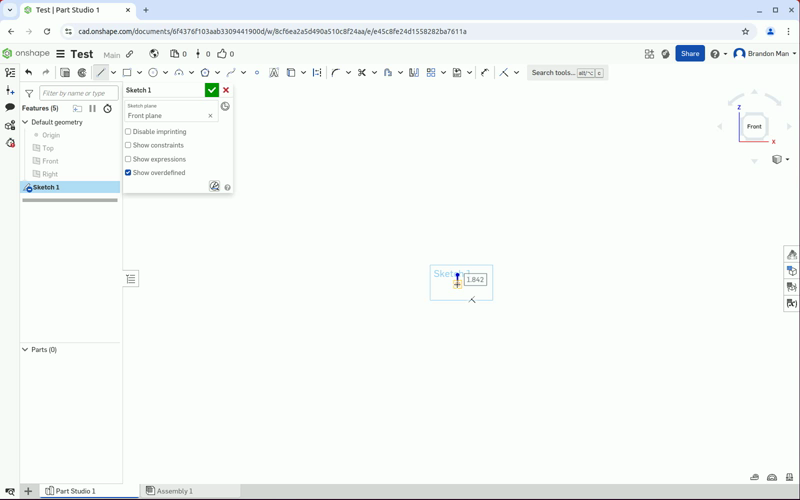
key(esc)
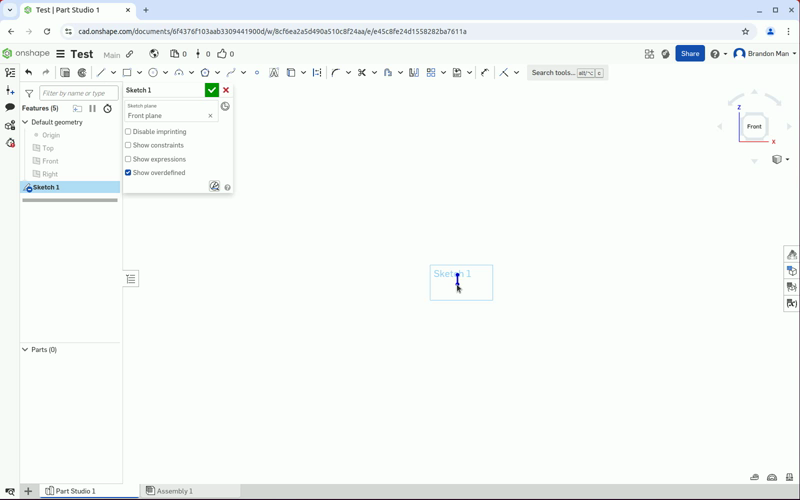
mouse_move(457, 282)
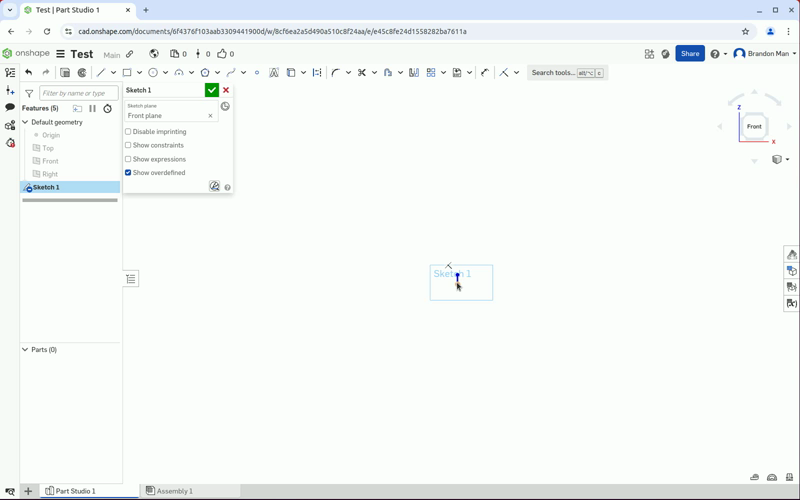
scroll(6)
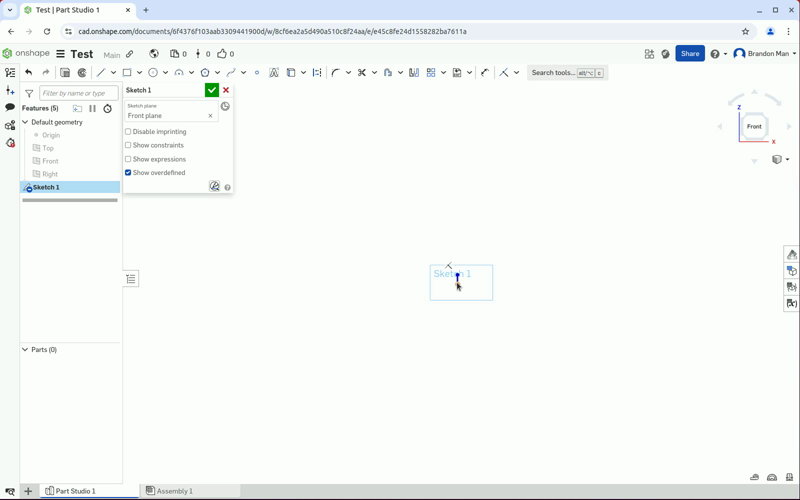
scroll(6)
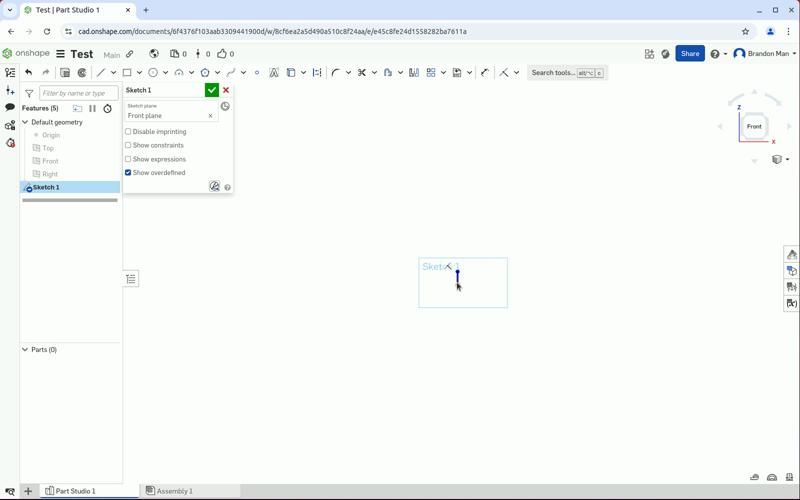
scroll(6)
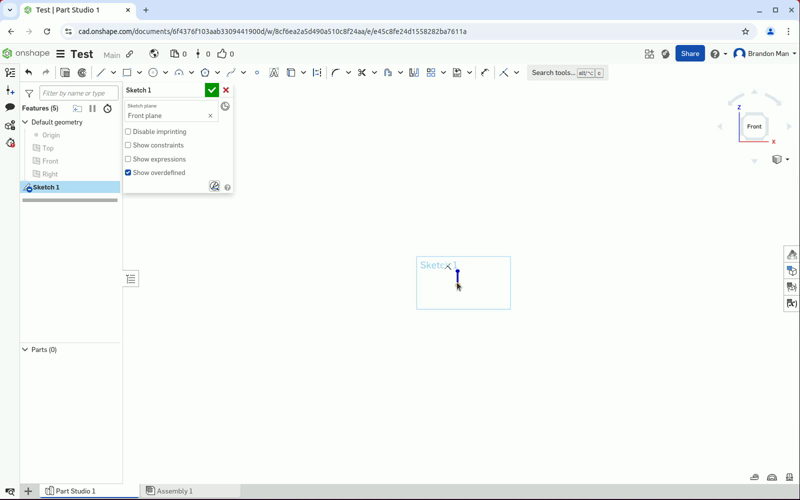
scroll(6)
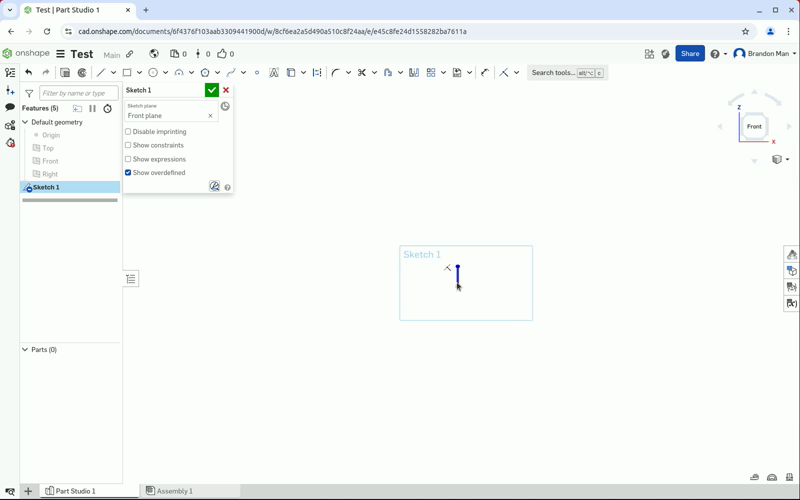
scroll(6)
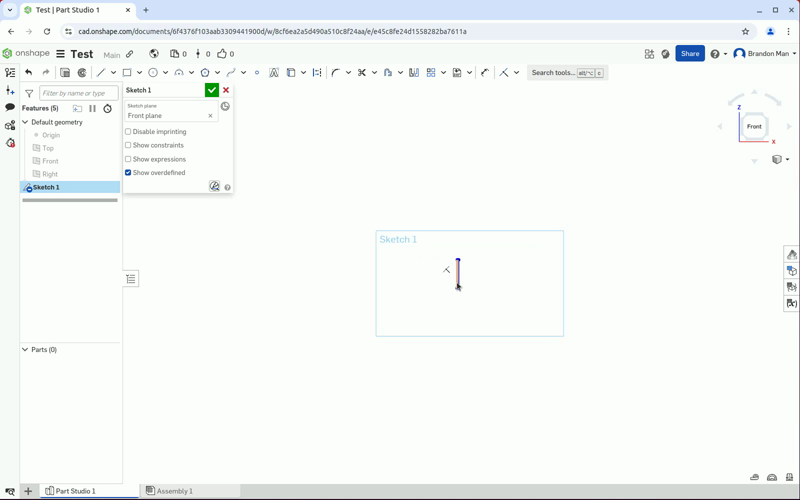
scroll(6)
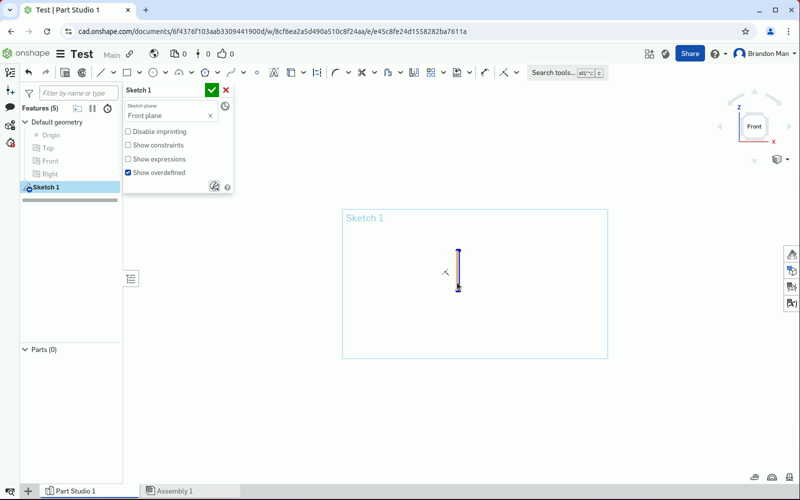
scroll(6)
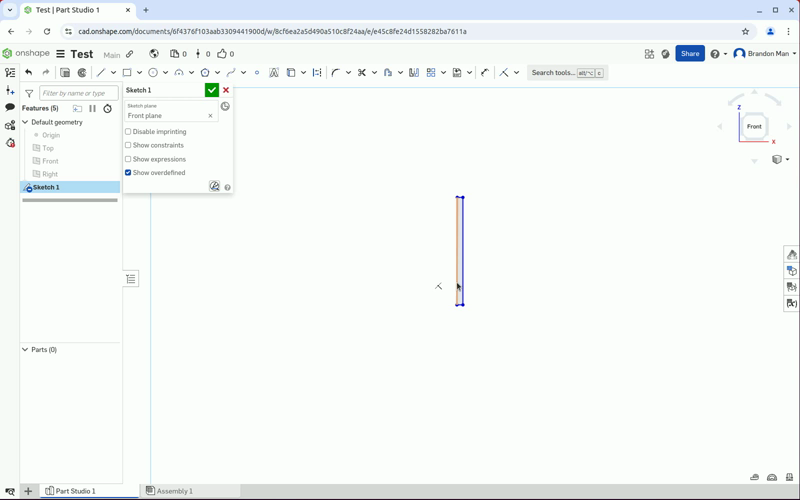
click(457, 282)
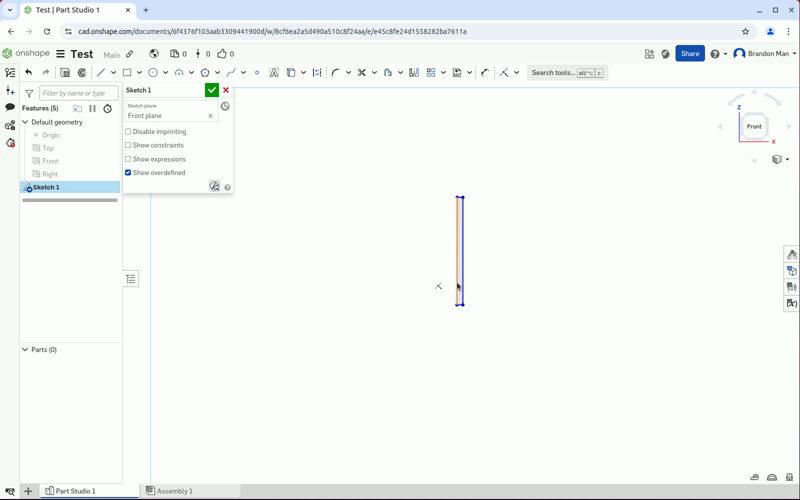
scroll(-6)
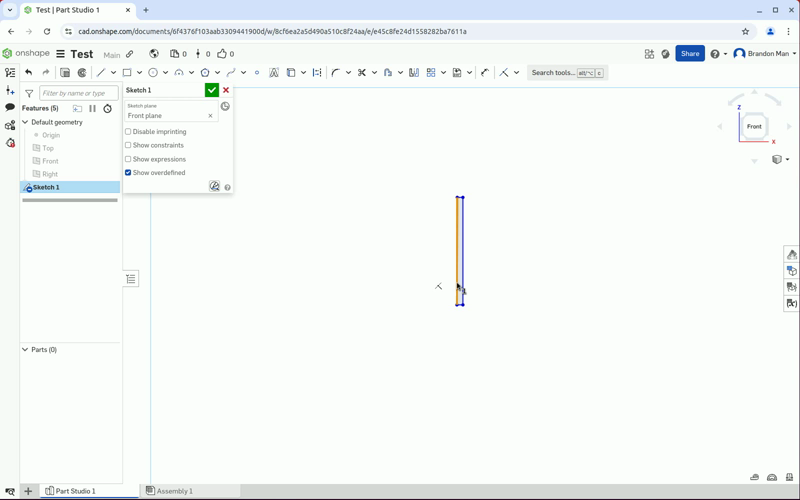
scroll(-6)
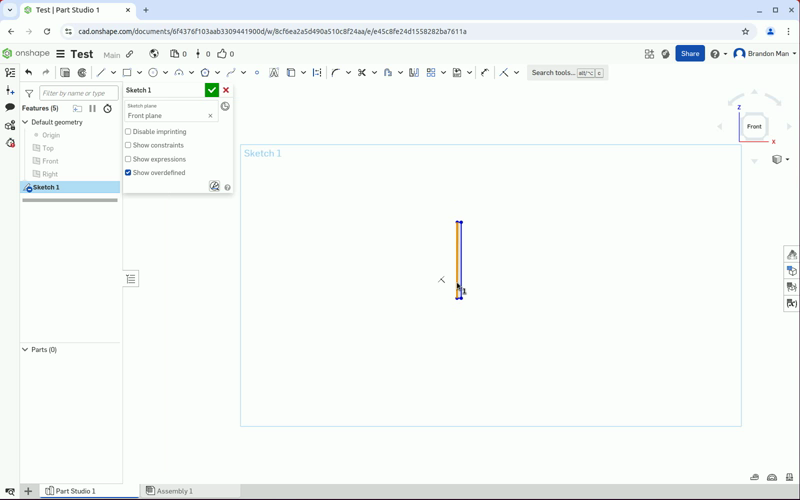
scroll(-6)
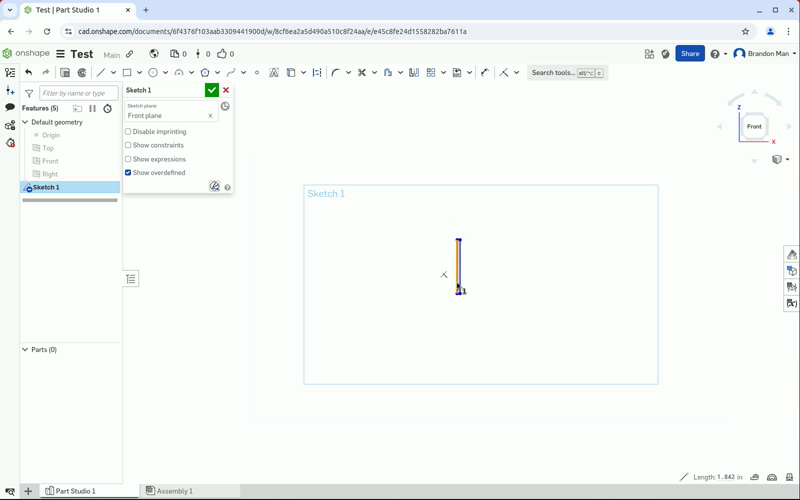
scroll(-6)
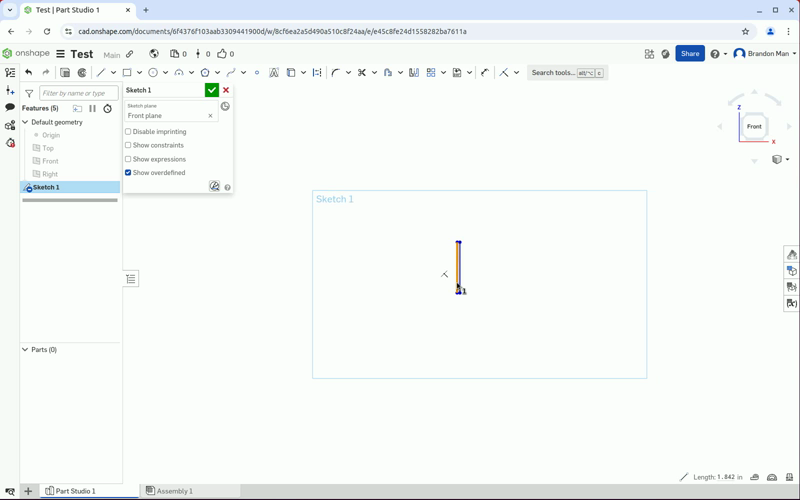
scroll(-6)
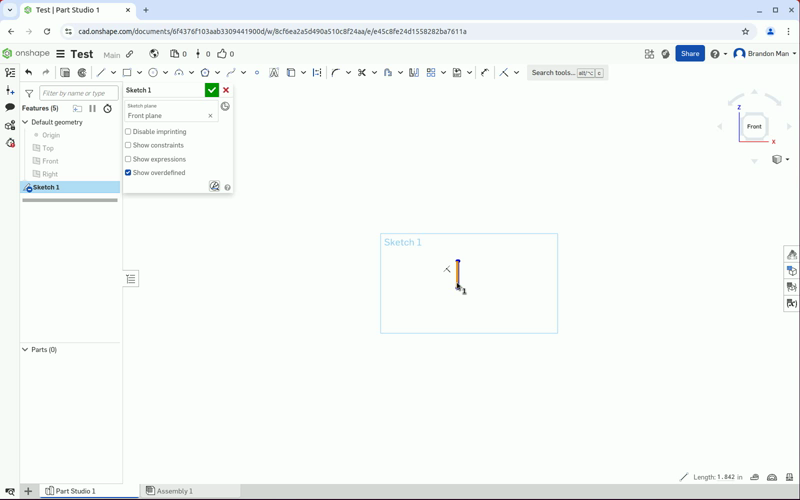
scroll(-6)
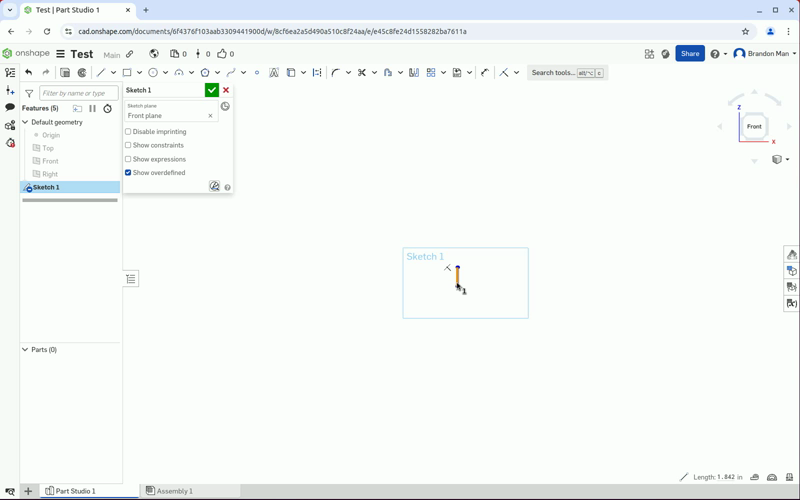
scroll(-6)
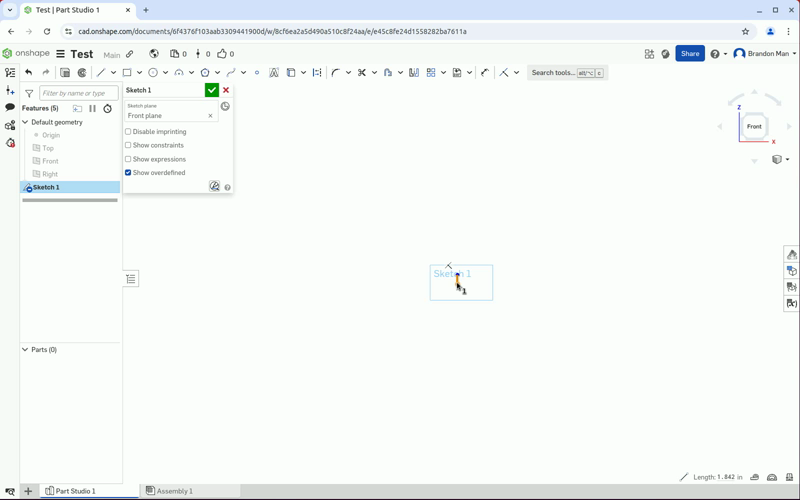
mouse_move(73, 352)
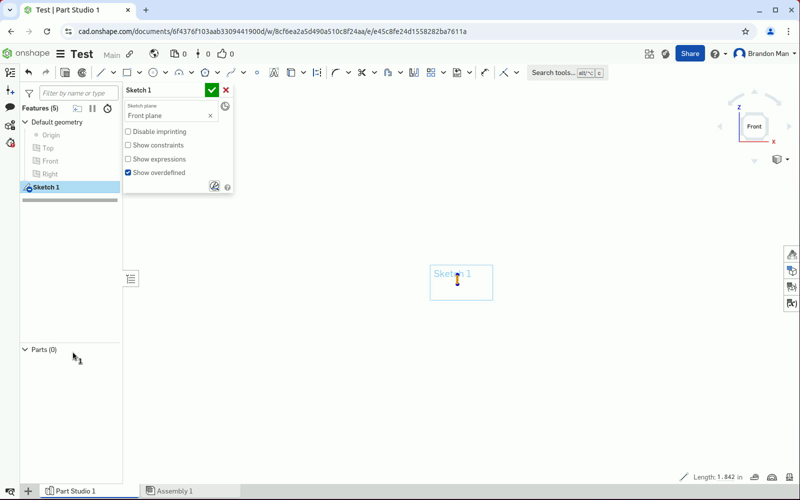
key(shift+y)
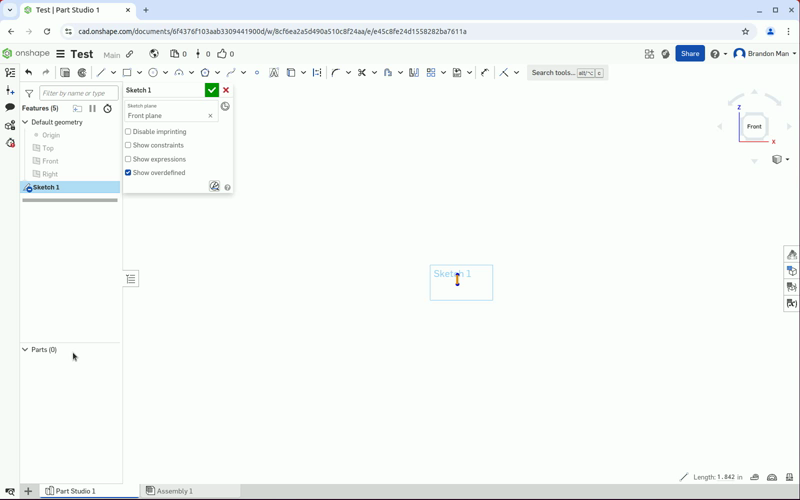
key(shift+e)
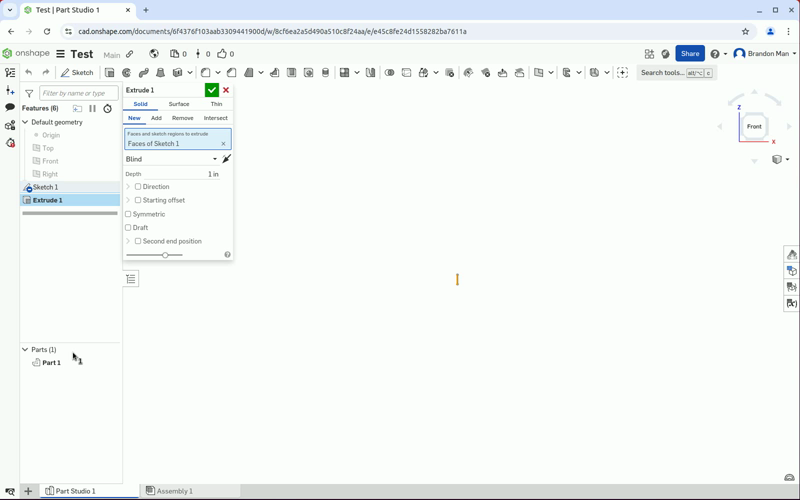
mouse_move(143, 106)
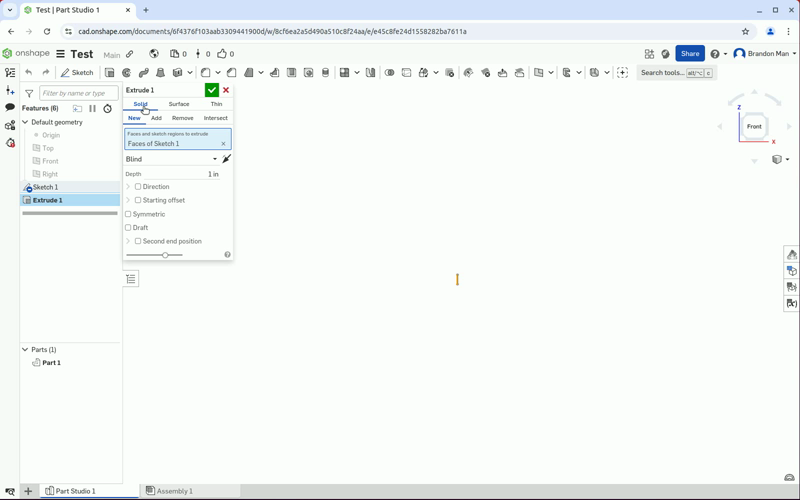
click(143, 106)
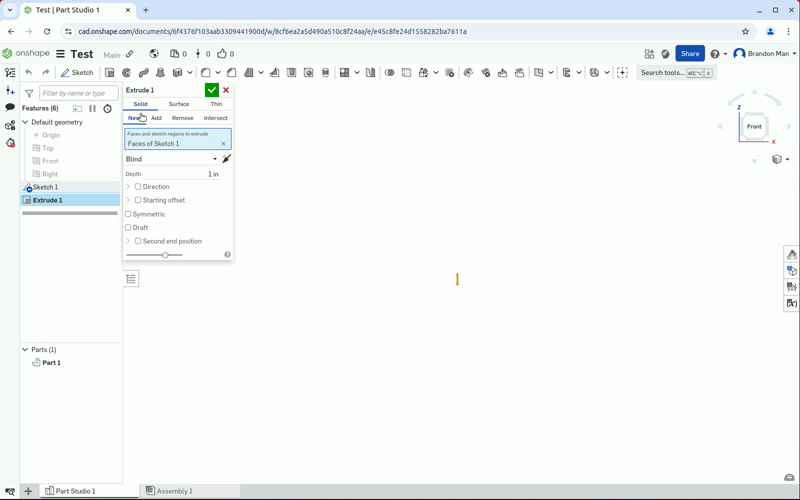
mouse_move(137, 120)
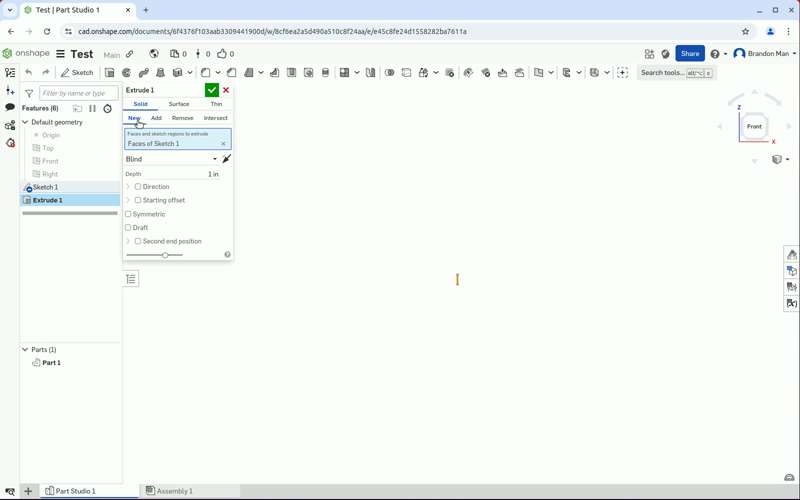
click(137, 120)
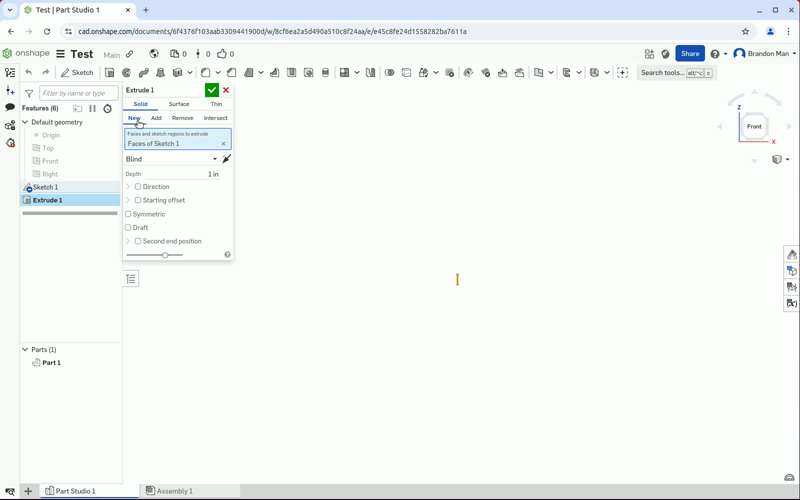
key(tab, 4)
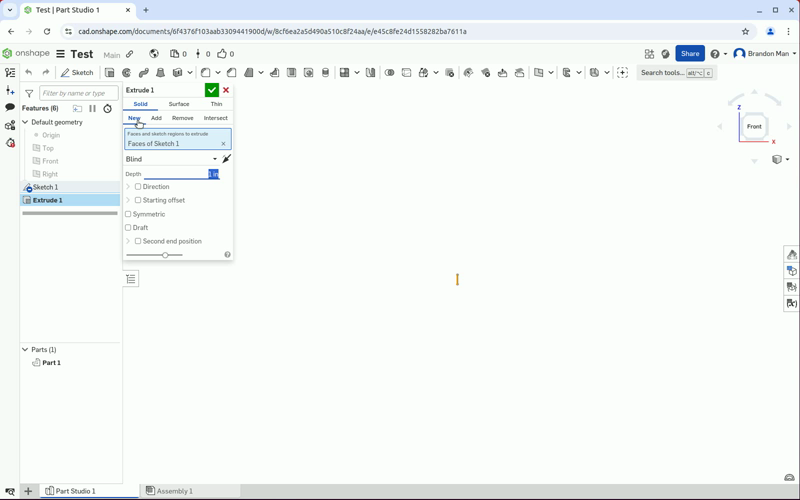
text(10.832)
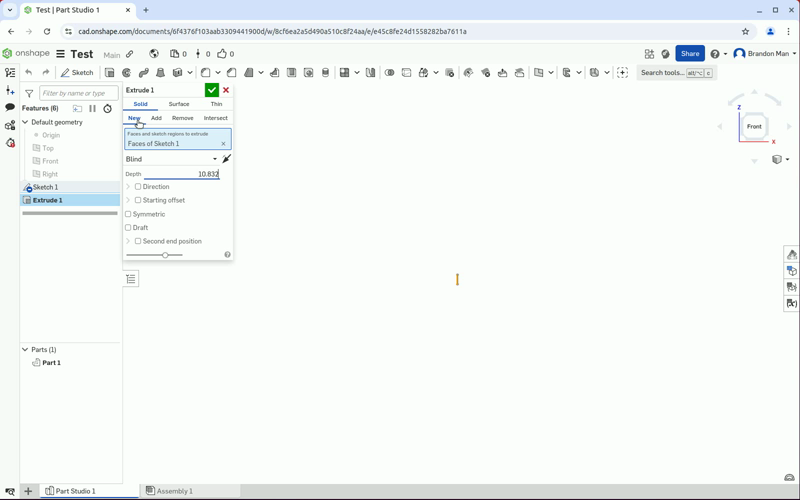
key(enter)
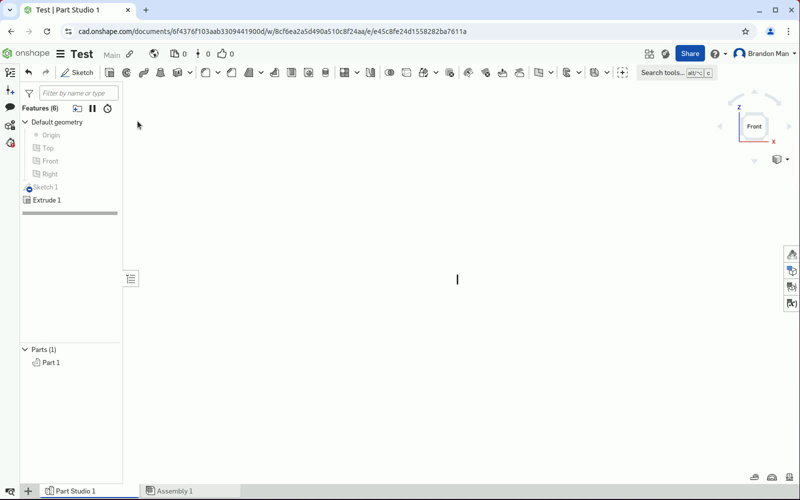
key(shift+h)
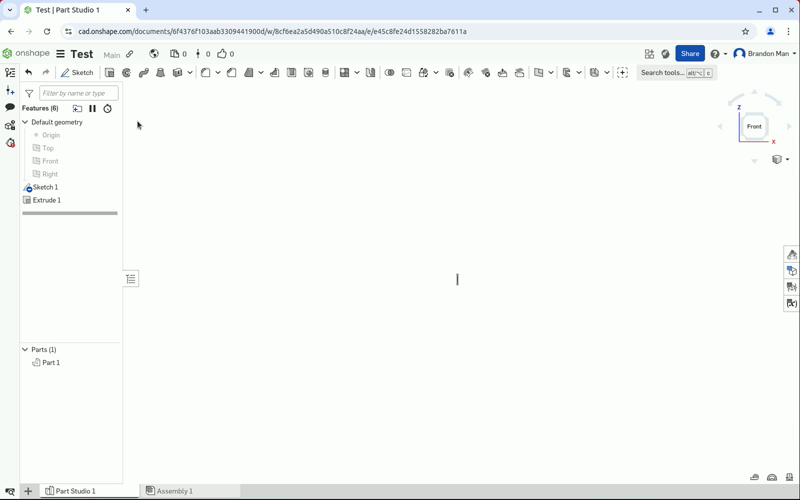
key(shift+h)
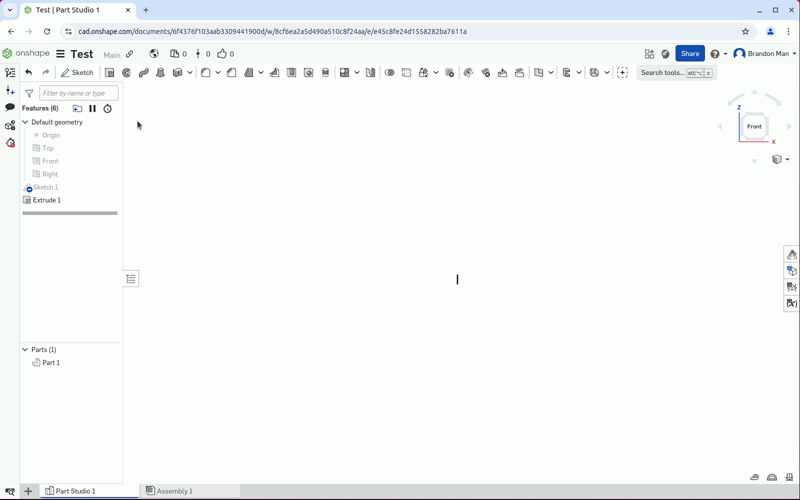
mouse_move(73, 189)
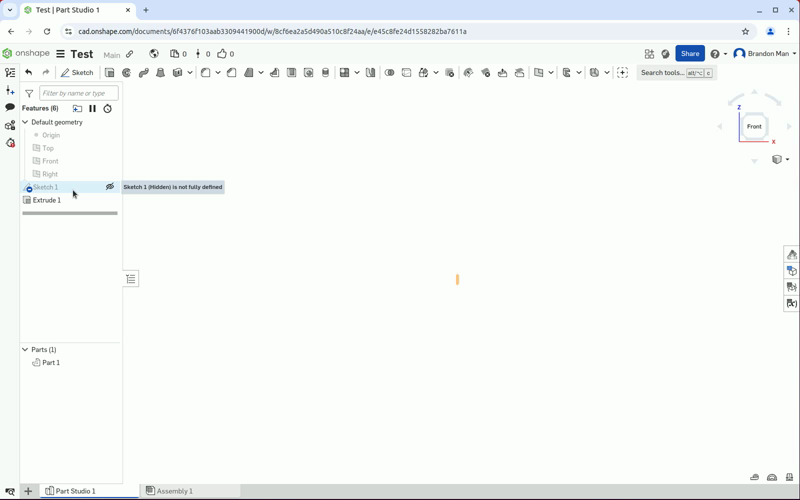
click(73, 189)
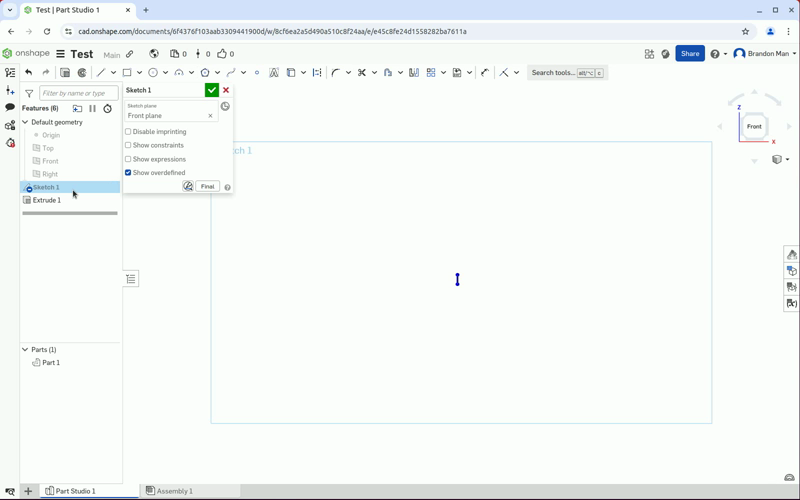
mouse_move(229, 92)
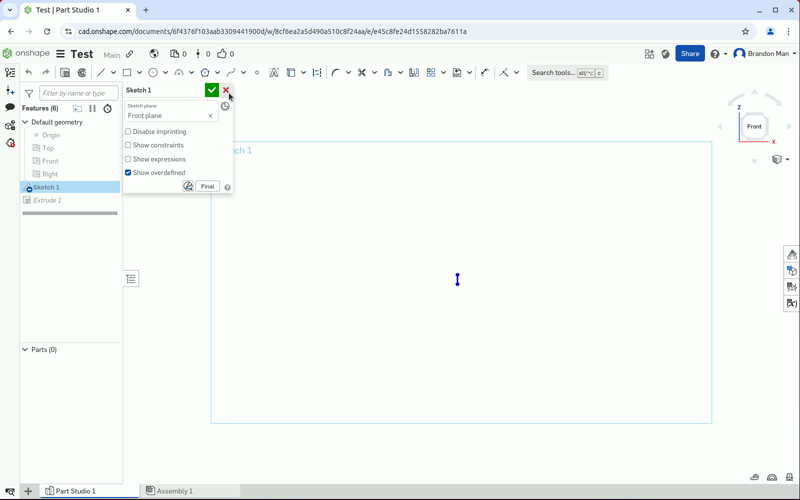
click(229, 92)
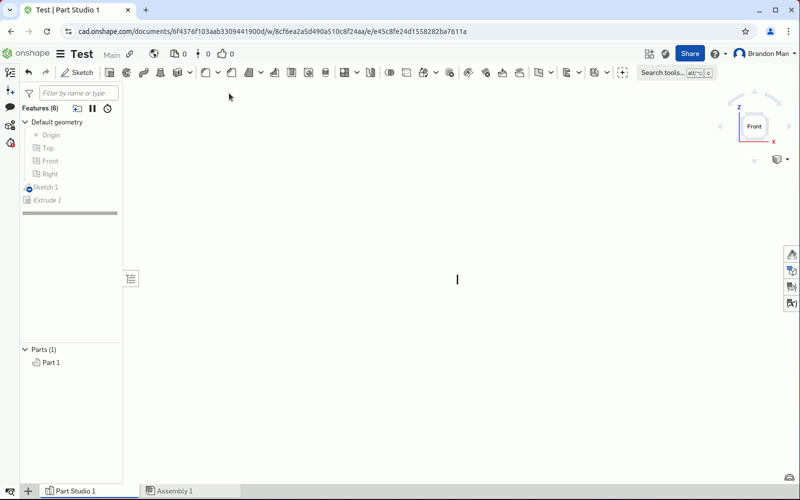
mouse_move(73, 352)
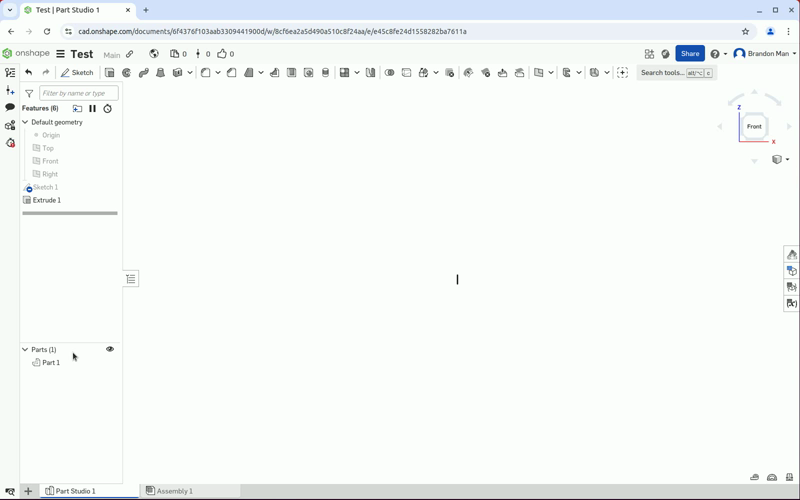
key(y)
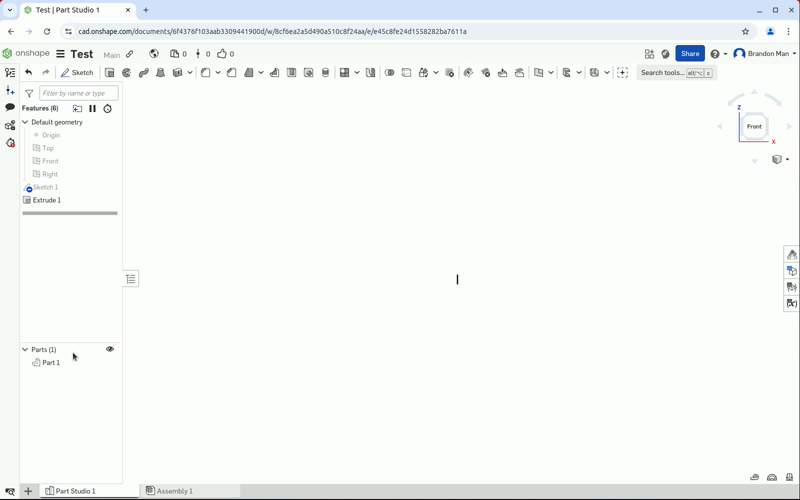
key(shift+p)
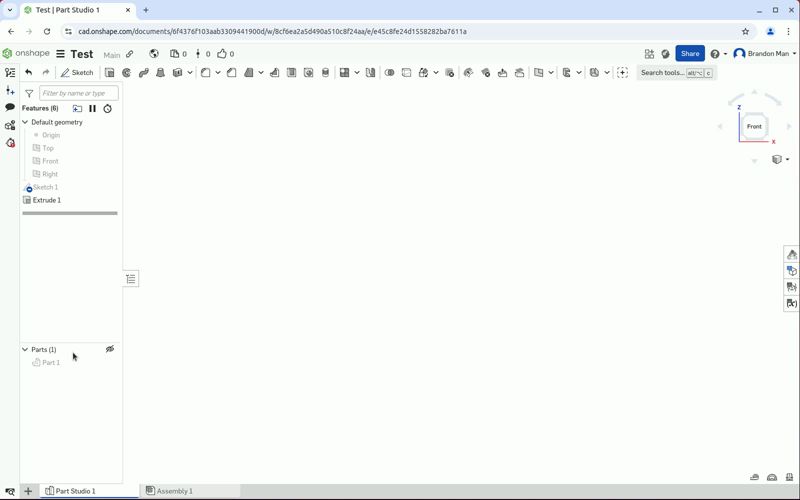
key(space)
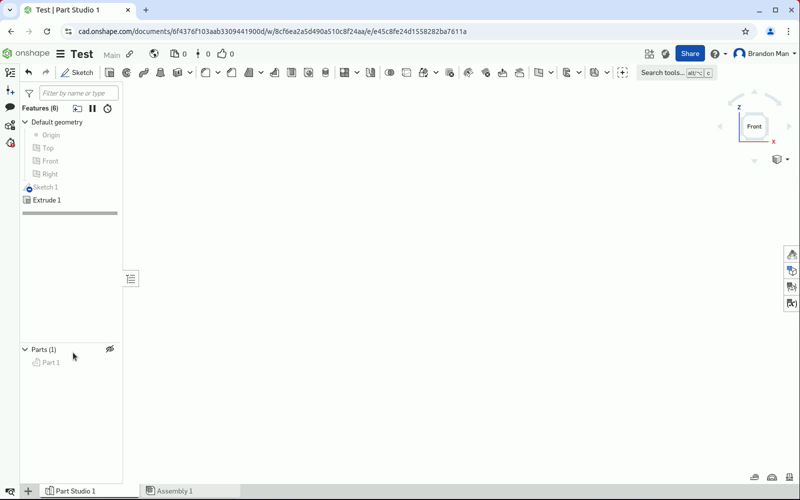
key_down(shift)
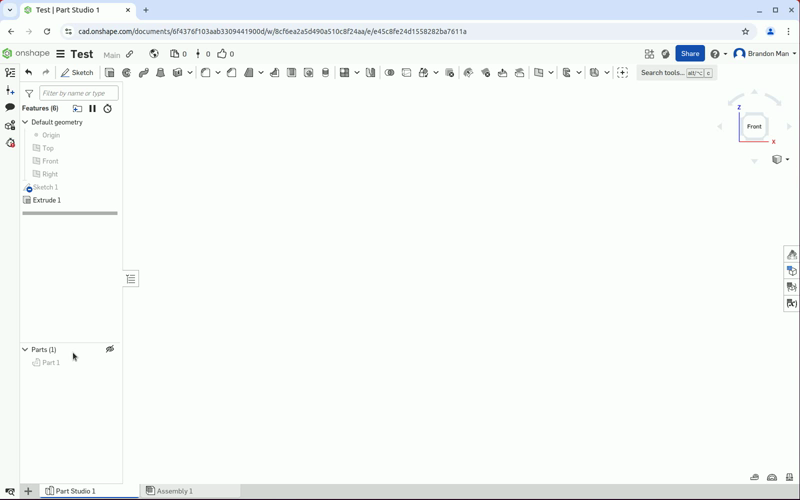
key(left)
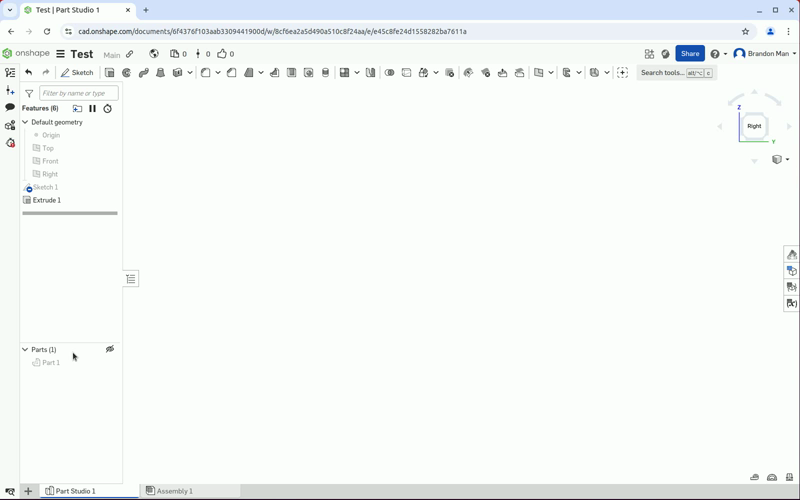
key_up(shift)
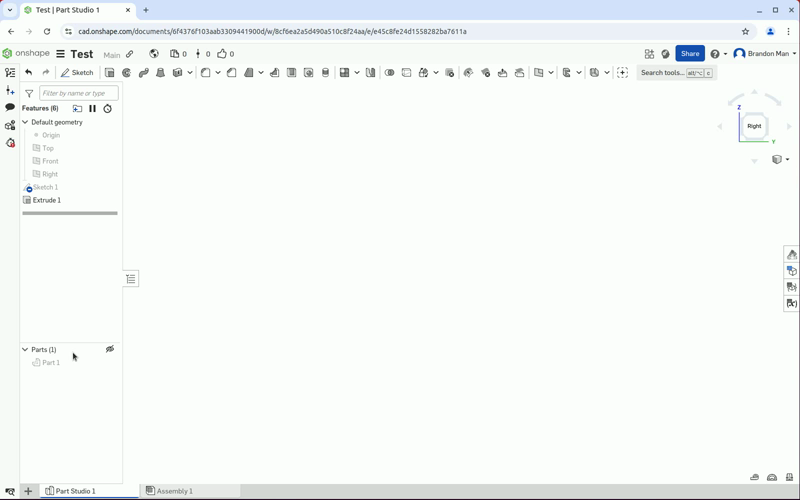
mouse_move(73, 352)
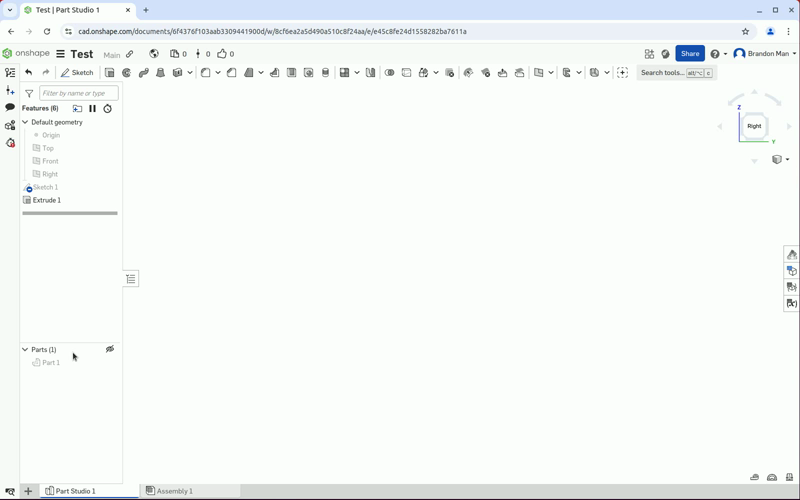
key(shift+y)
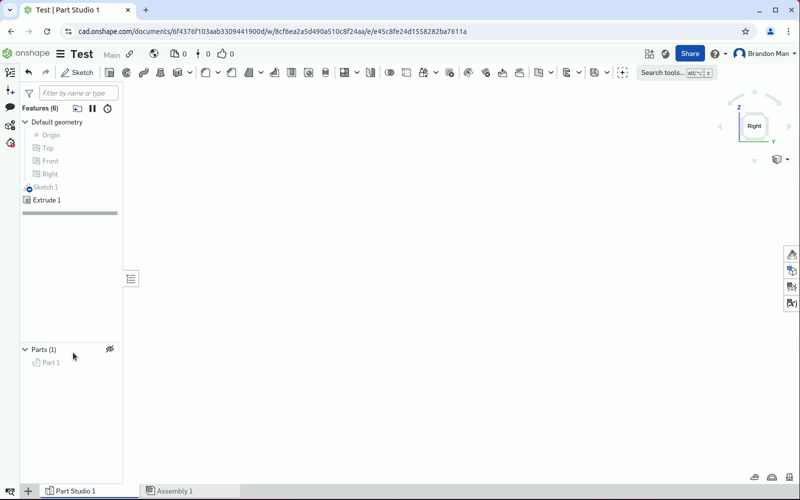
key(shift+s)
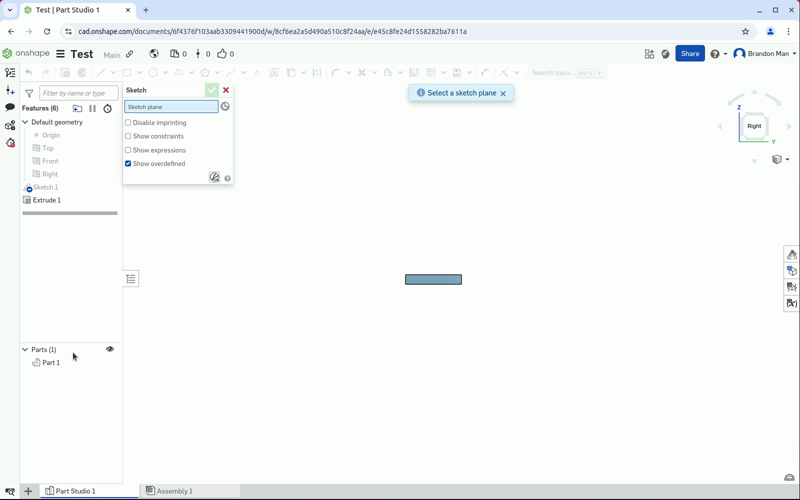
mouse_move(73, 176)
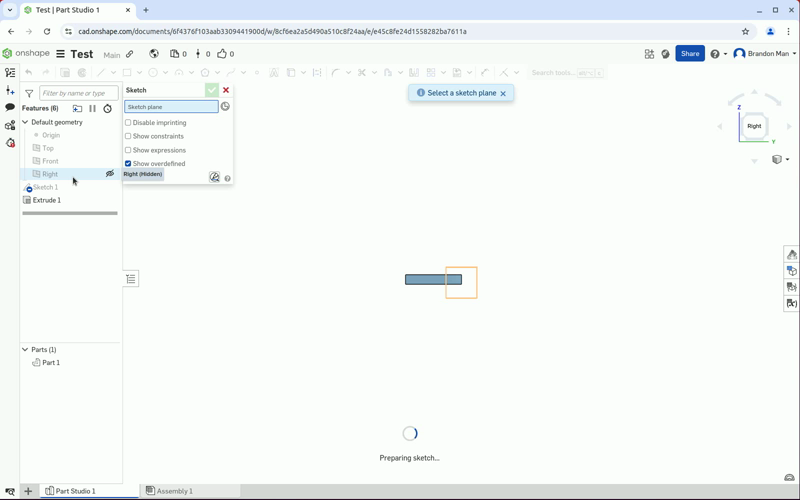
click(73, 176)
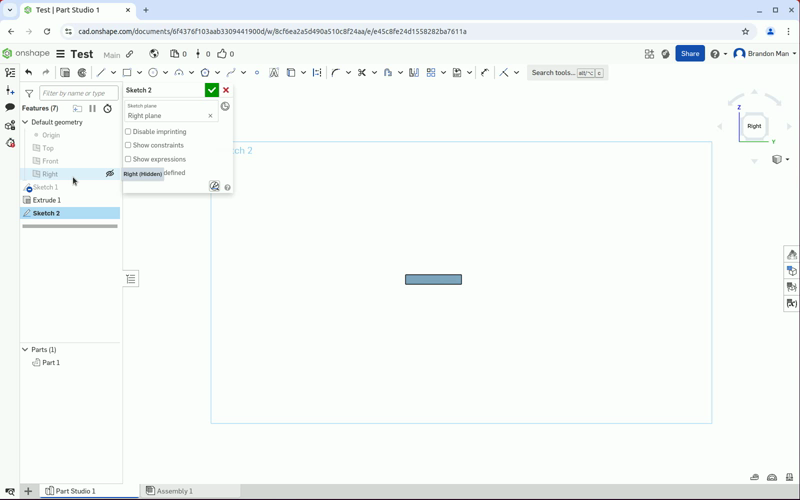
mouse_move(73, 352)
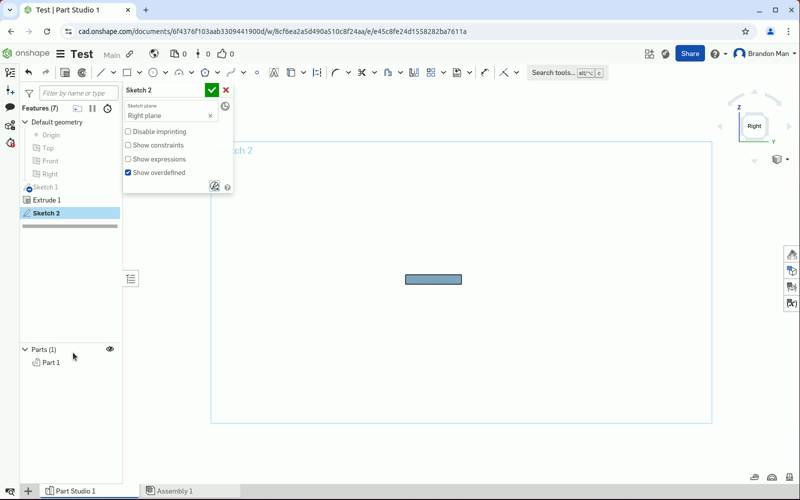
key(y)
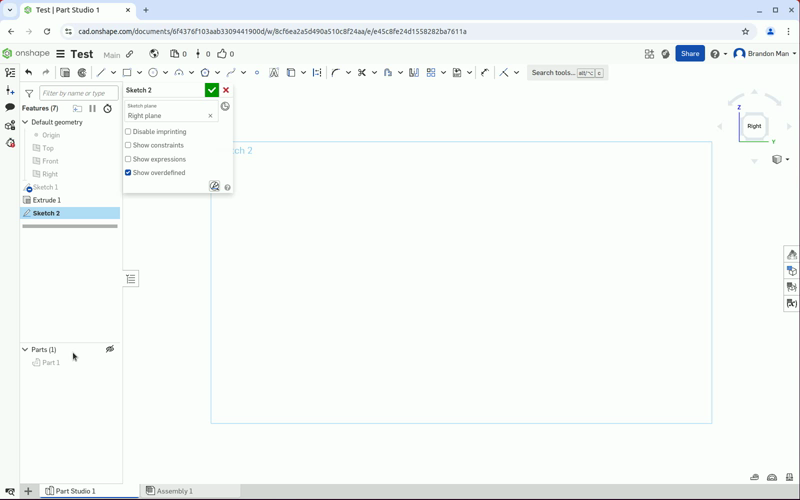
key(l)
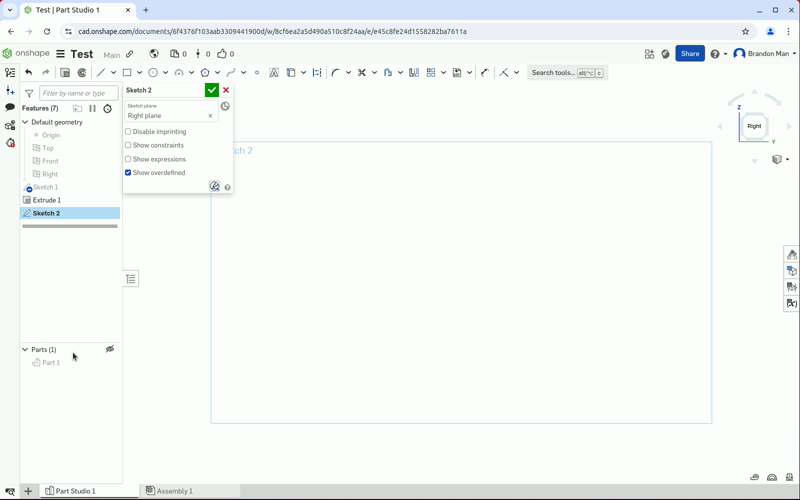
key_down(shift)
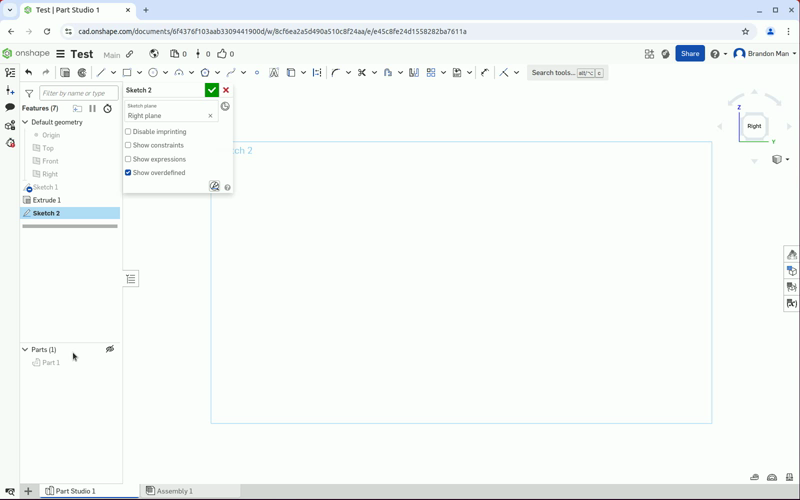
mouse_move(417, 297)
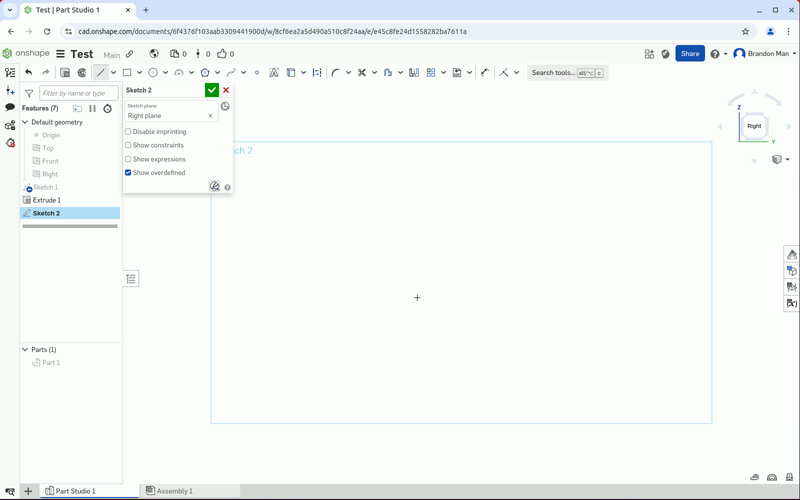
click(417, 297)
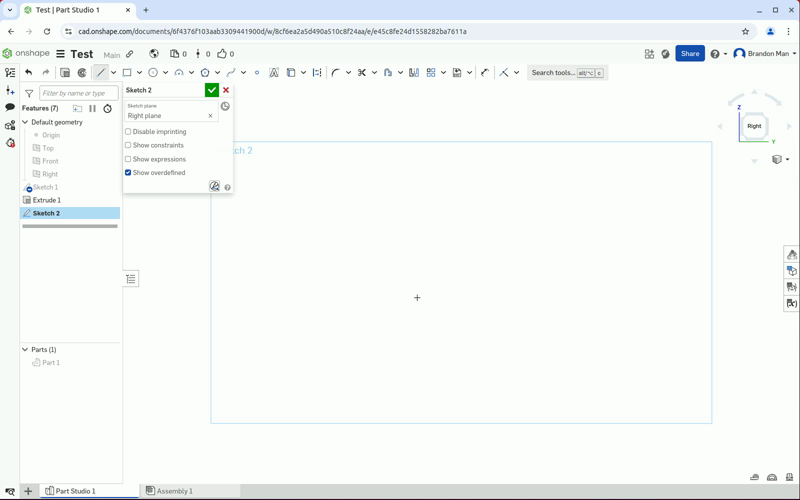
key_up(shift)
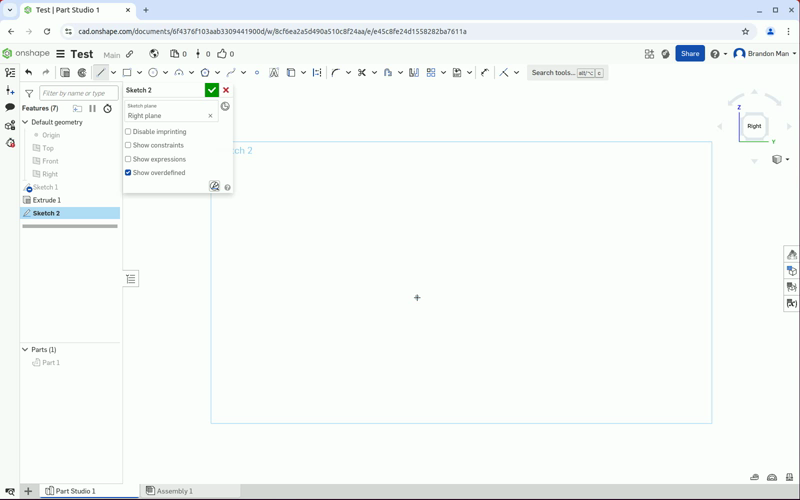
key_down(shift)
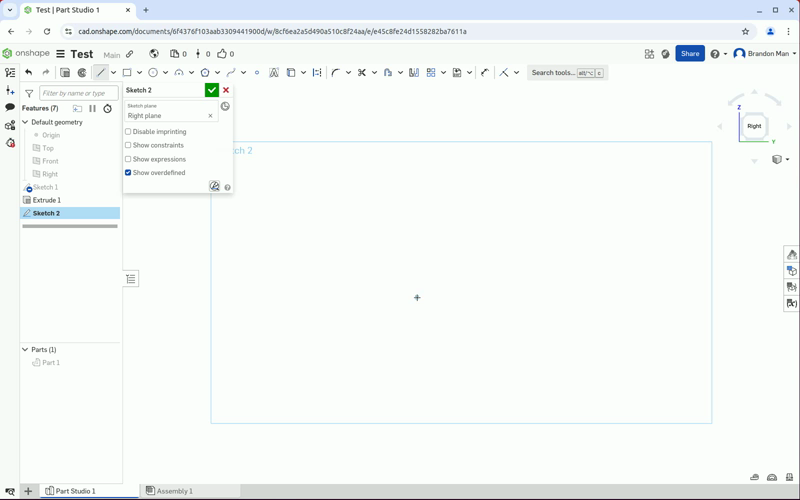
mouse_move(447, 297)
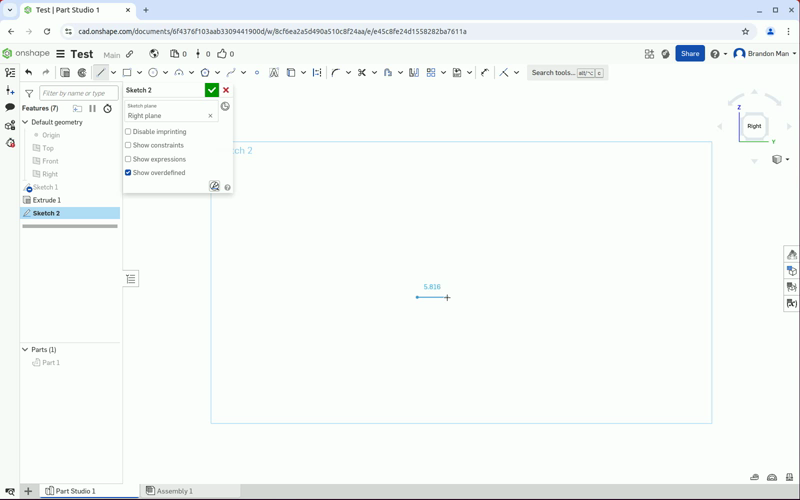
mouse_move(470, 297)
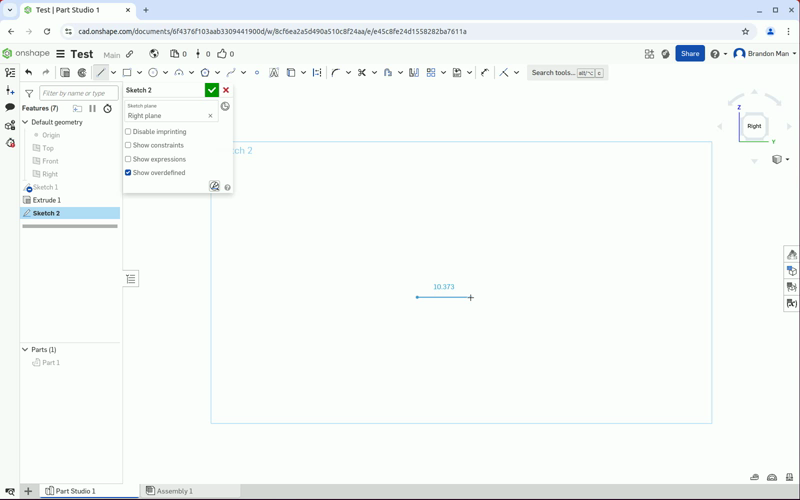
click(470, 297)
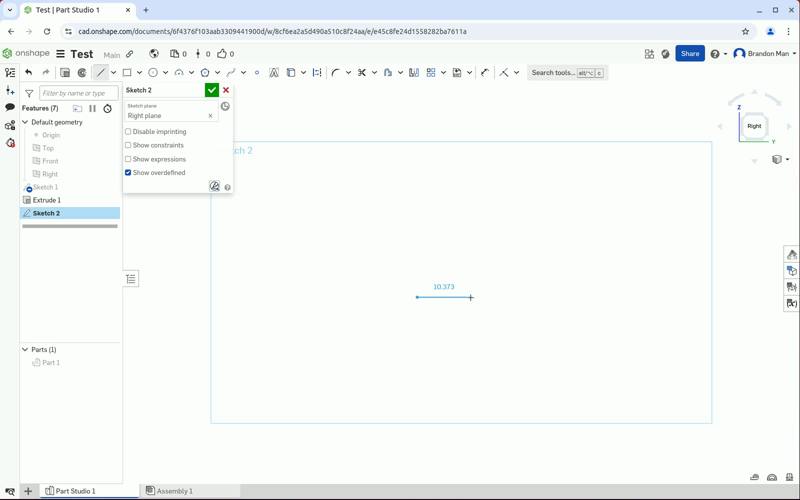
key_up(shift)
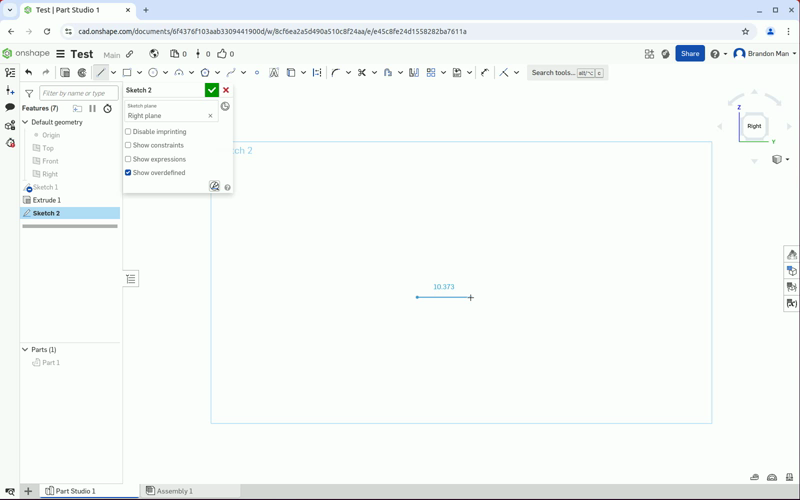
key_down(shift)
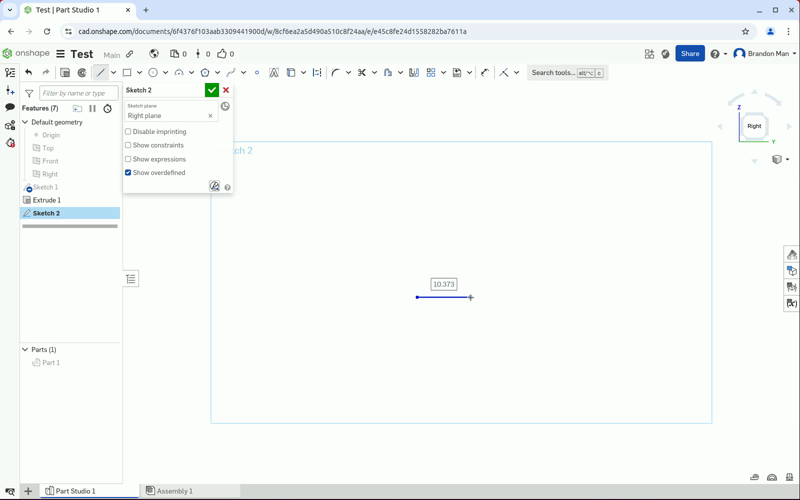
mouse_move(500, 297)
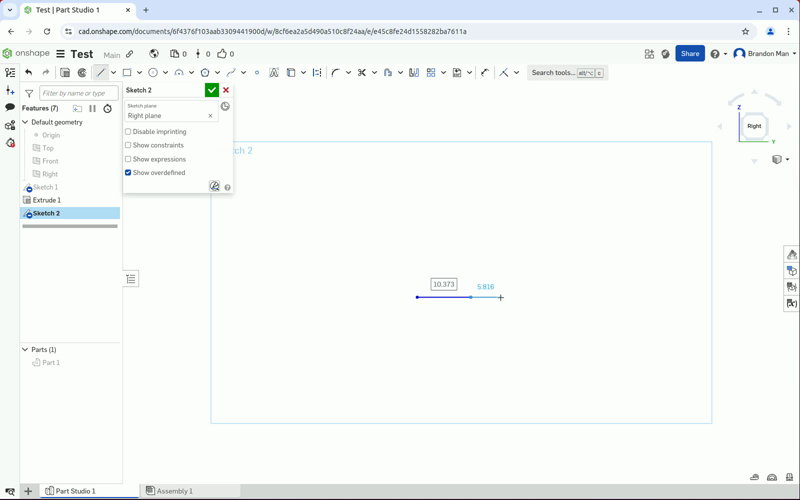
mouse_move(470, 288)
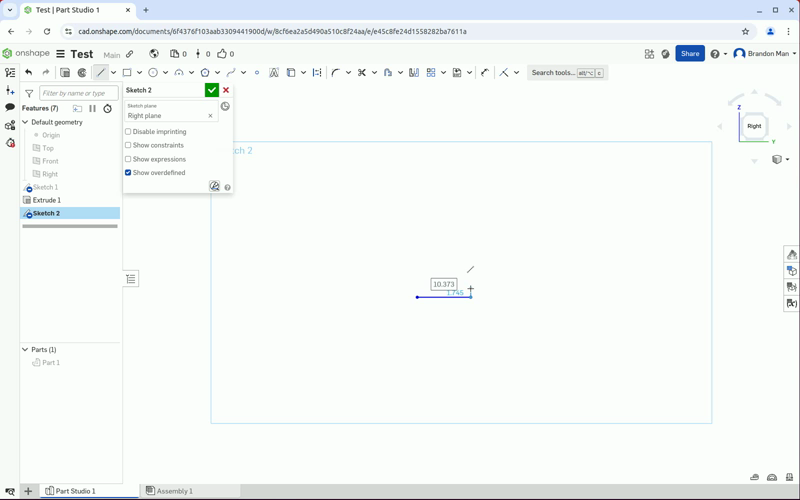
click(470, 288)
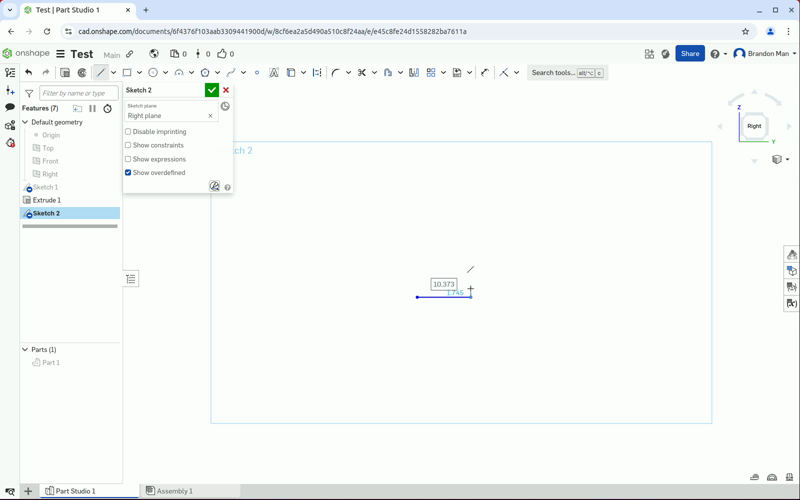
key_up(shift)
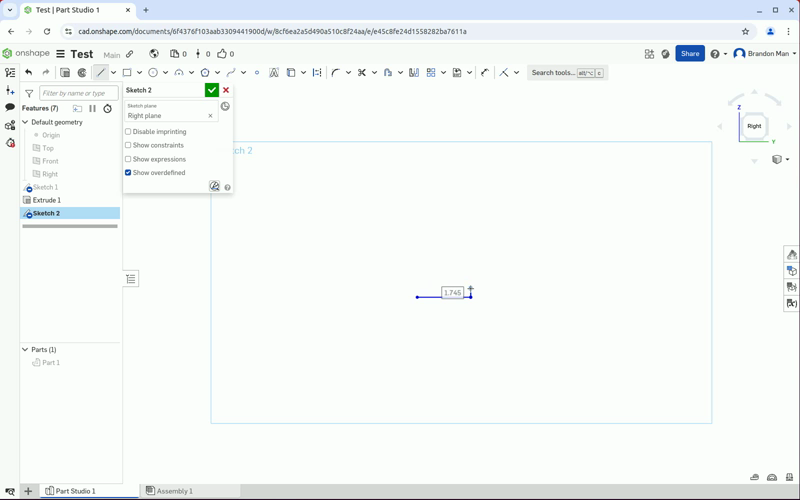
key_down(shift)
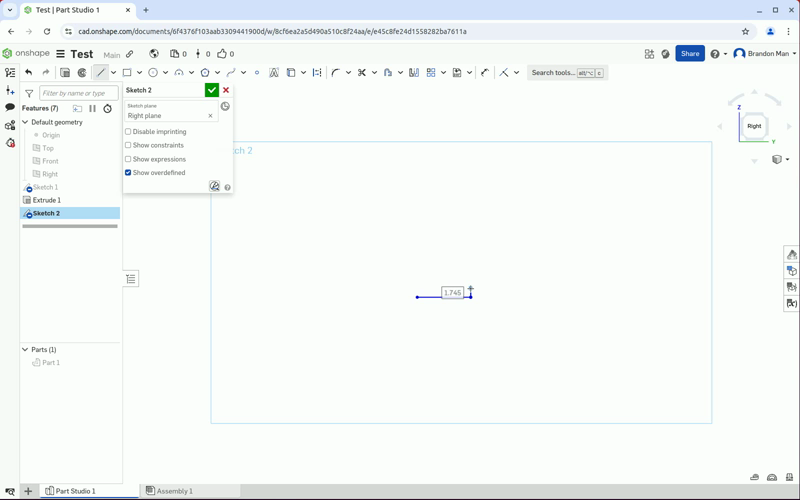
mouse_move(500, 288)
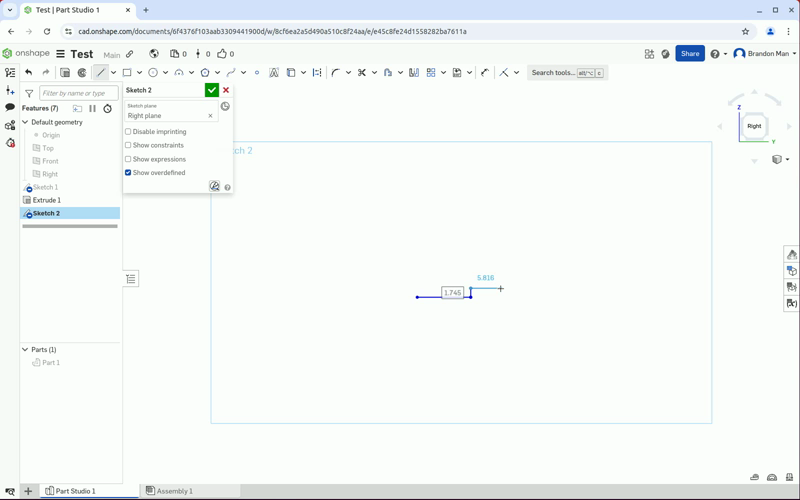
mouse_move(417, 288)
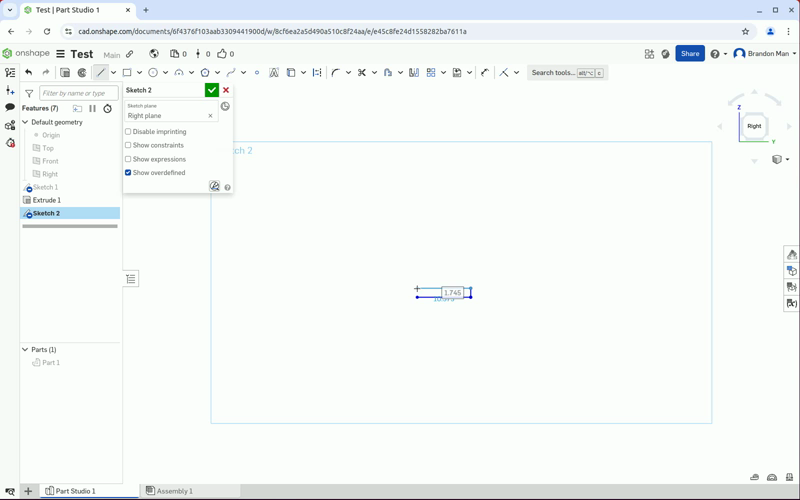
click(417, 288)
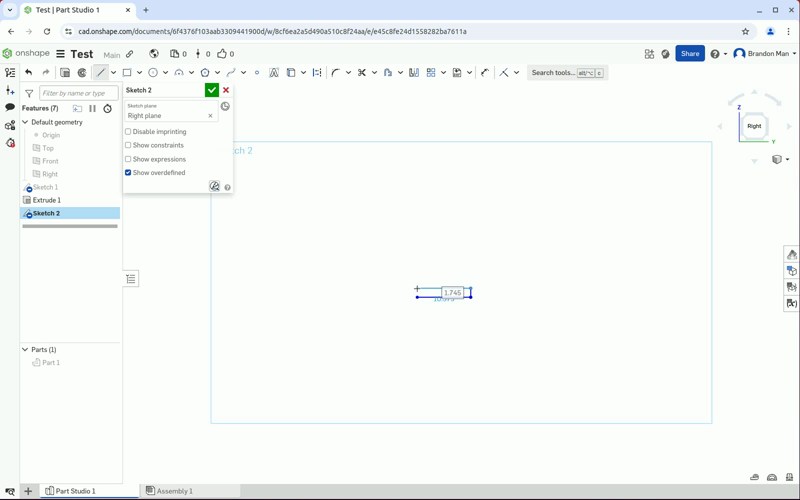
key_up(shift)
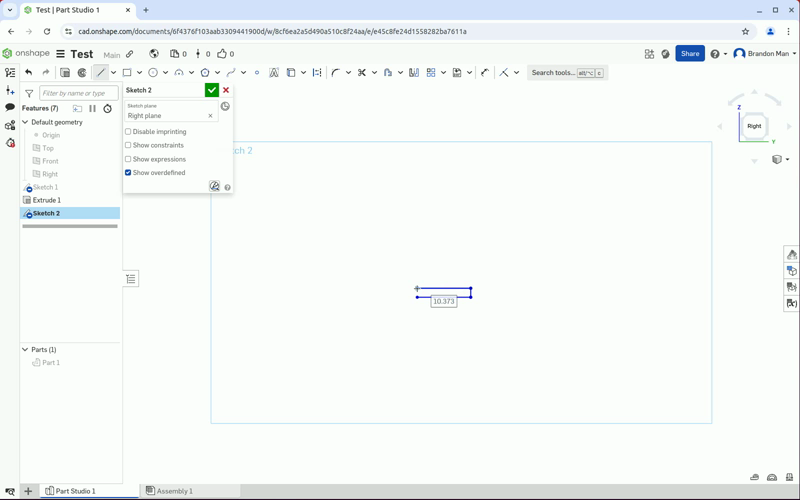
mouse_move(447, 288)
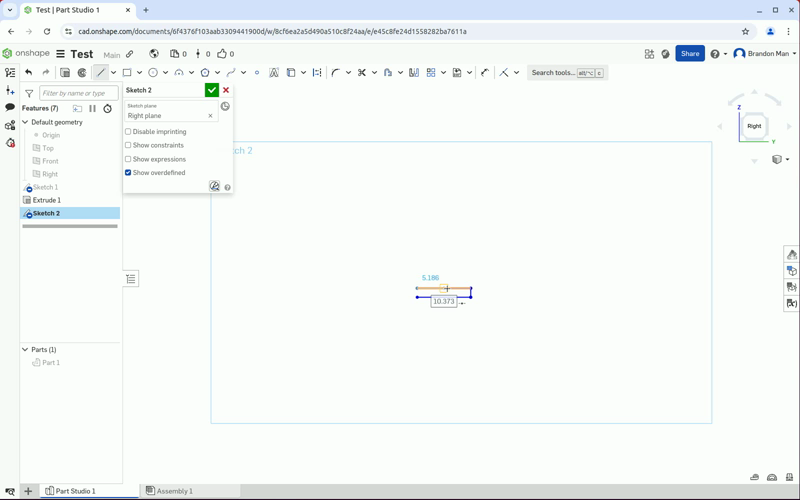
key_down(shift)
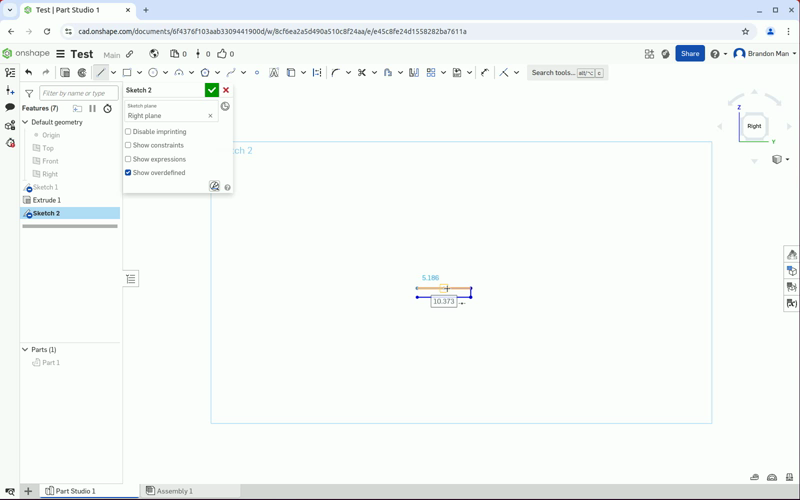
mouse_move(417, 297)
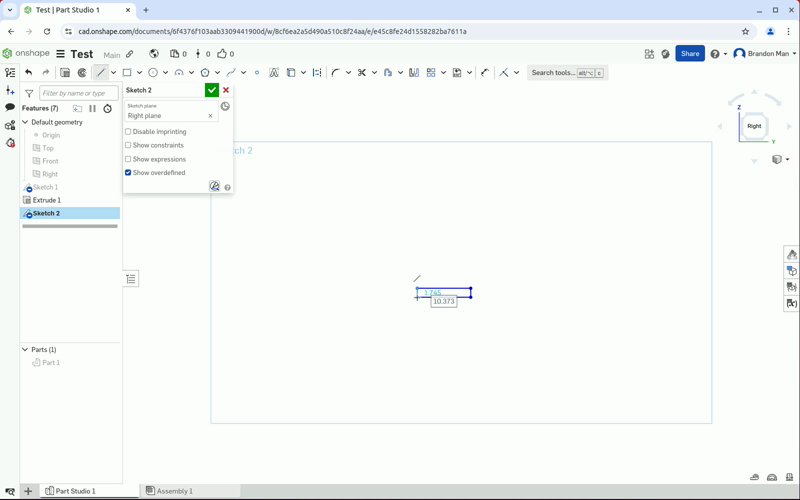
key_up(shift)
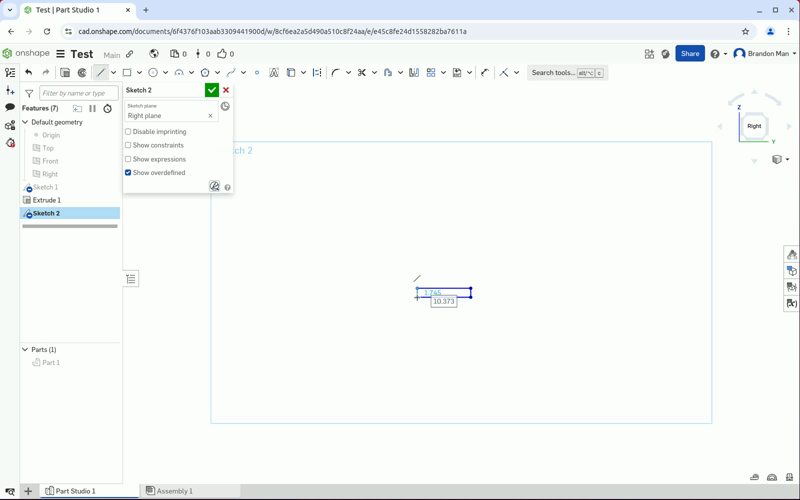
click(417, 297)
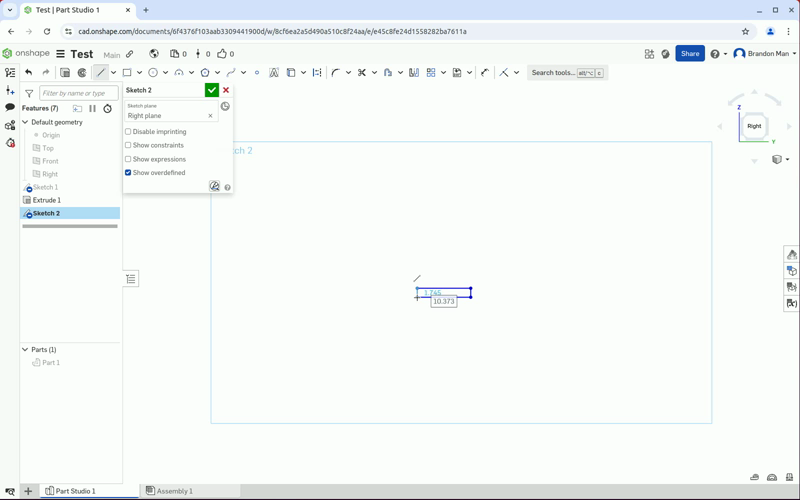
key(esc)
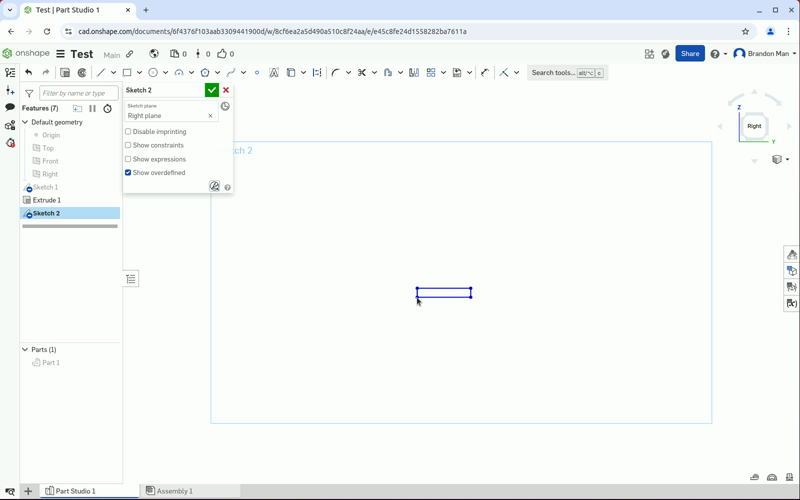
mouse_move(438, 290)
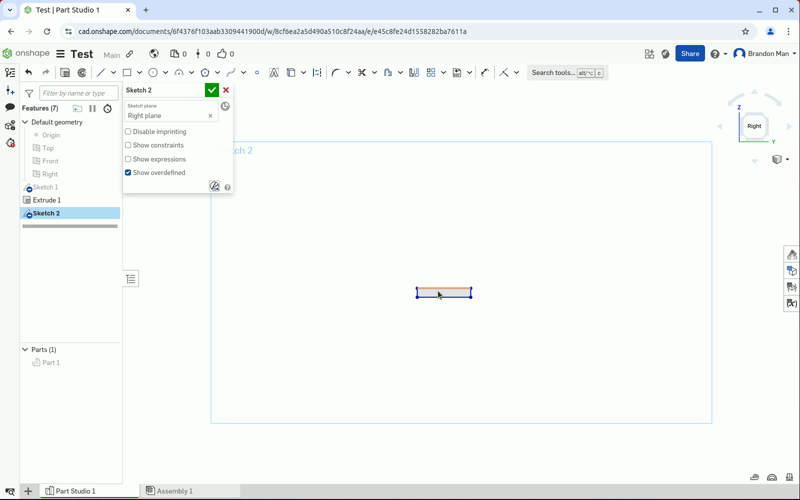
scroll(6)
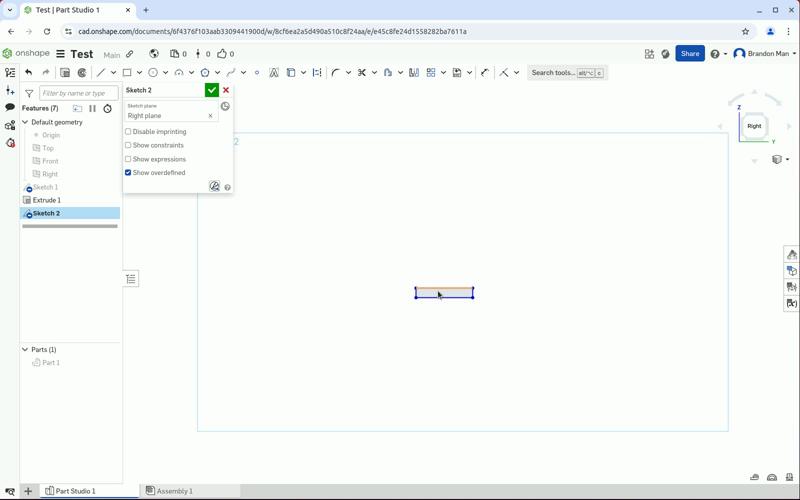
scroll(6)
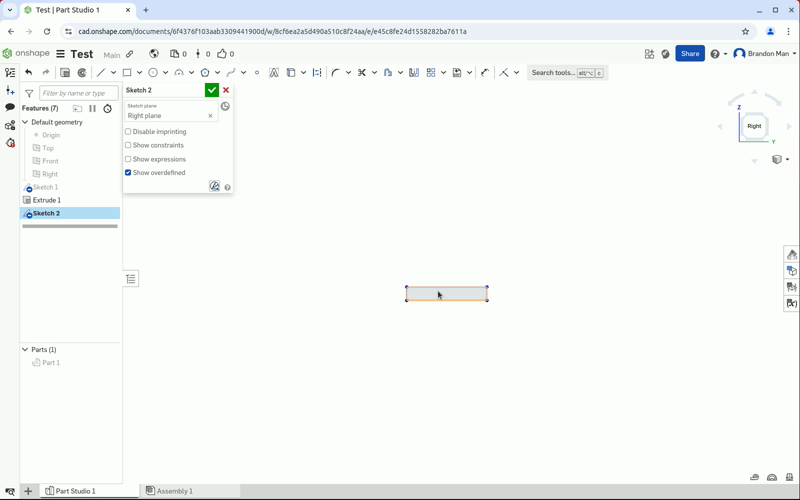
scroll(6)
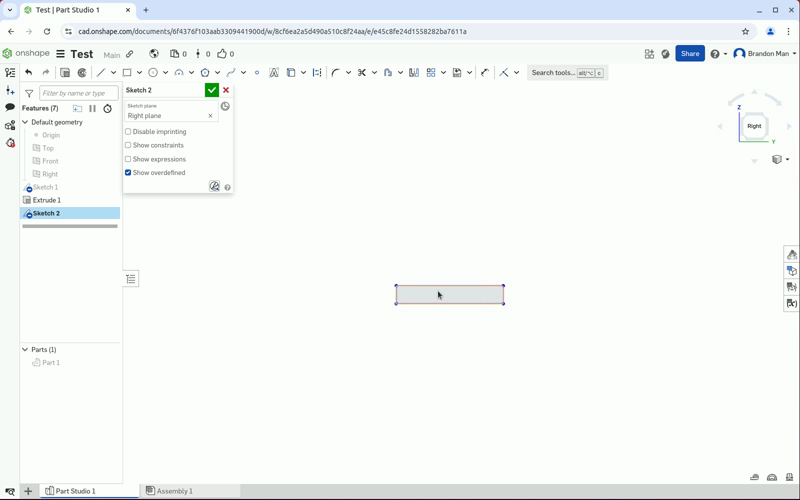
scroll(6)
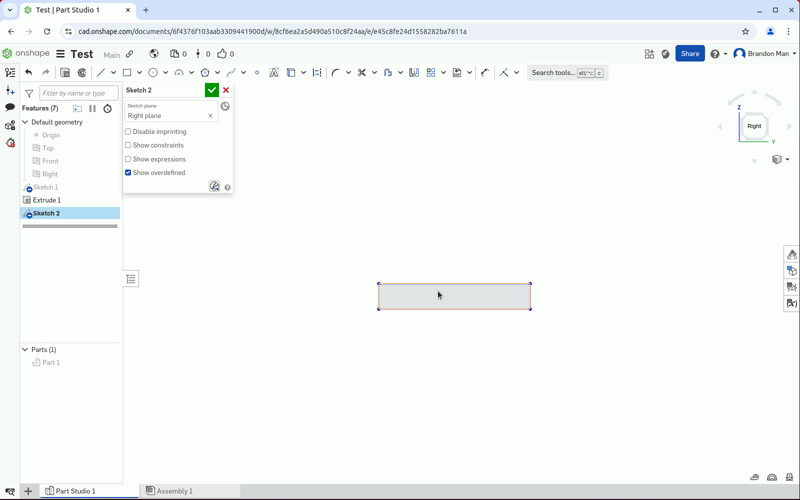
scroll(6)
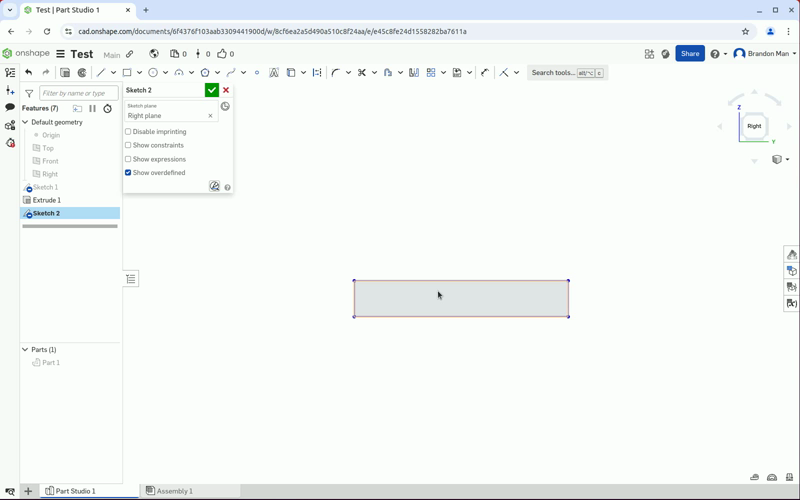
scroll(6)
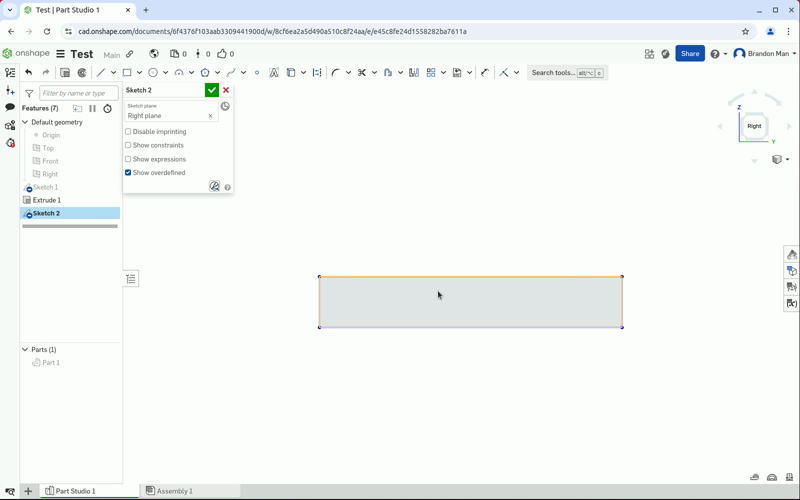
scroll(6)
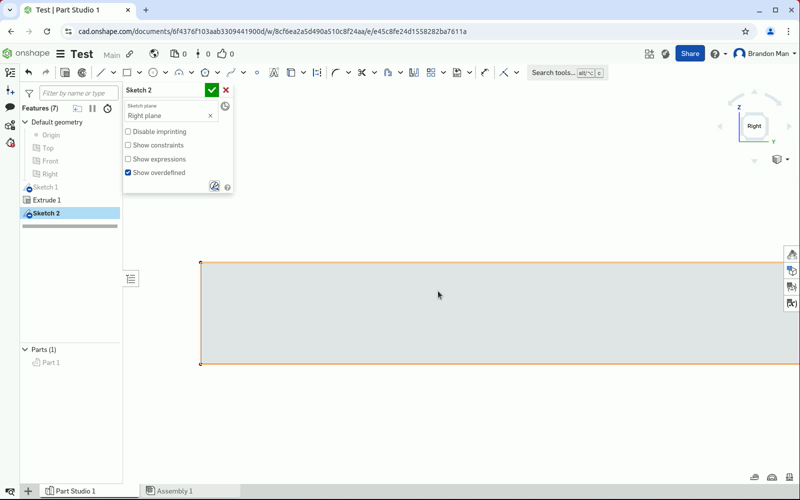
click(438, 290)
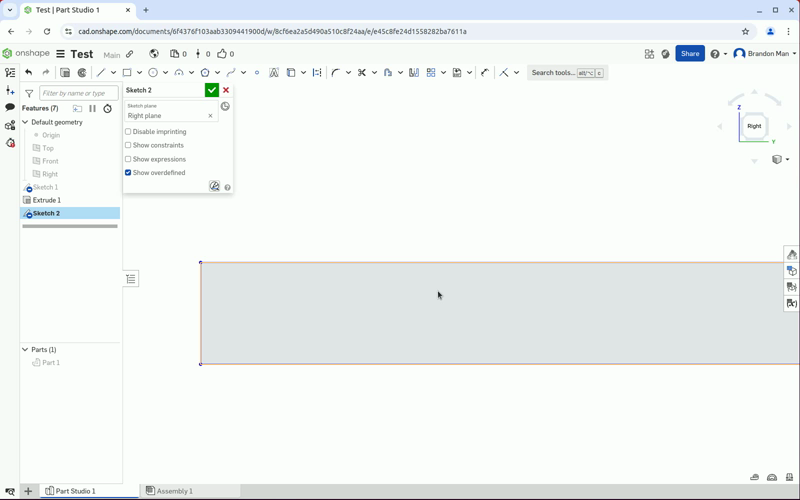
scroll(-6)
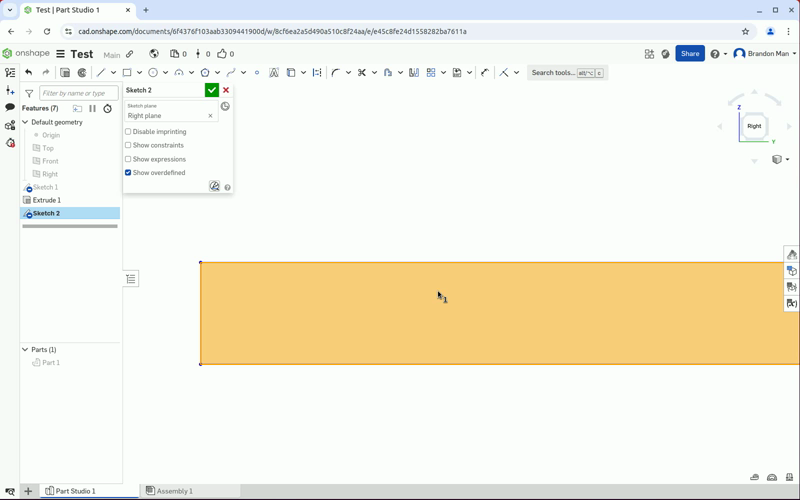
scroll(-6)
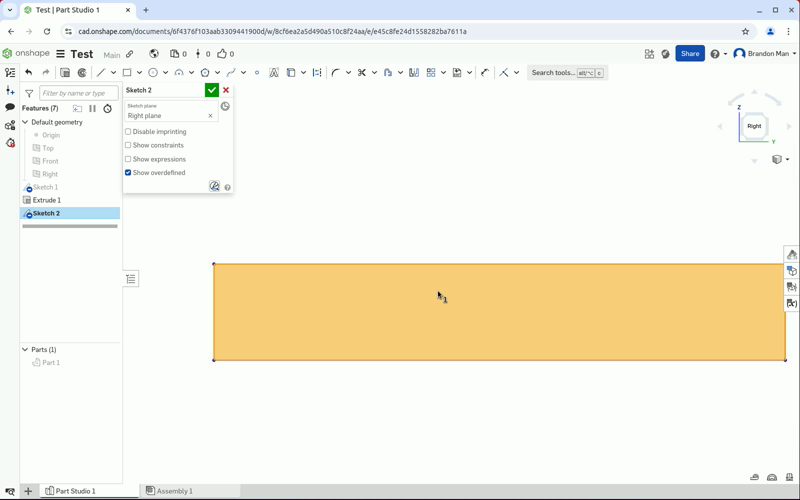
scroll(-6)
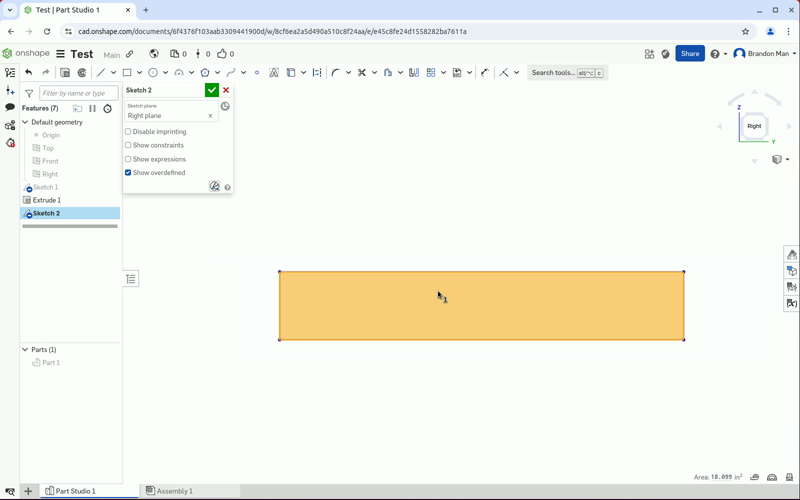
scroll(-6)
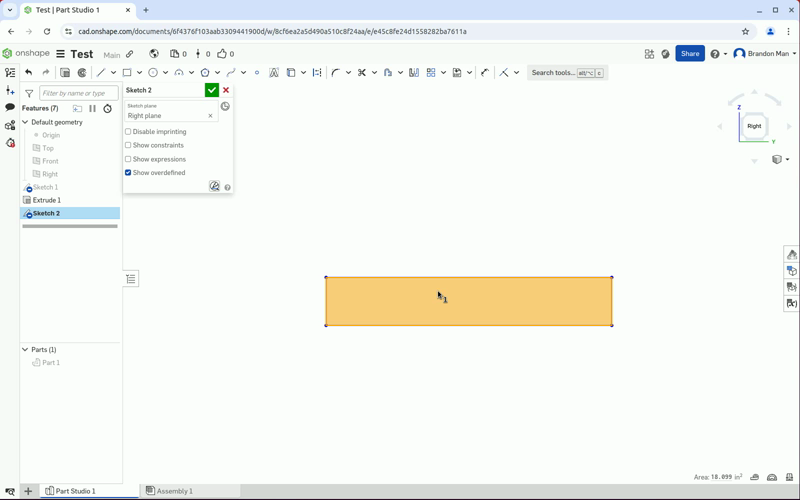
scroll(-6)
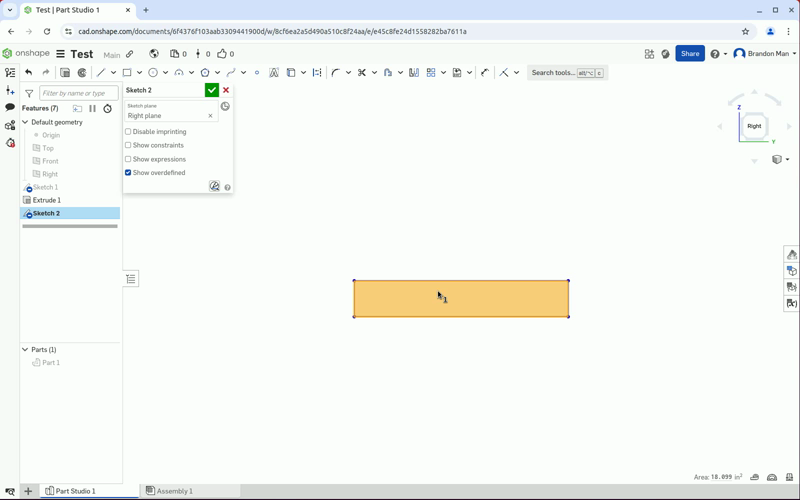
scroll(-6)
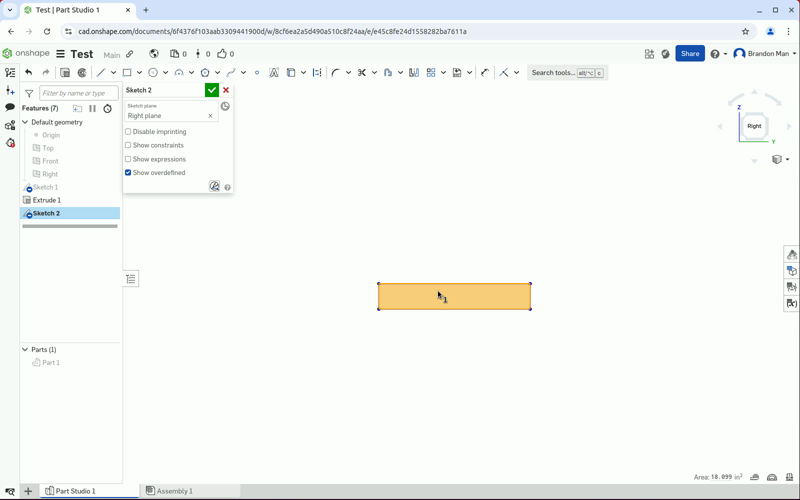
scroll(-6)
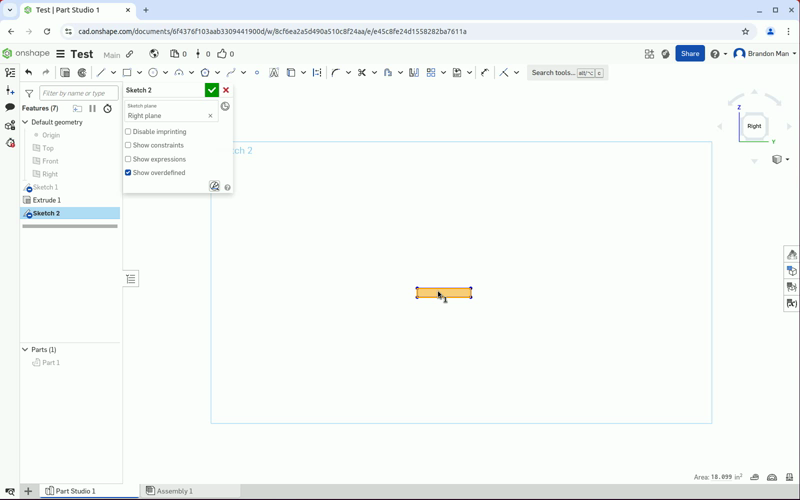
mouse_move(73, 352)
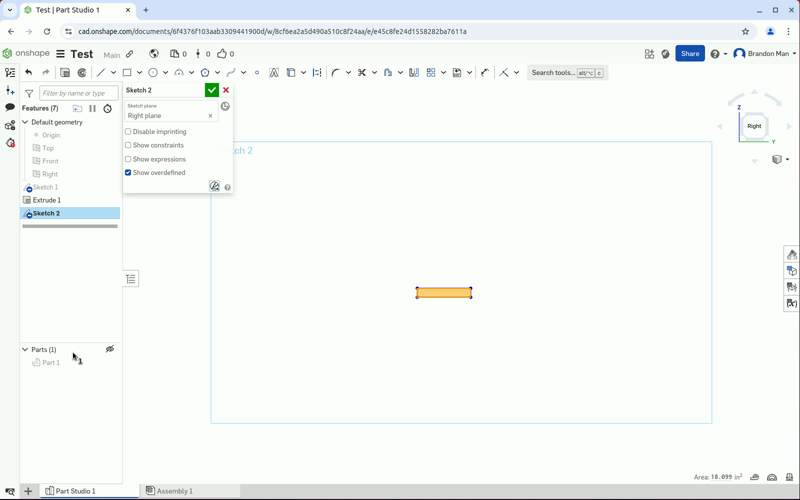
key(shift+y)
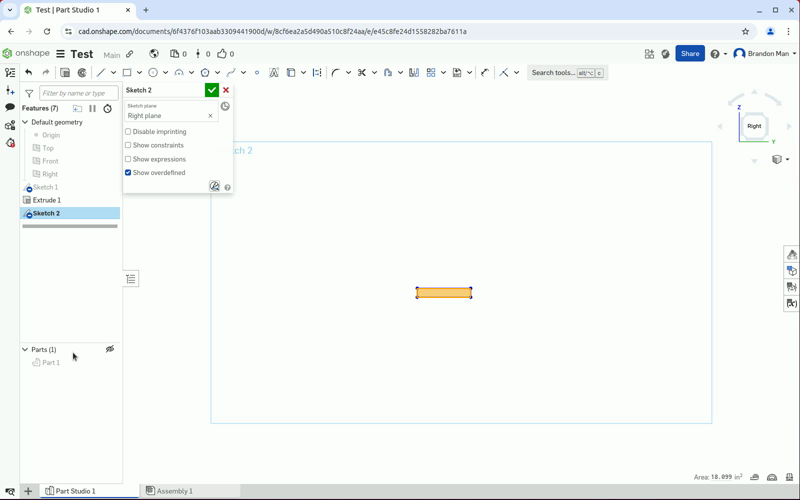
key(shift+e)
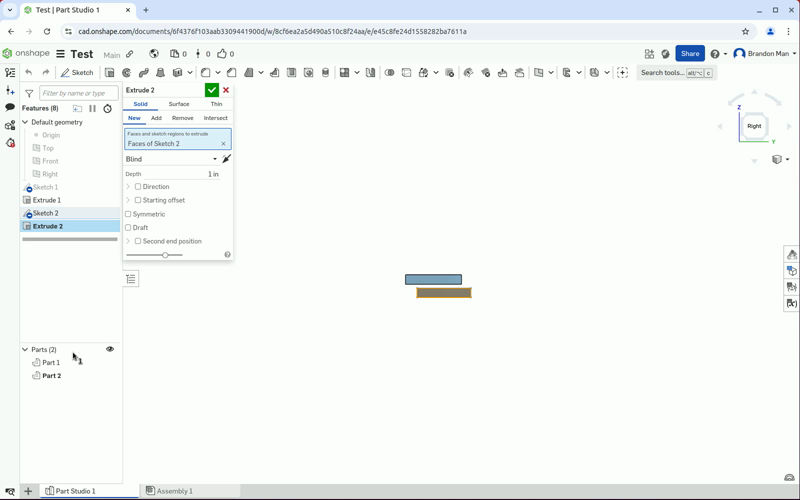
mouse_move(143, 106)
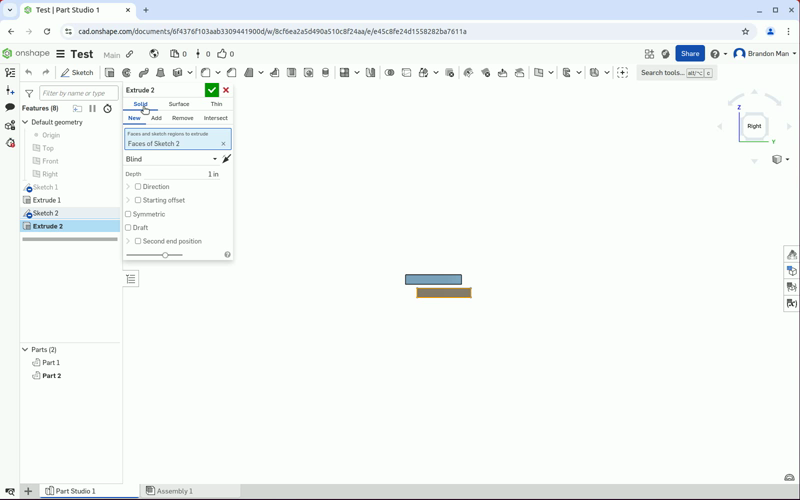
click(143, 106)
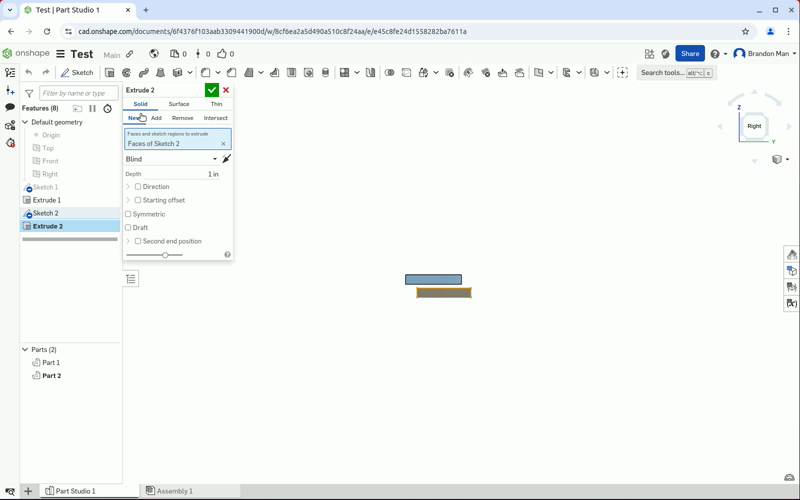
mouse_move(137, 120)
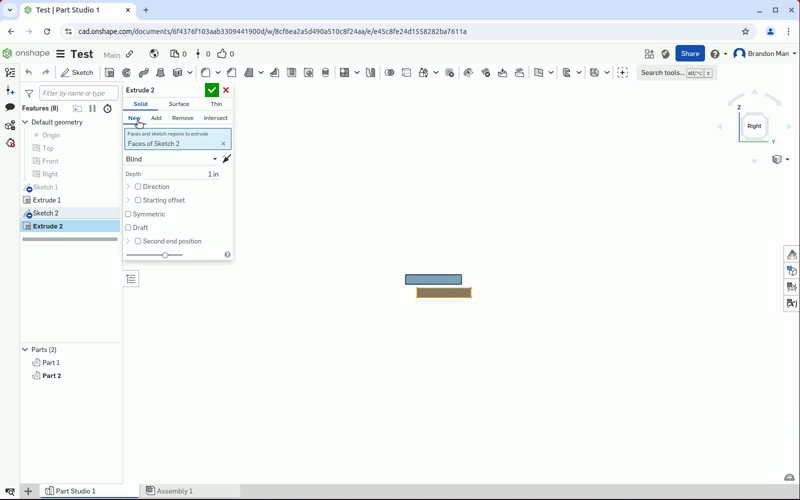
click(137, 120)
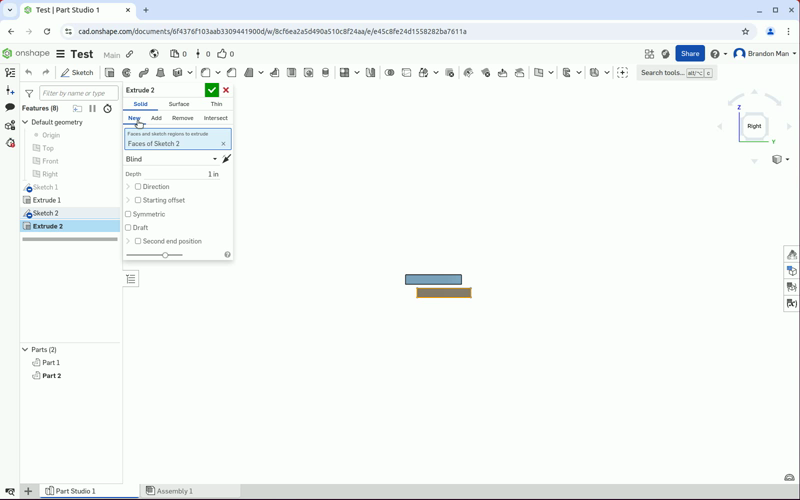
key(tab, 4)
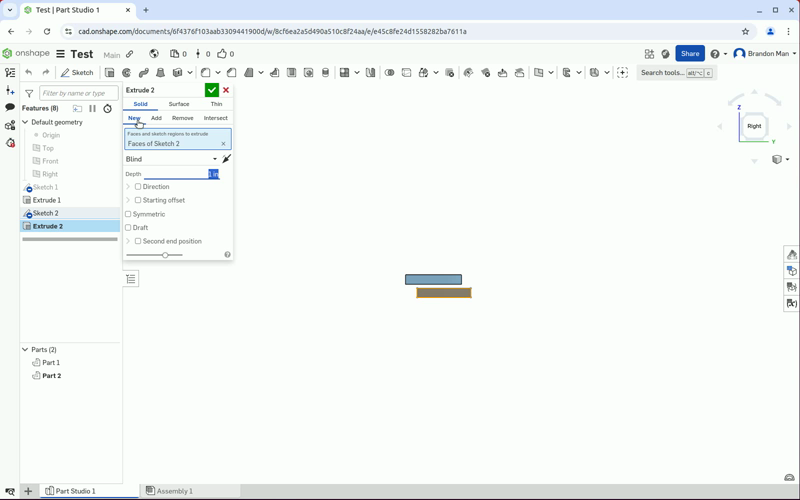
text(-0.241)
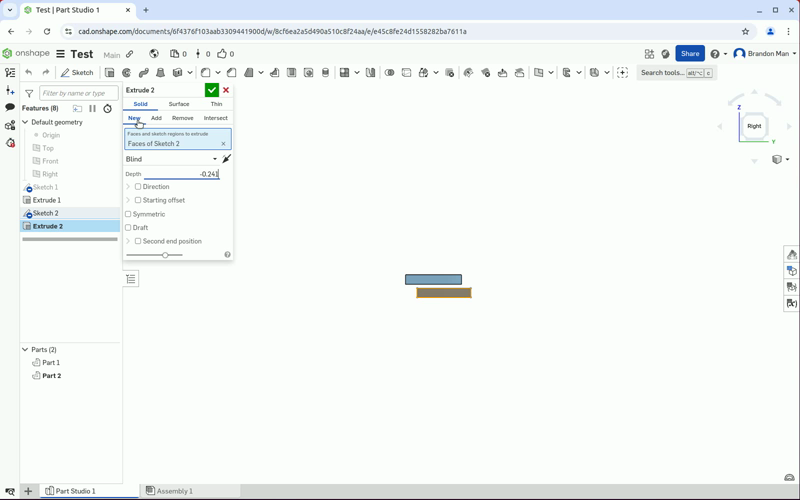
key(enter)
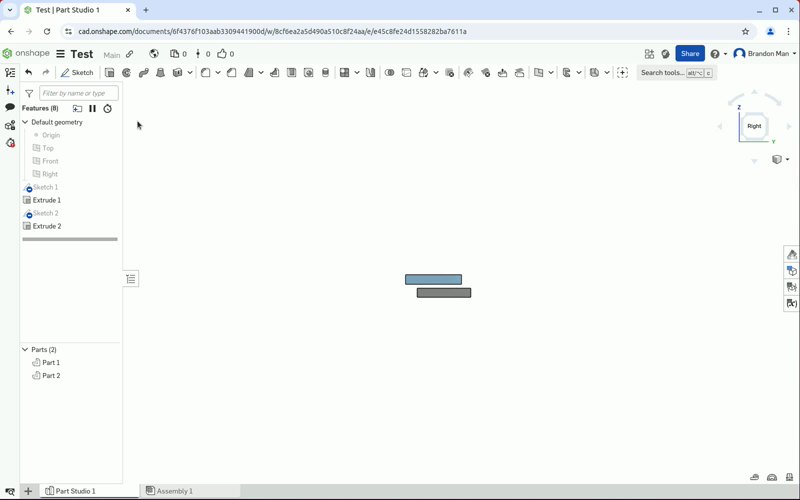
key(shift+h)
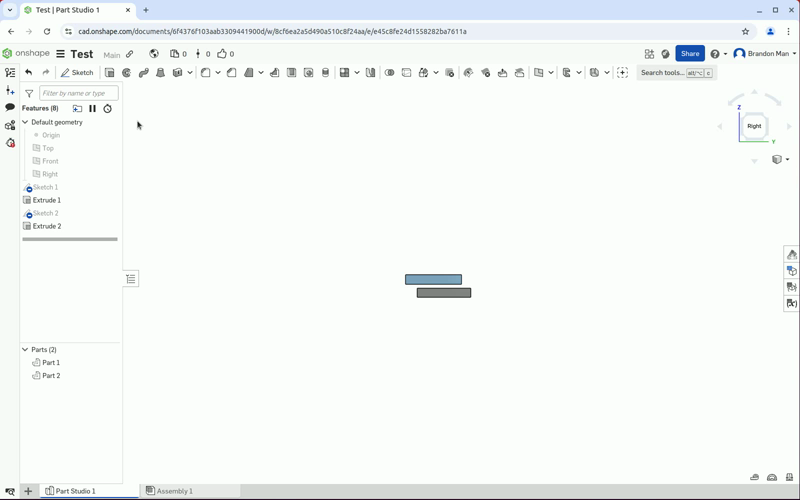
key(shift+h)
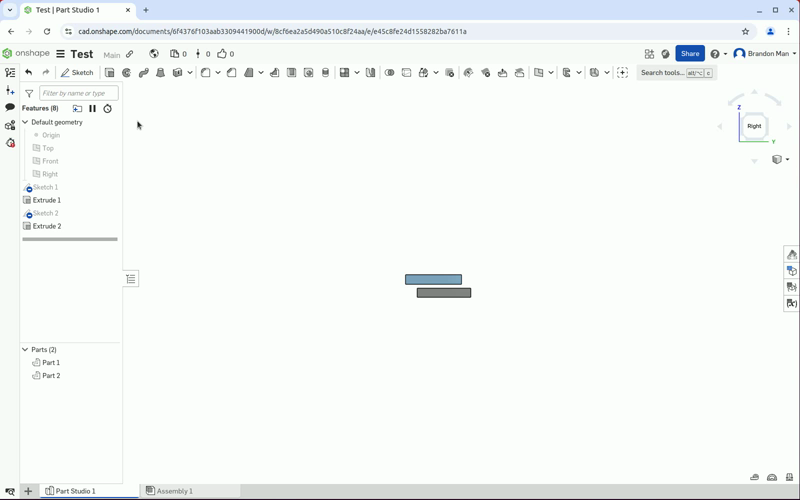
mouse_move(73, 189)
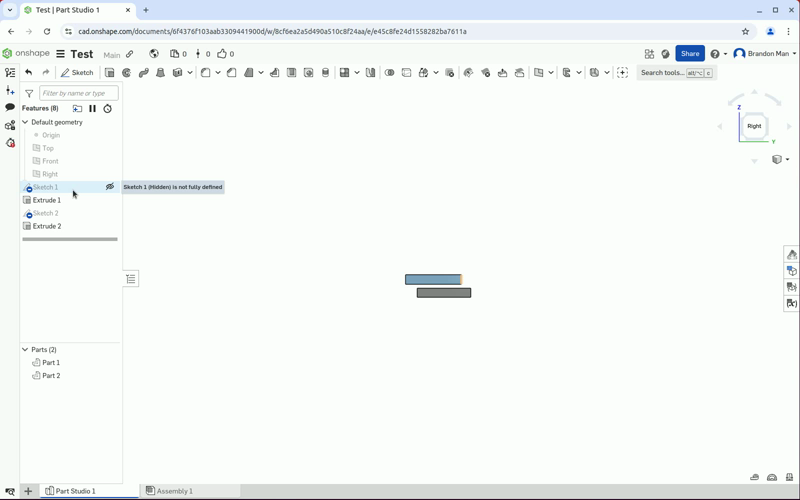
click(73, 189)
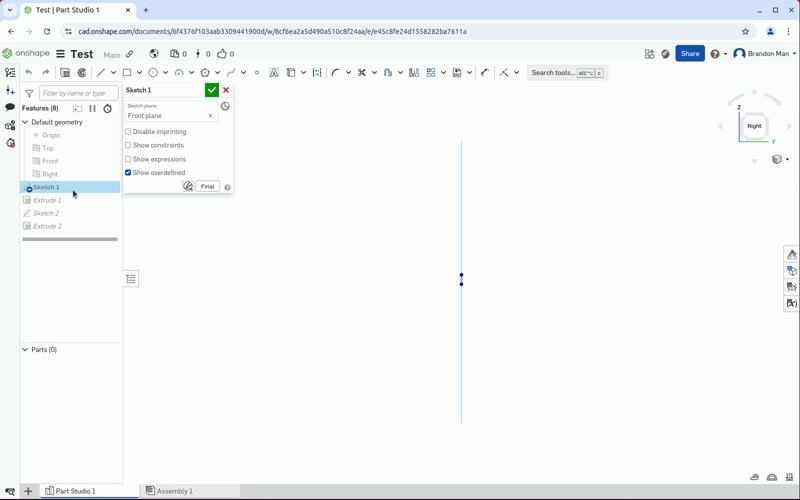
mouse_move(229, 92)
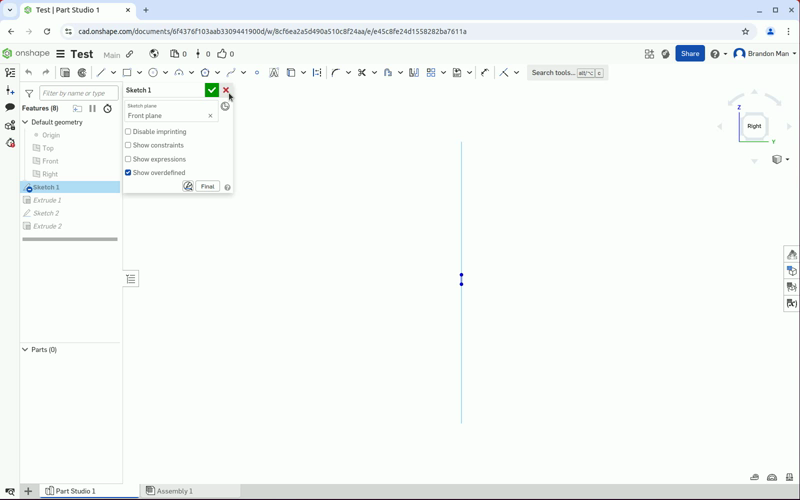
click(229, 92)
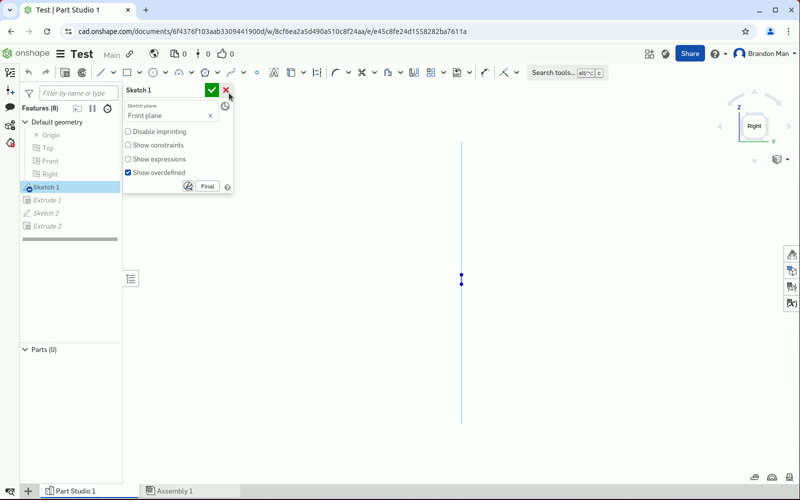
key(shift+s)
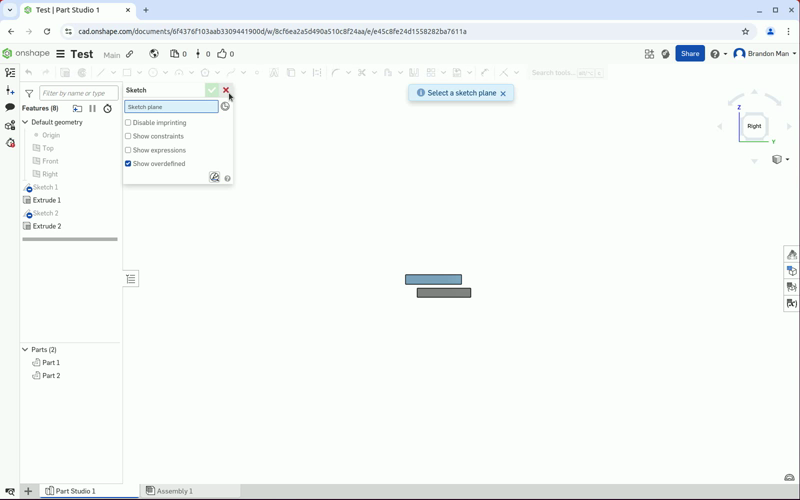
mouse_move(73, 176)
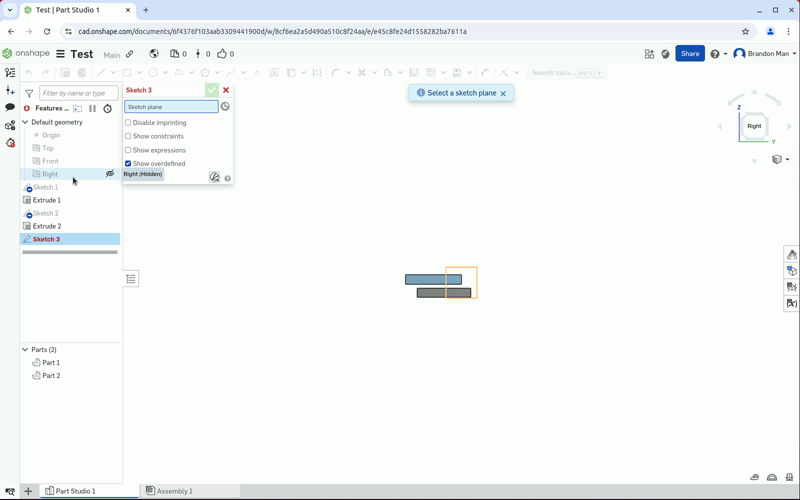
click(73, 176)
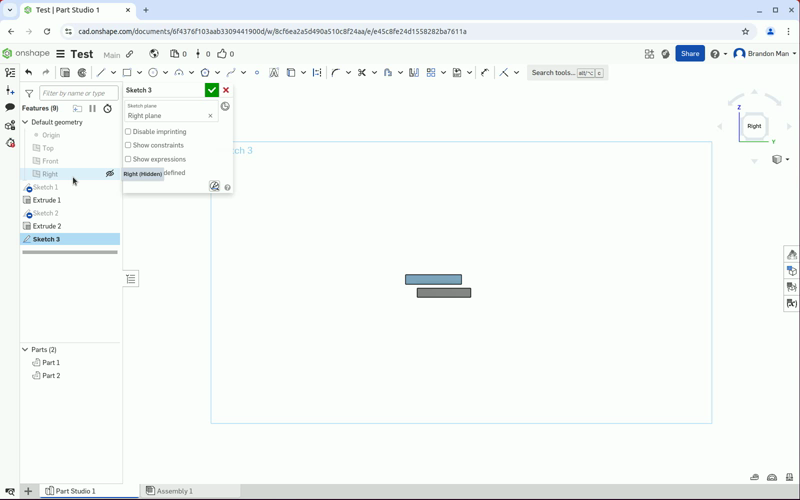
mouse_move(73, 352)
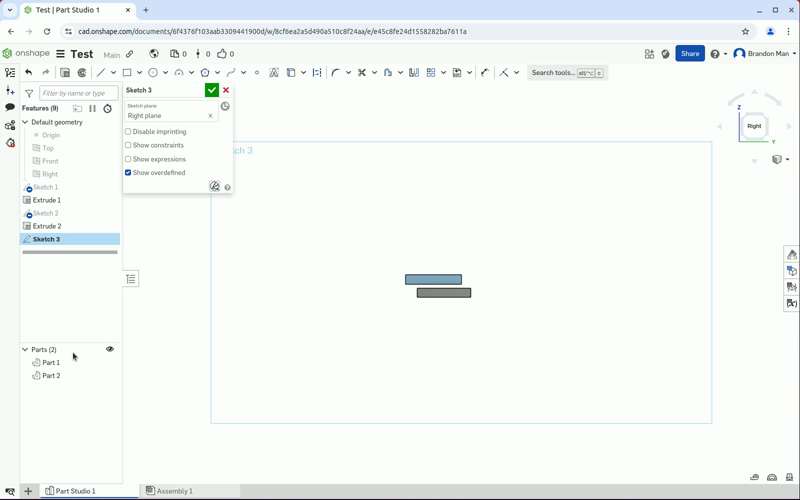
key(y)
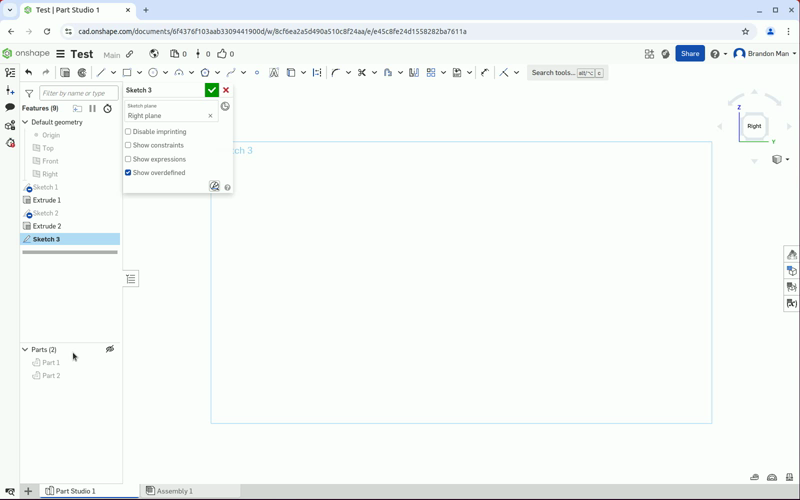
key(l)
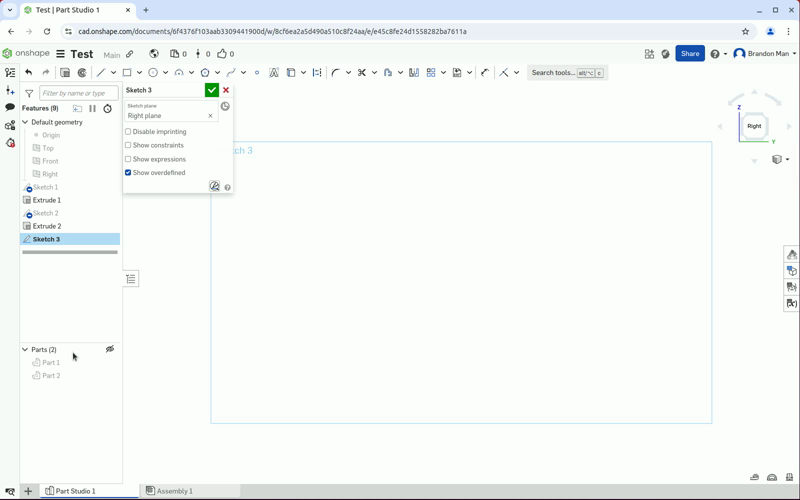
key_down(shift)
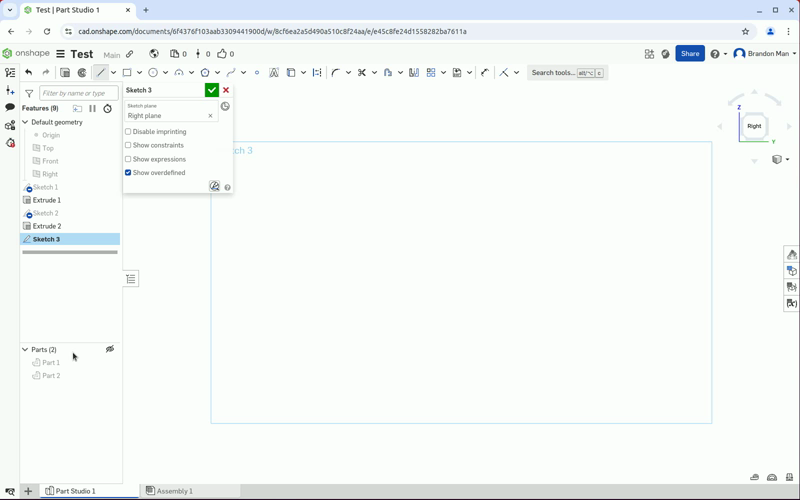
mouse_move(436, 274)
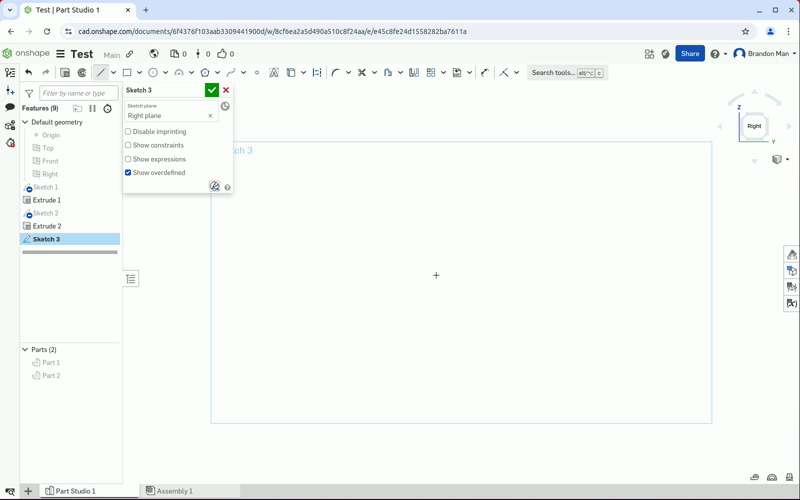
click(436, 274)
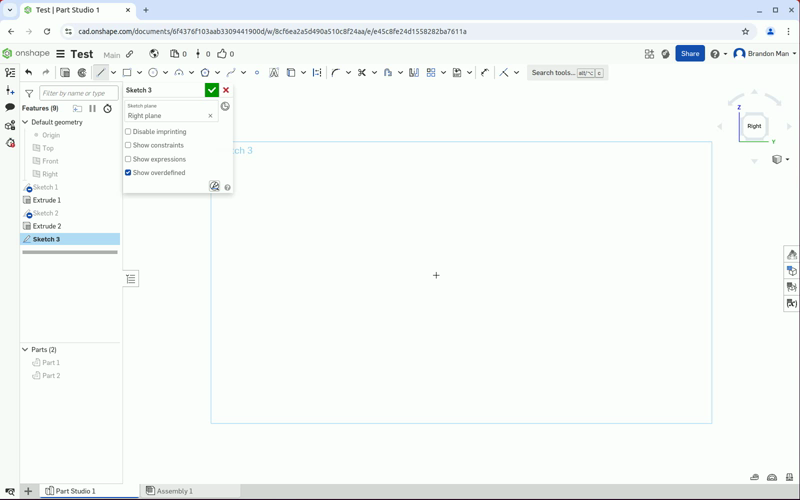
key_up(shift)
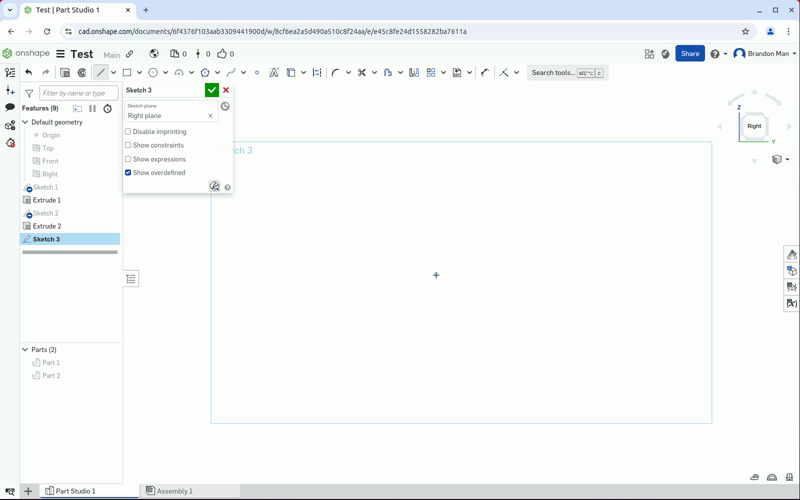
key_down(shift)
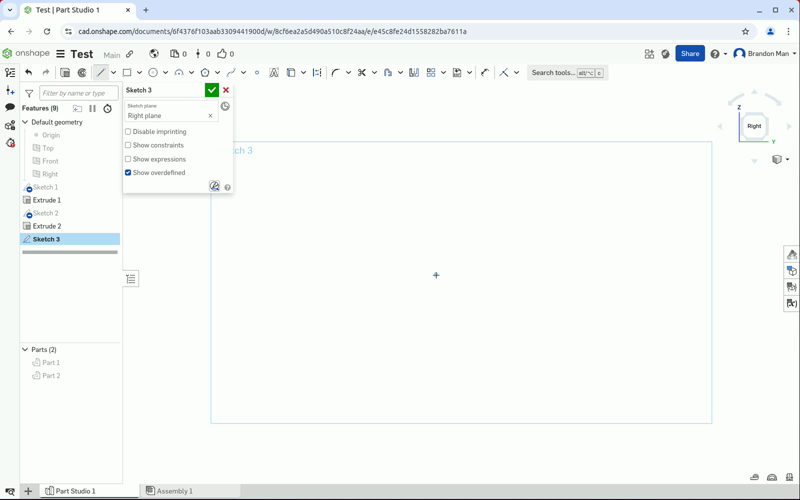
mouse_move(466, 274)
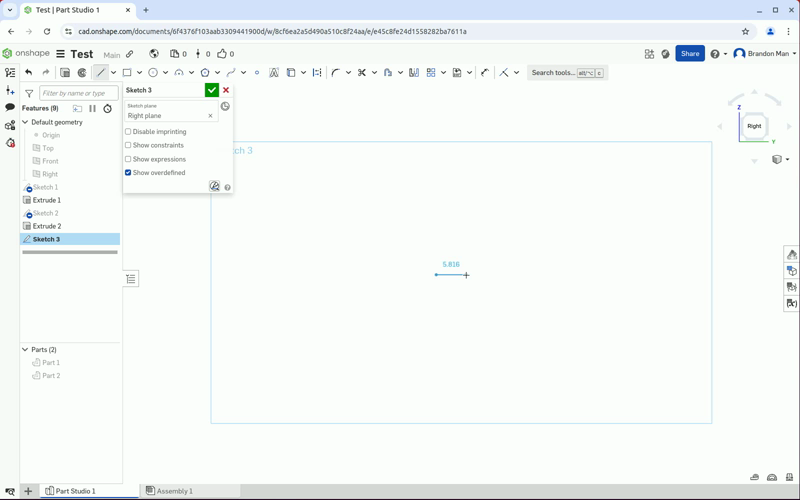
mouse_move(472, 274)
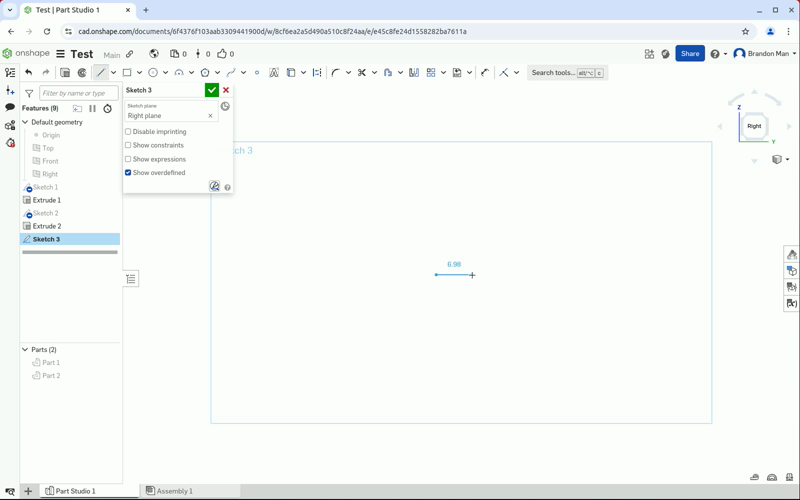
click(472, 274)
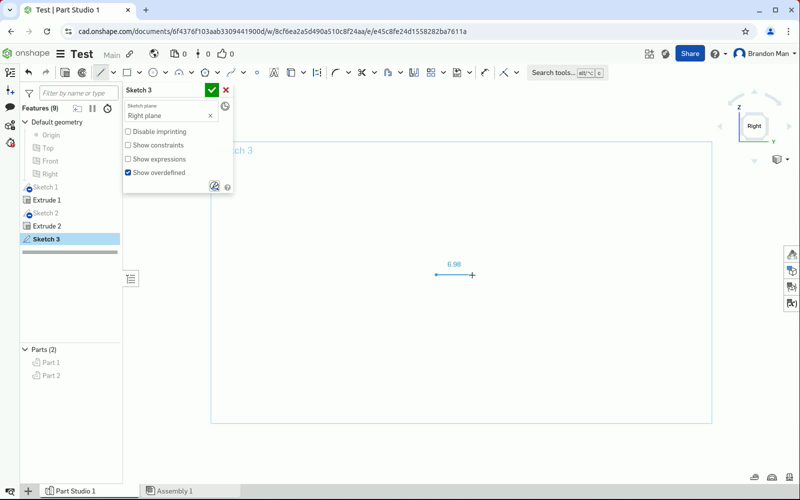
key_up(shift)
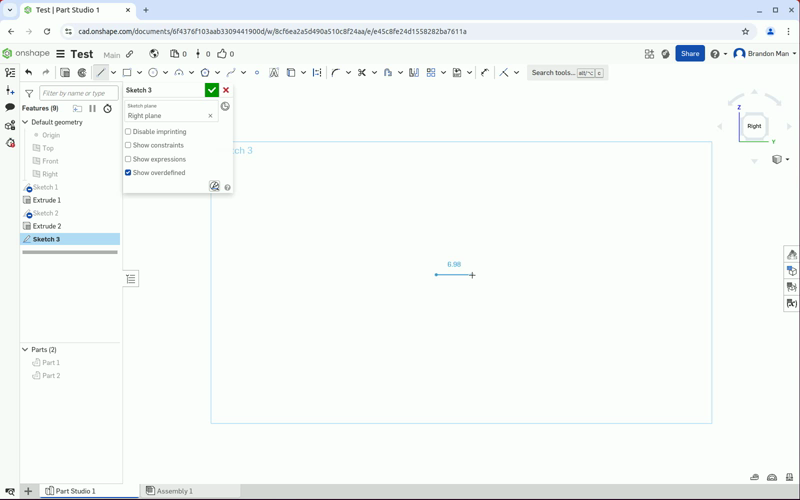
key_down(shift)
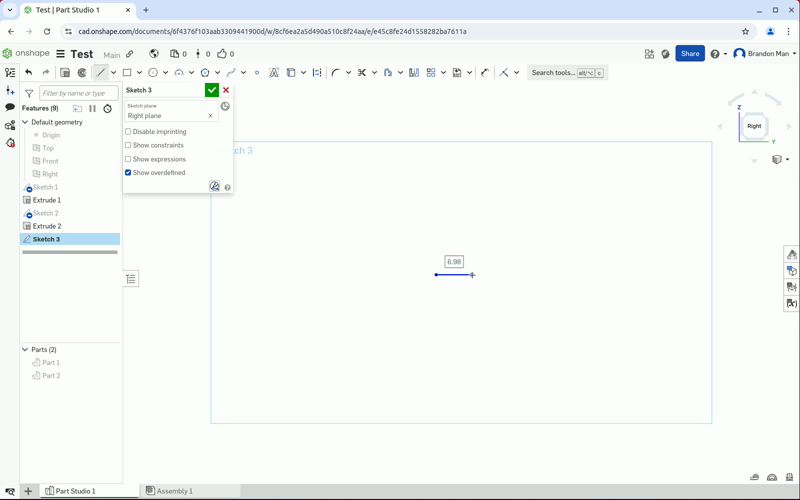
mouse_move(502, 274)
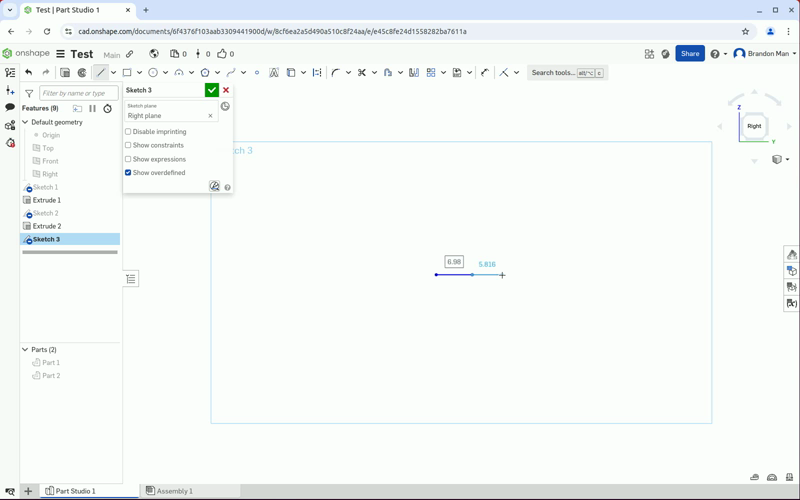
mouse_move(472, 256)
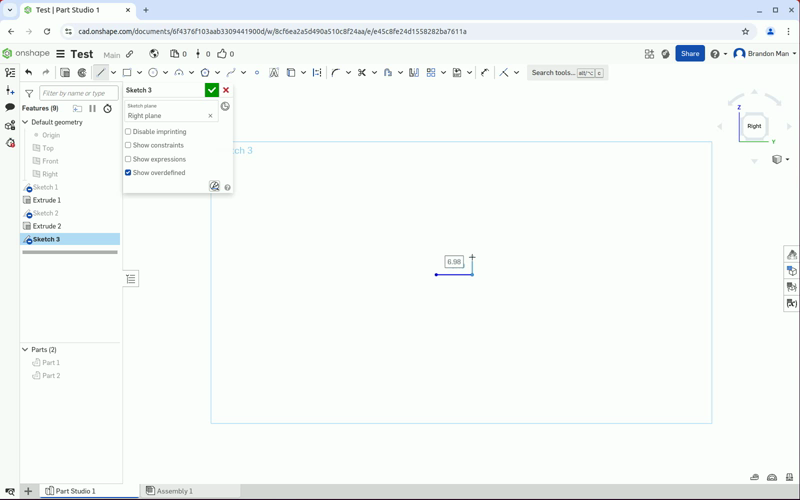
click(472, 256)
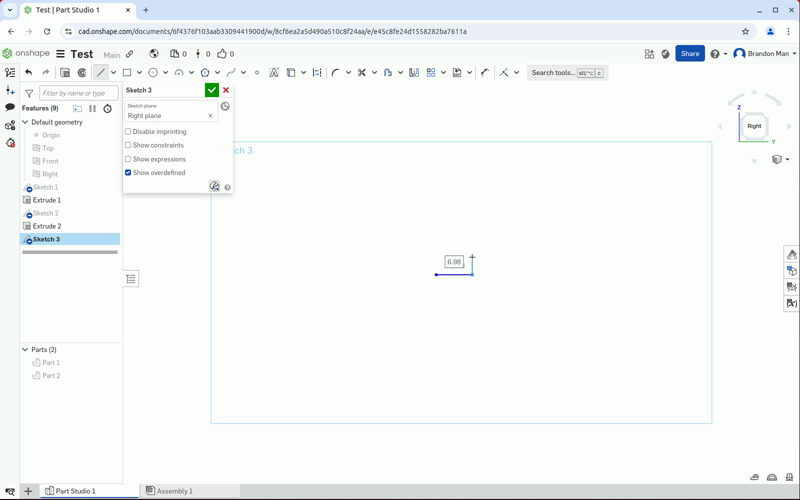
key_up(shift)
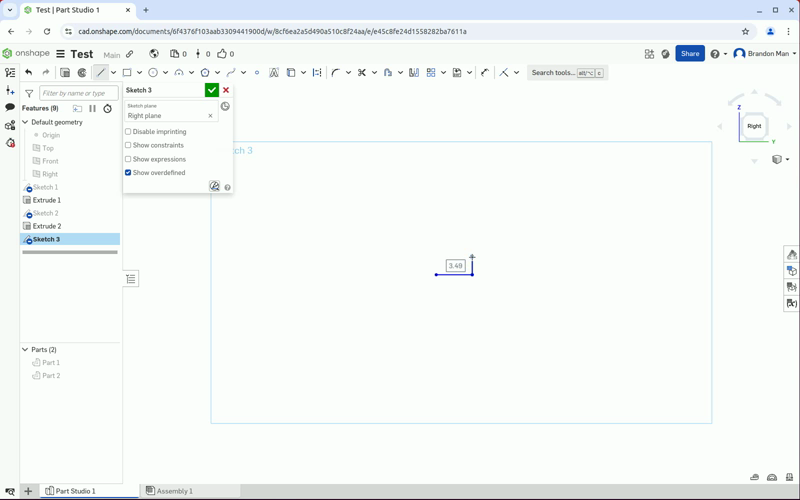
key_down(shift)
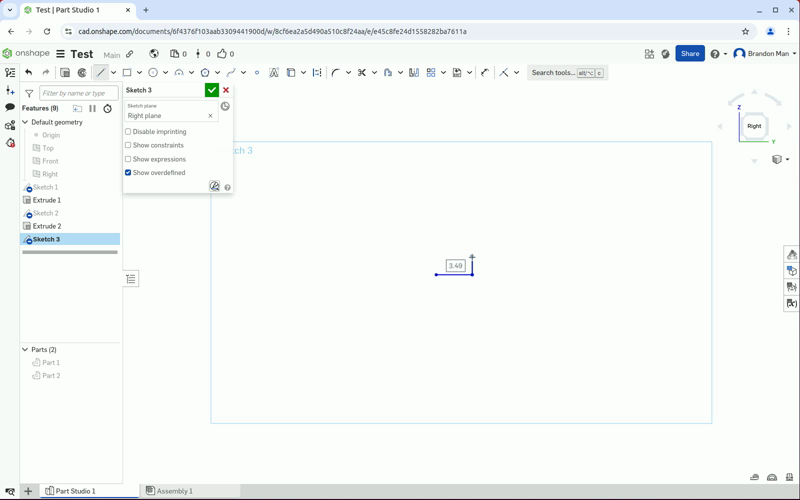
mouse_move(502, 256)
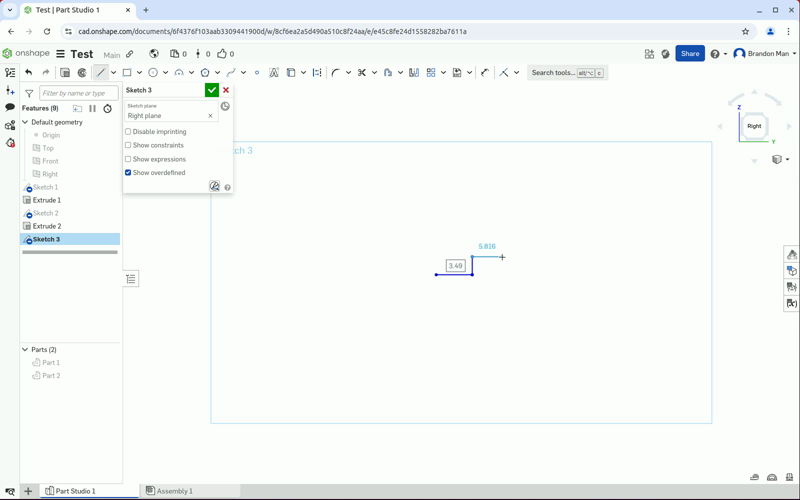
mouse_move(436, 256)
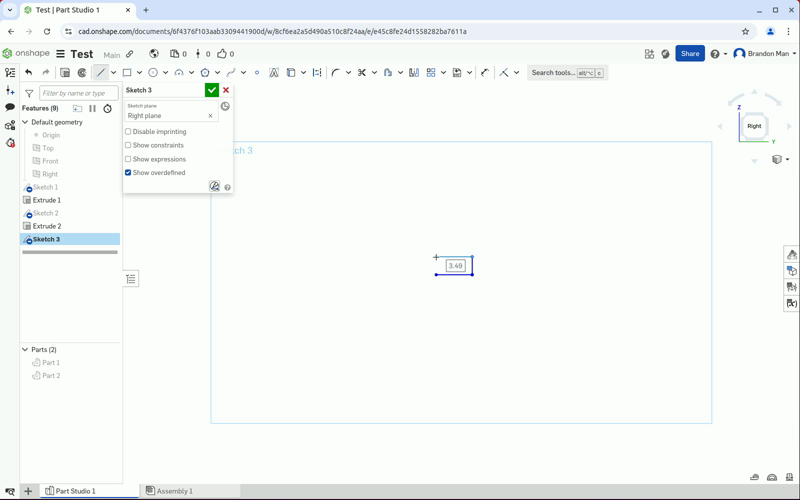
click(436, 256)
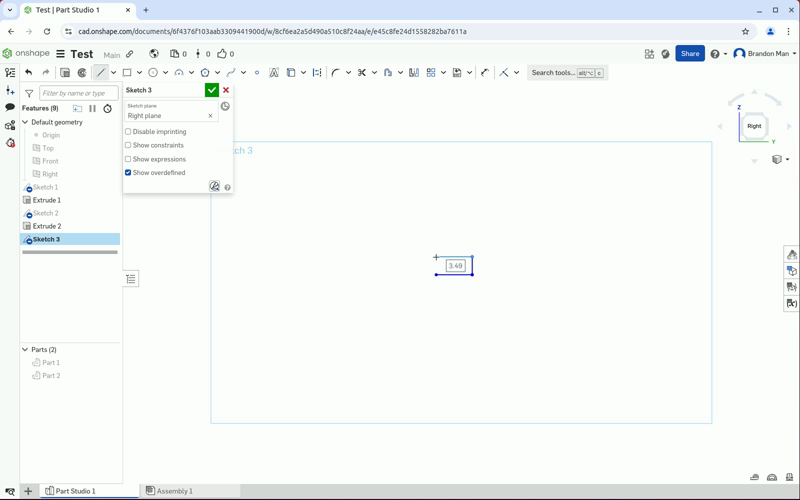
key_up(shift)
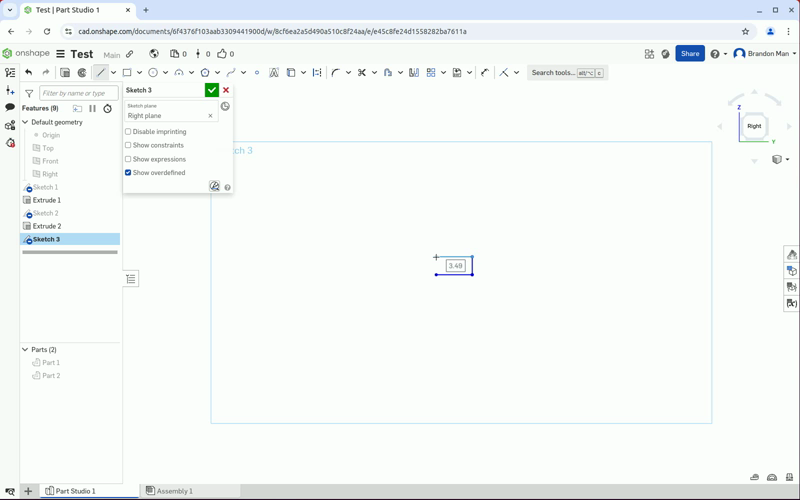
mouse_move(466, 256)
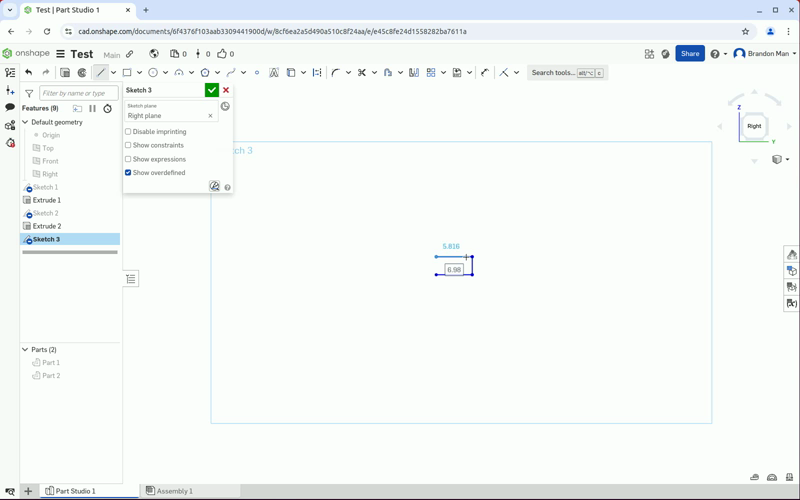
key_down(shift)
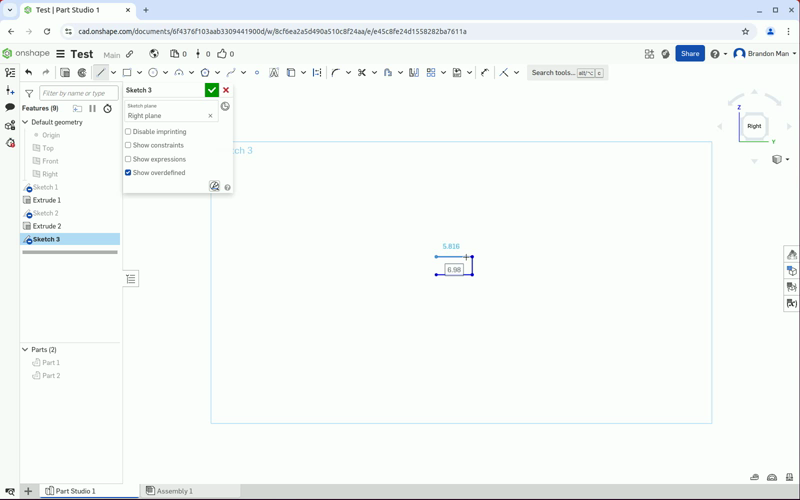
mouse_move(436, 274)
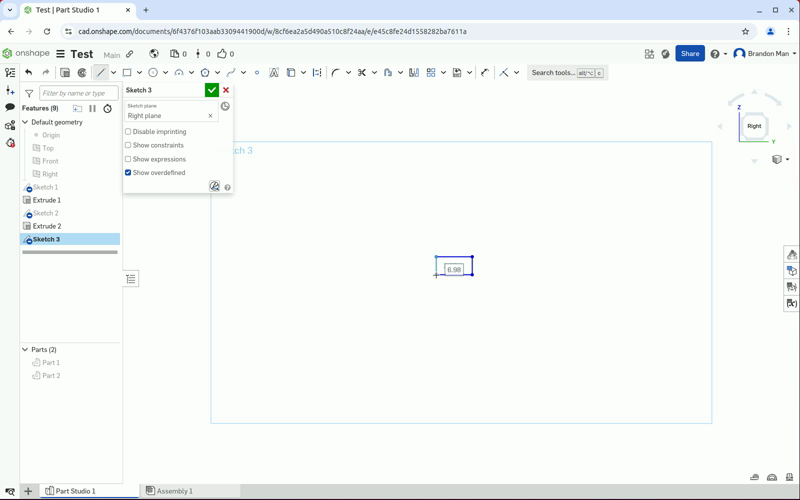
key_up(shift)
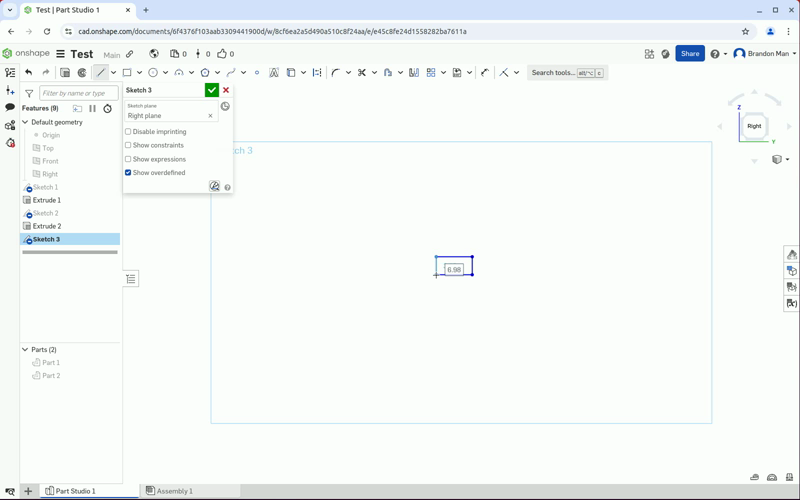
click(436, 274)
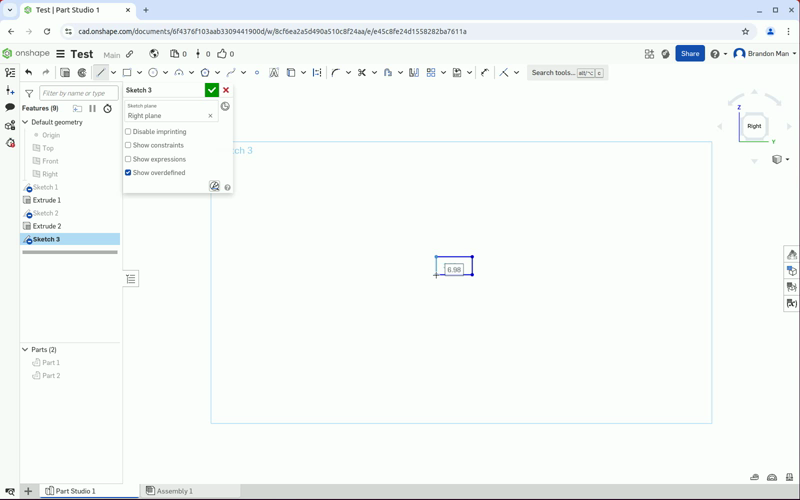
key(esc)
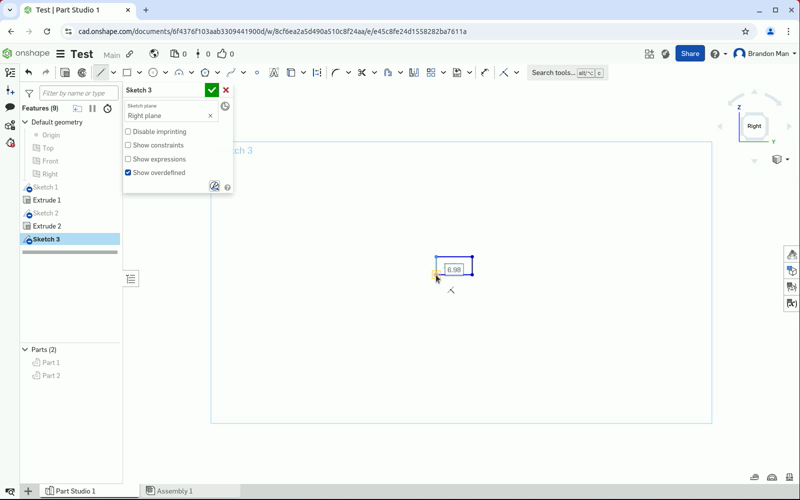
mouse_move(455, 260)
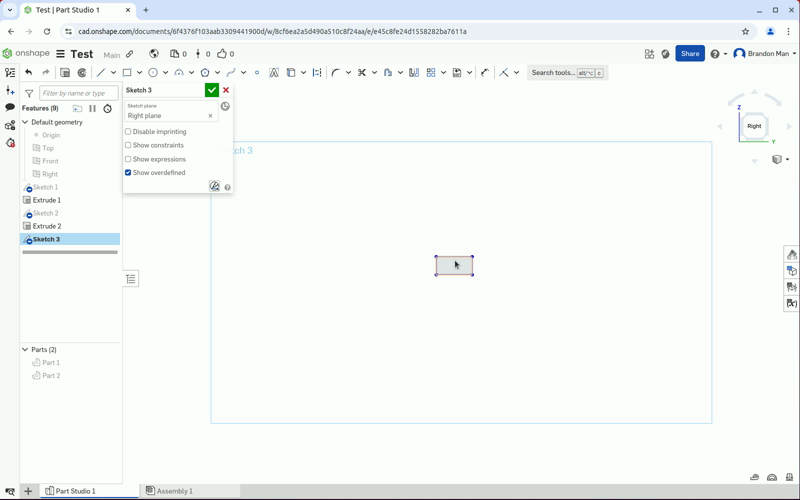
scroll(6)
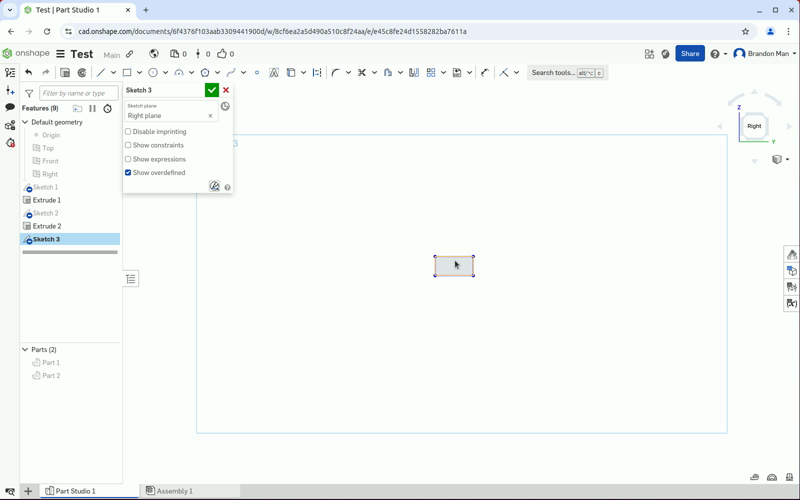
scroll(6)
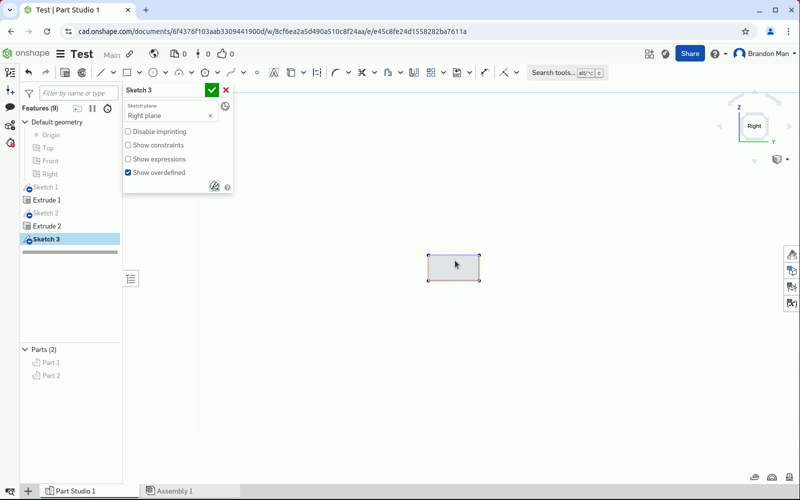
scroll(6)
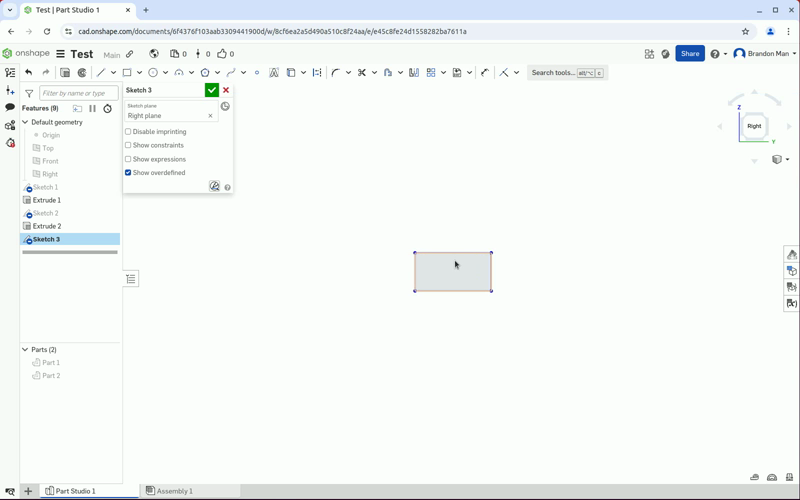
scroll(6)
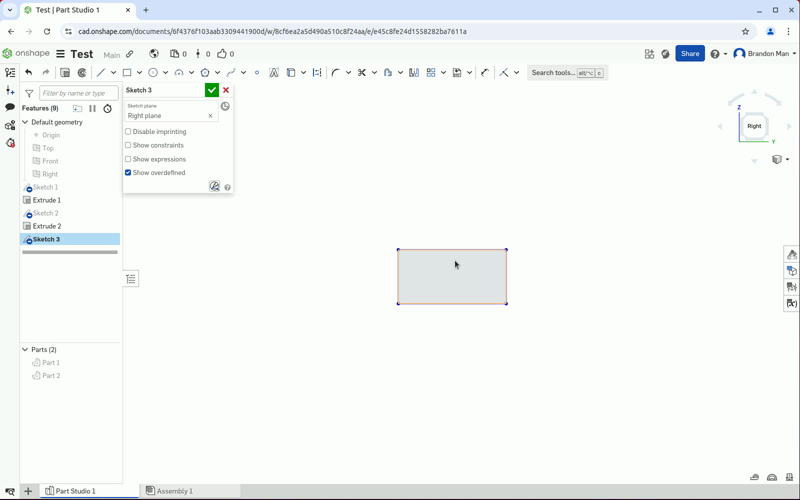
scroll(6)
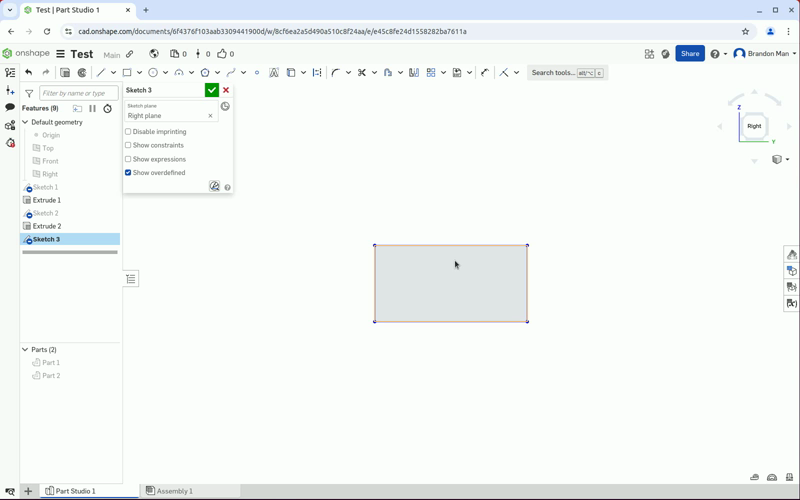
scroll(6)
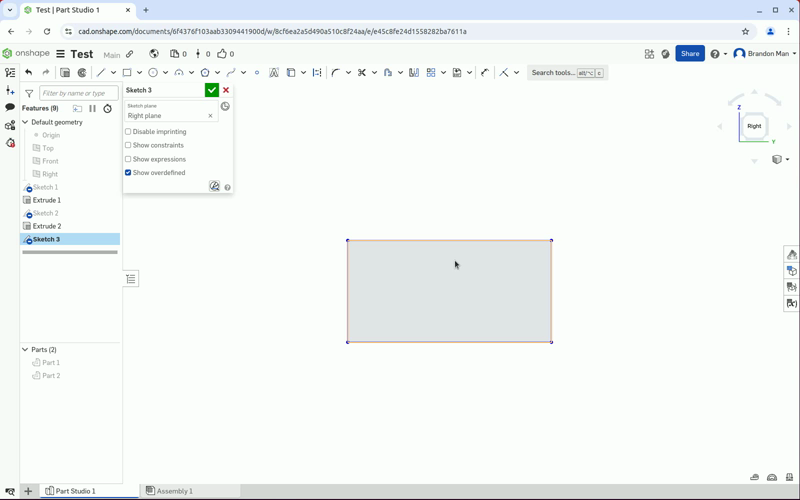
scroll(6)
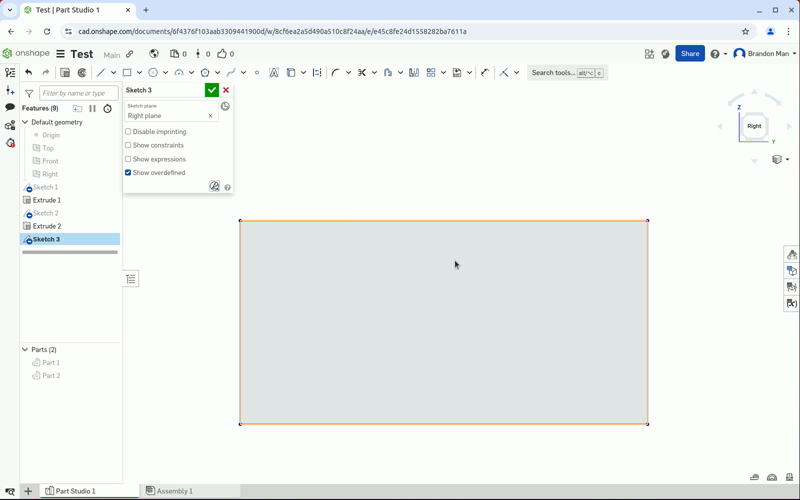
click(455, 260)
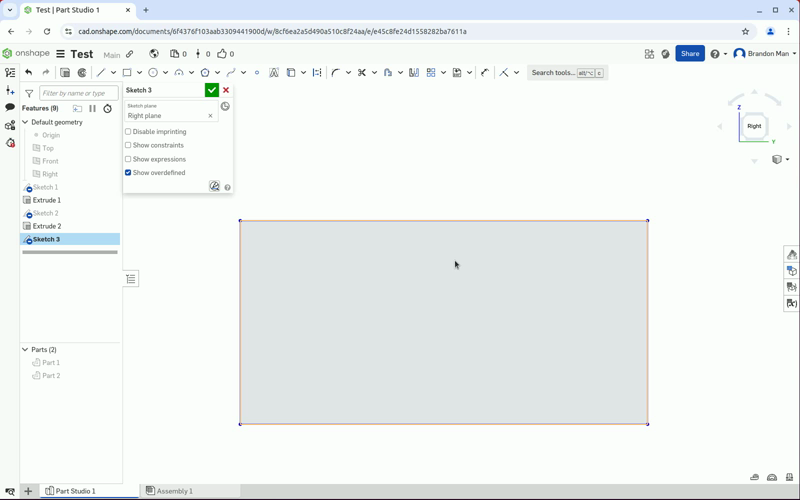
scroll(-6)
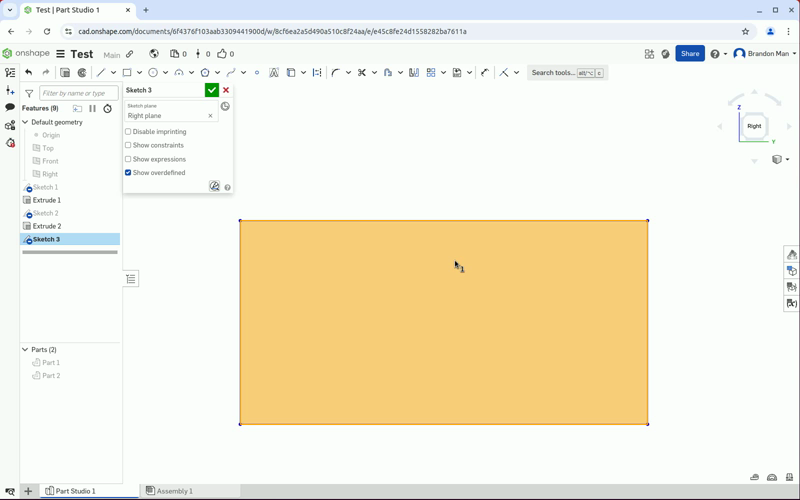
scroll(-6)
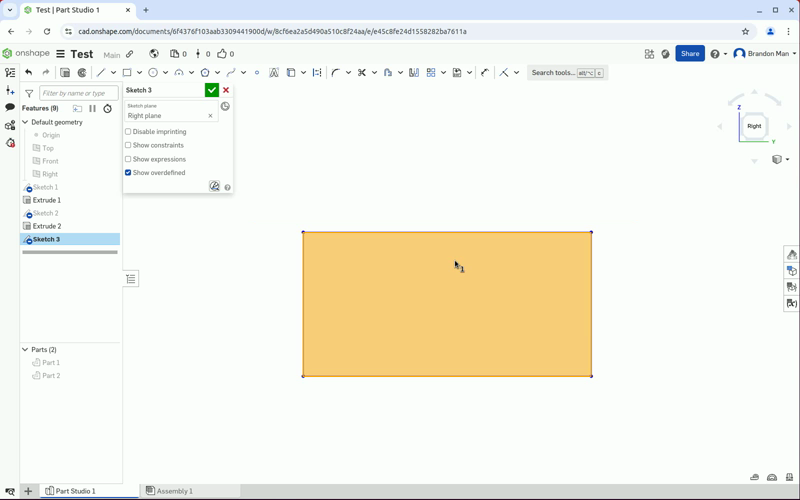
scroll(-6)
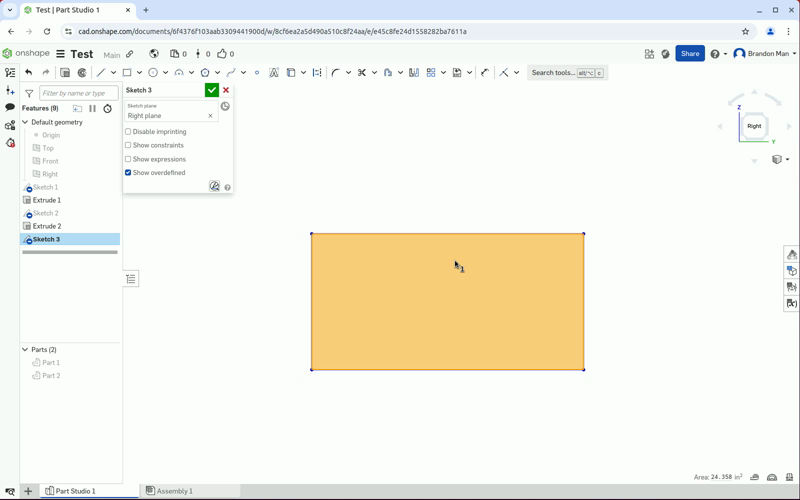
scroll(-6)
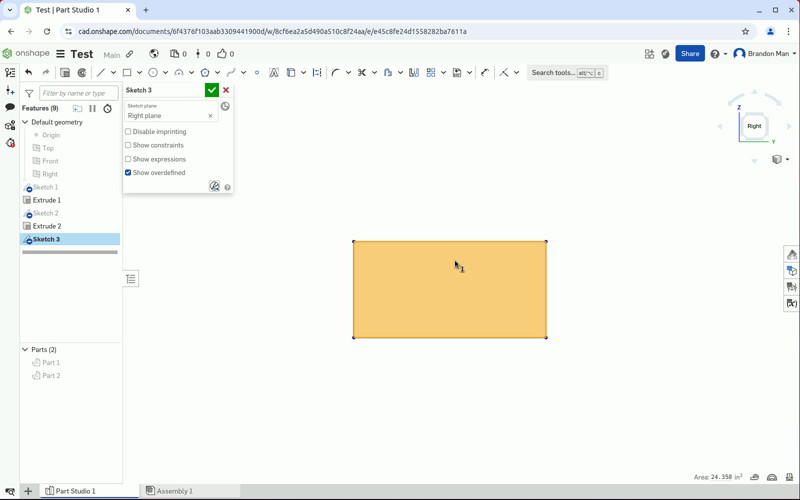
scroll(-6)
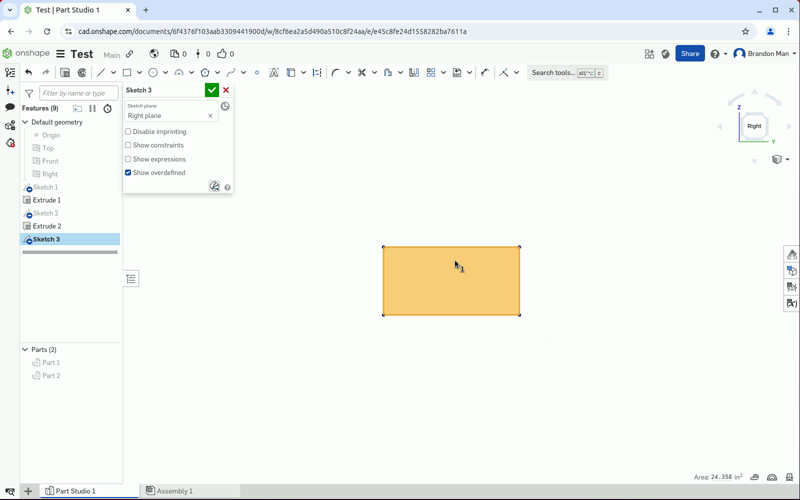
scroll(-6)
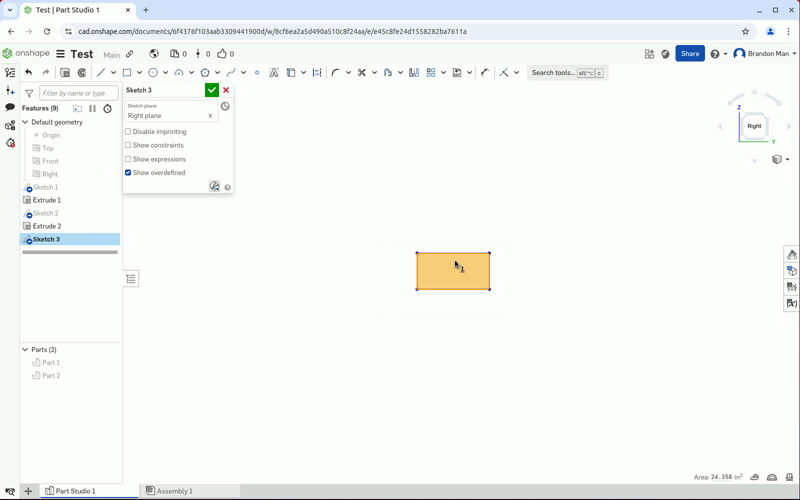
scroll(-6)
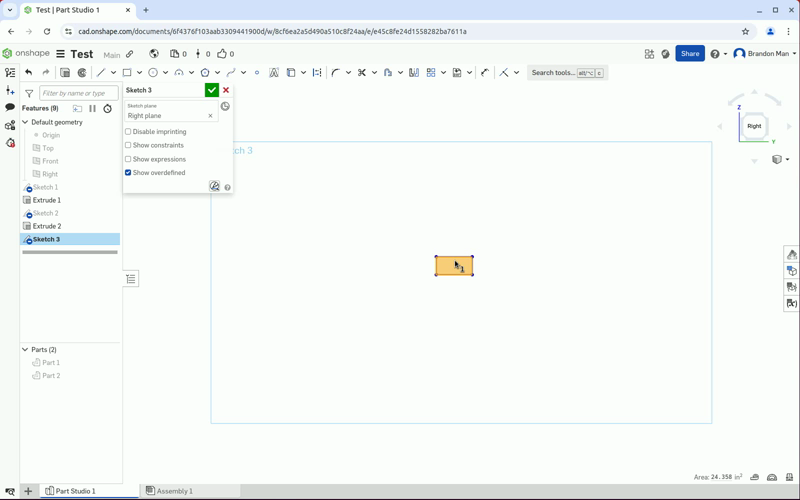
mouse_move(73, 352)
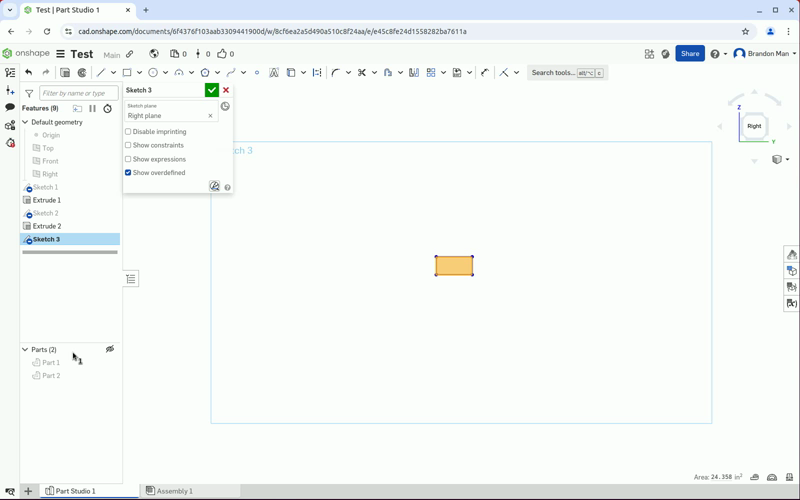
key(shift+y)
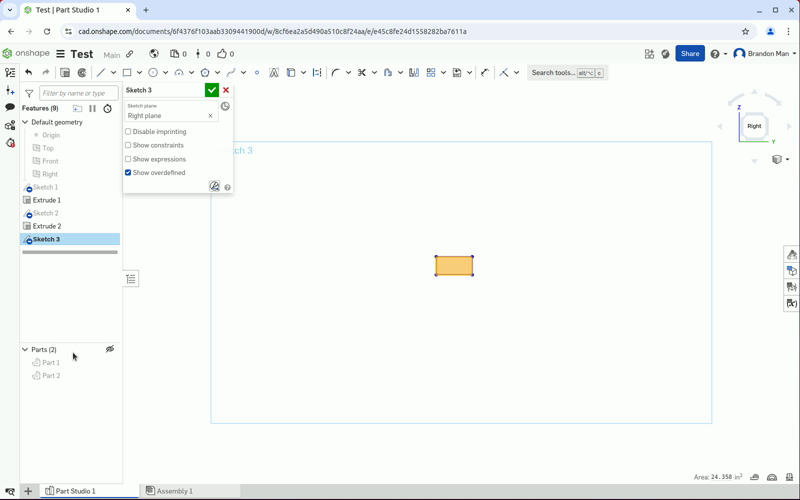
key(shift+e)
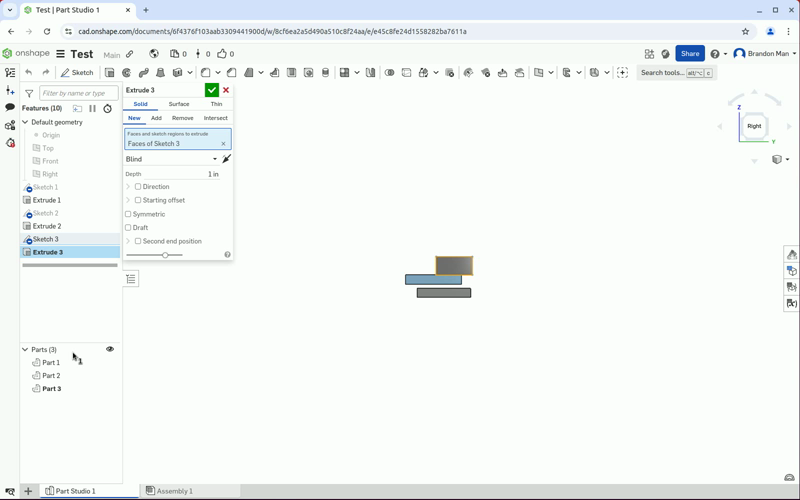
mouse_move(143, 106)
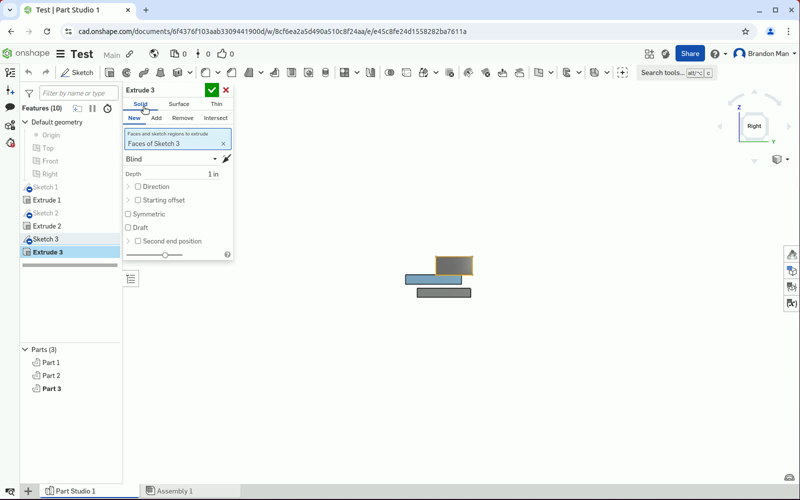
click(143, 106)
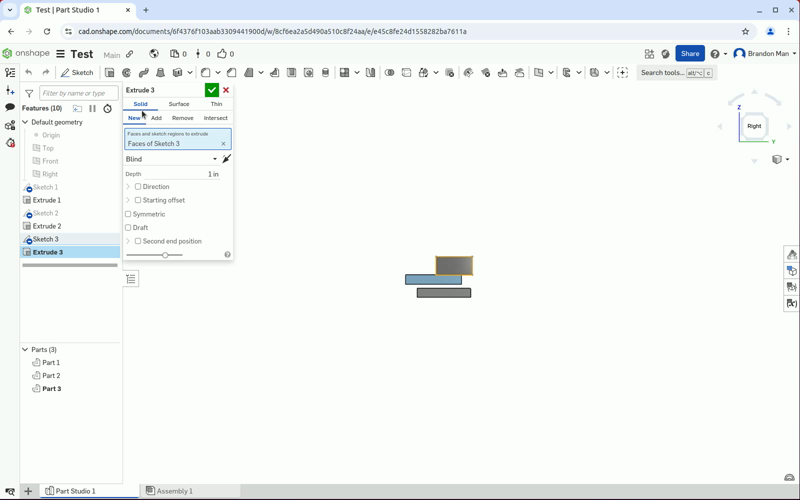
mouse_move(137, 120)
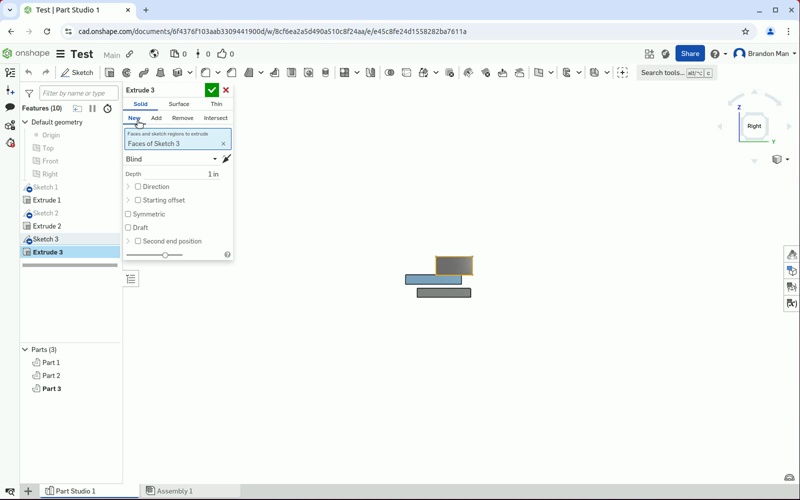
click(137, 120)
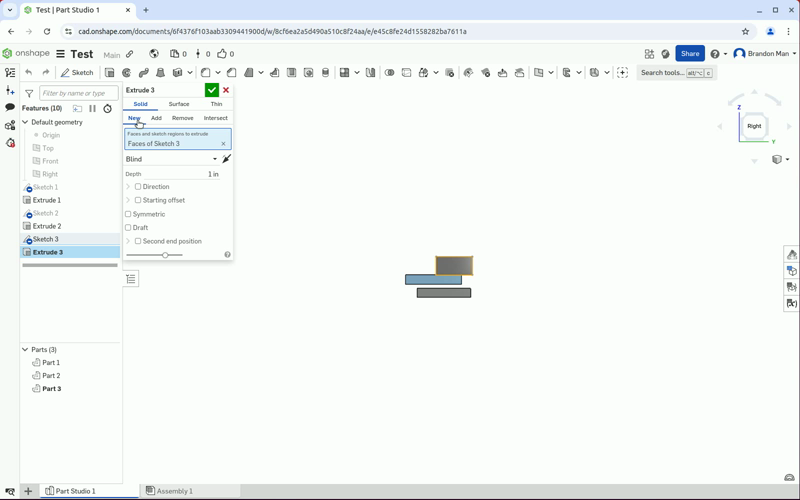
key(tab, 4)
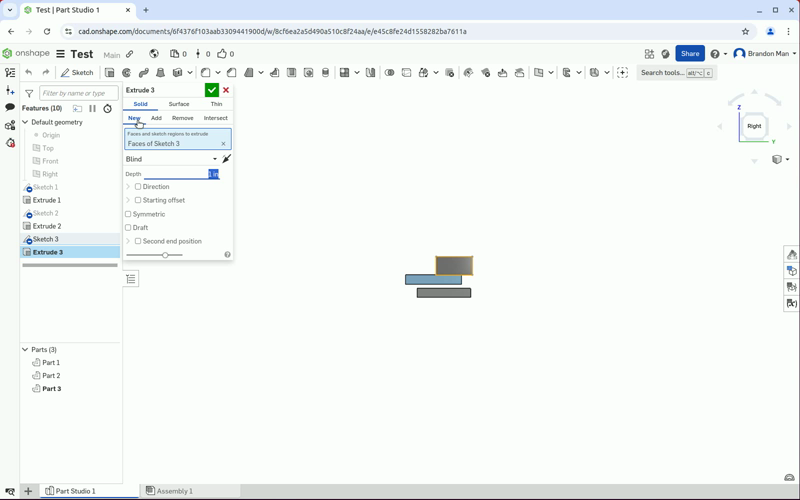
text(-0.241)
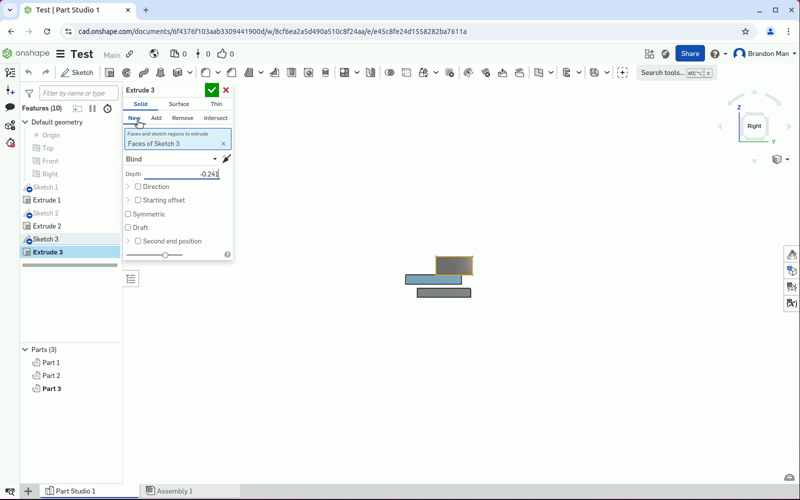
key(enter)
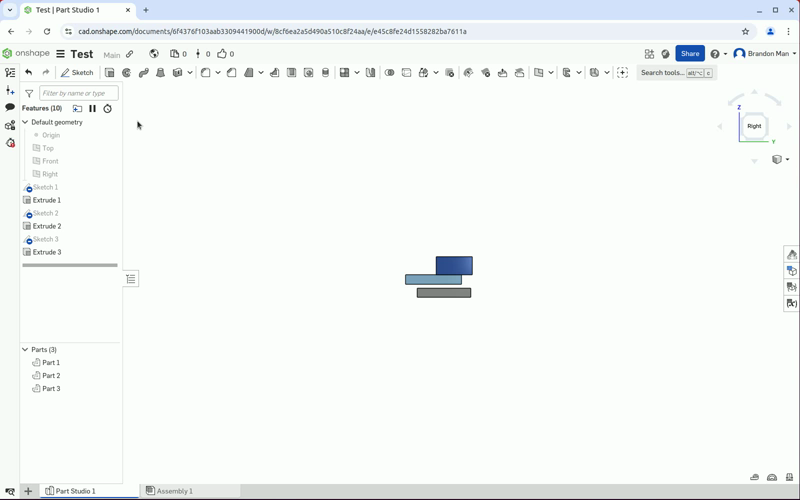
key(shift+h)
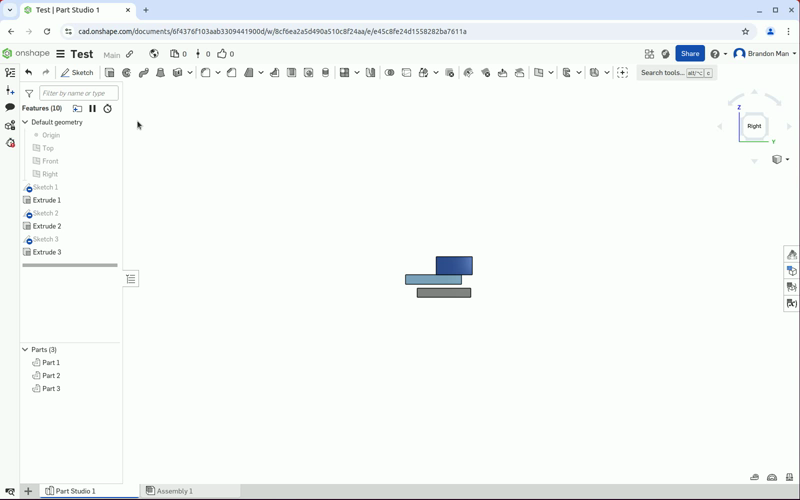
key(shift+h)
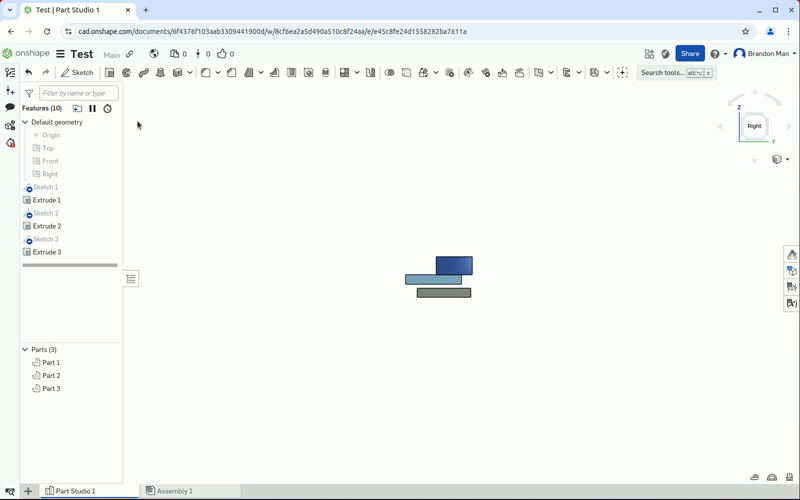
mouse_move(73, 189)
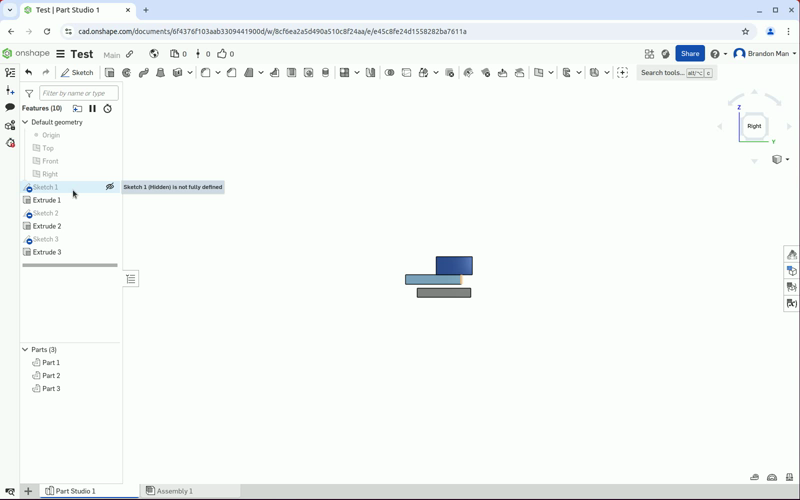
click(73, 189)
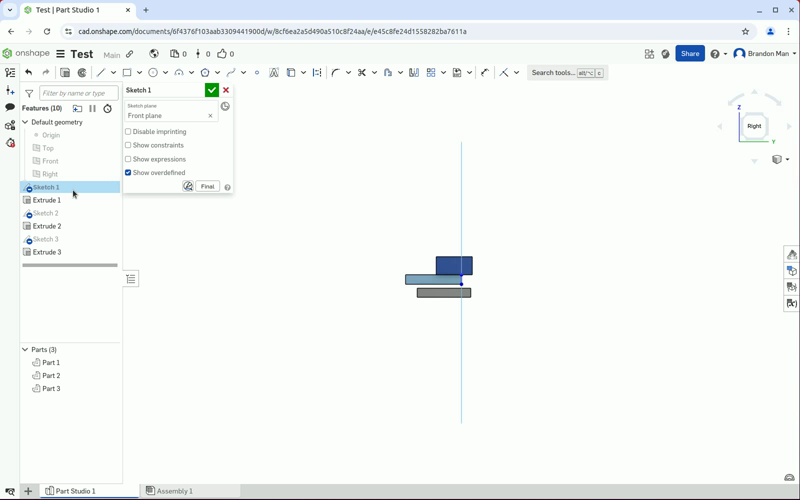
mouse_move(229, 92)
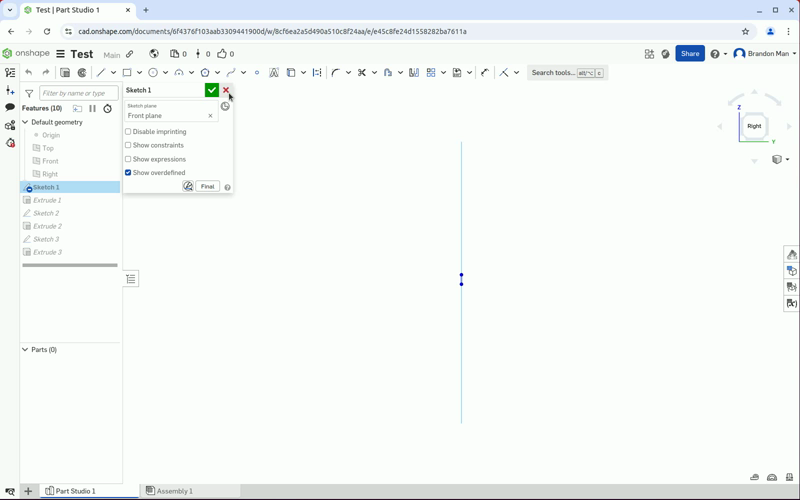
click(229, 92)
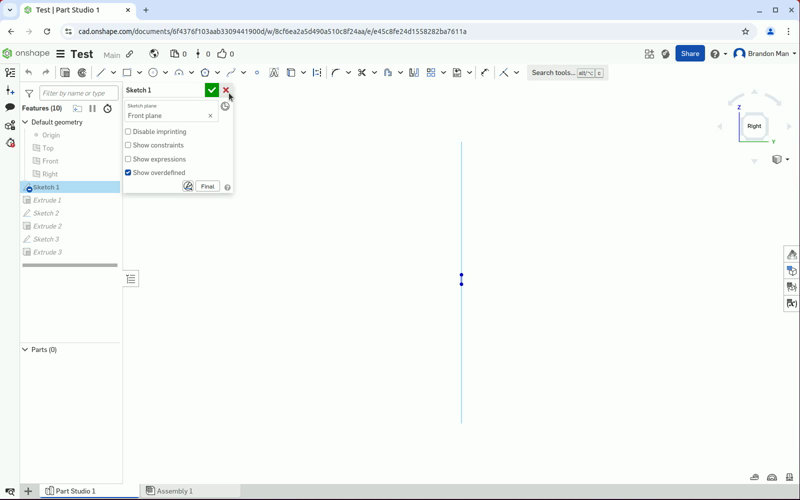
key(shift+s)
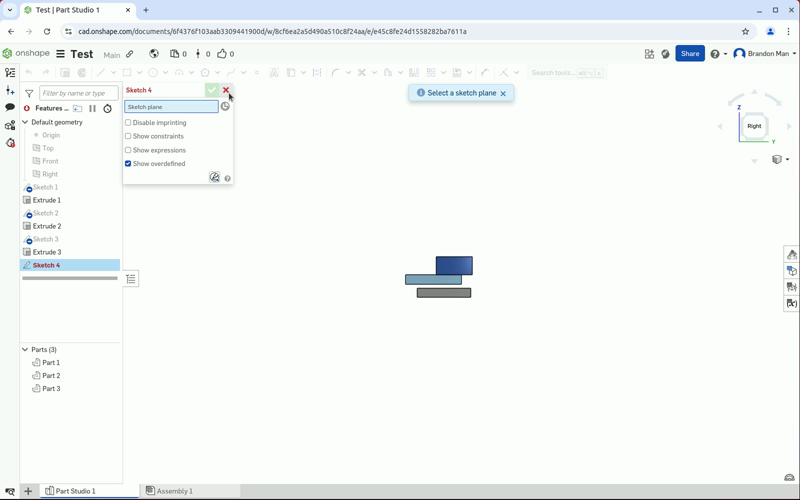
mouse_move(73, 176)
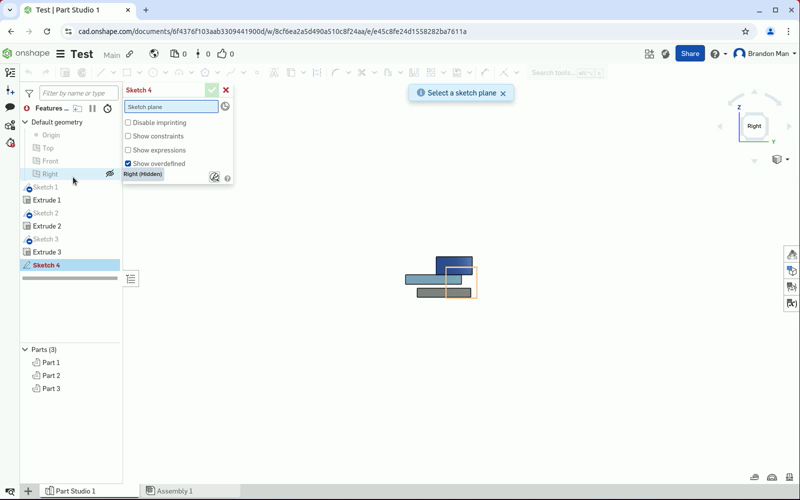
click(73, 176)
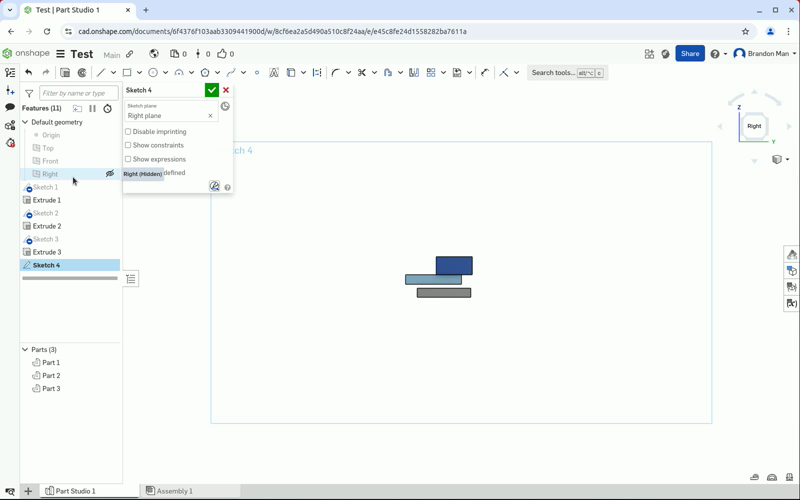
mouse_move(73, 352)
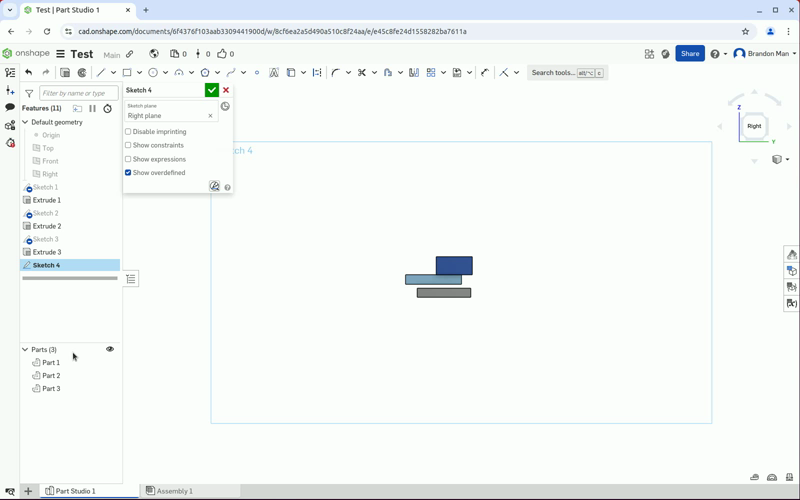
key(y)
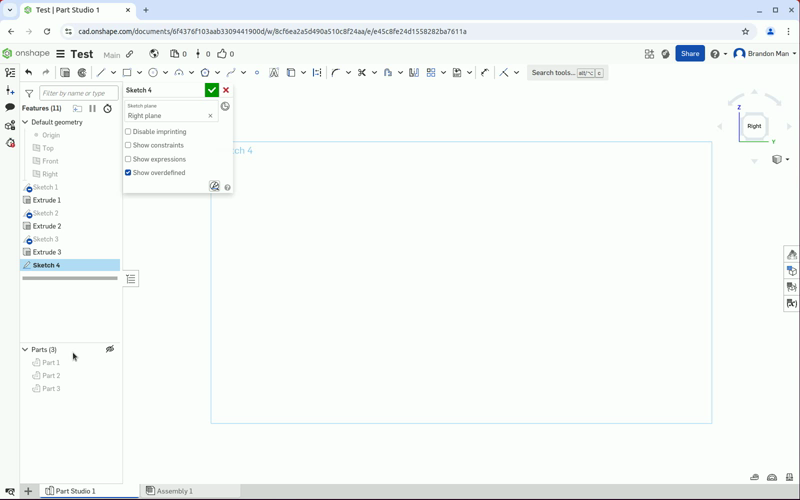
key(l)
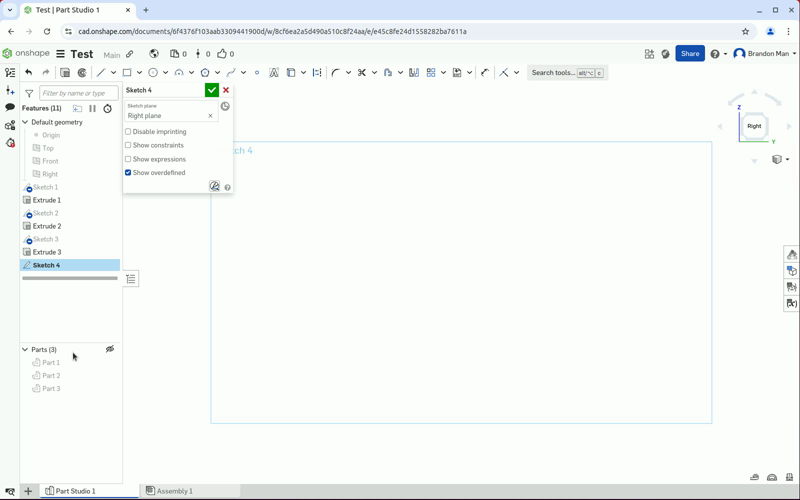
key_down(shift)
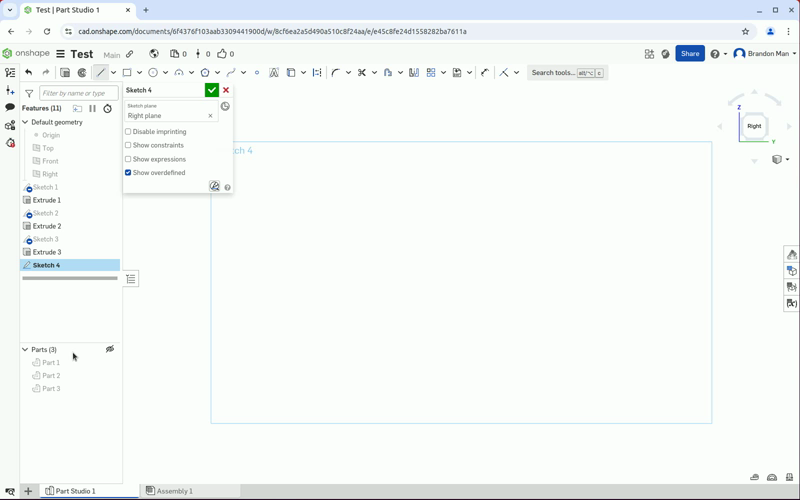
mouse_move(485, 332)
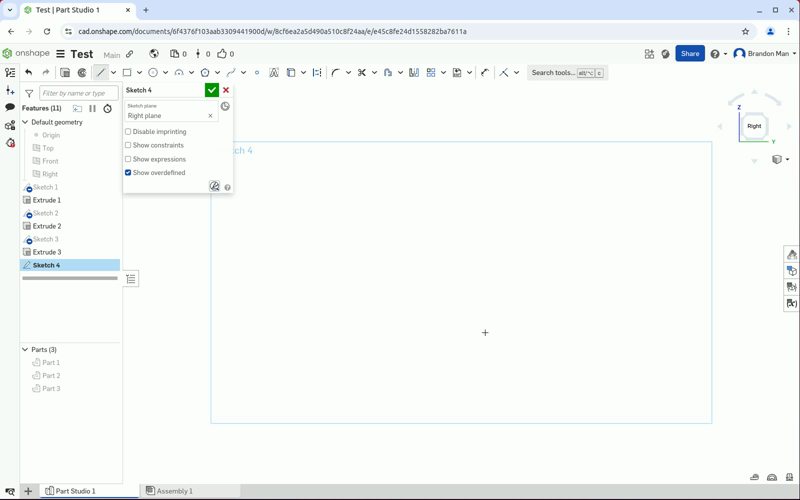
click(485, 332)
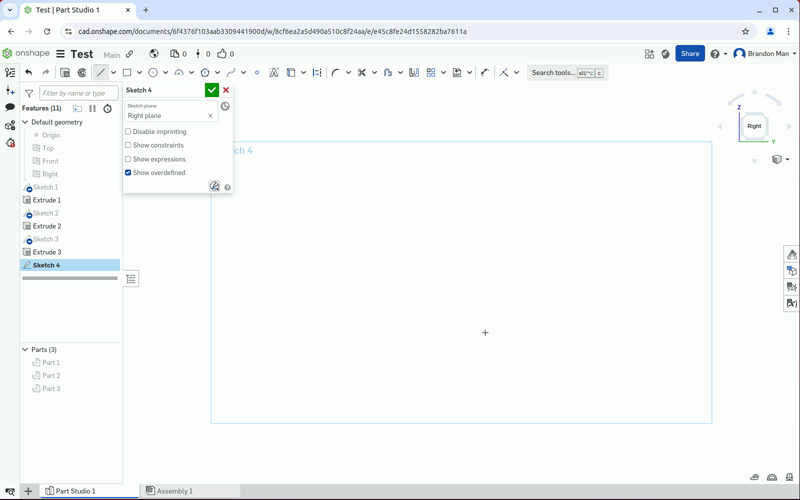
key_up(shift)
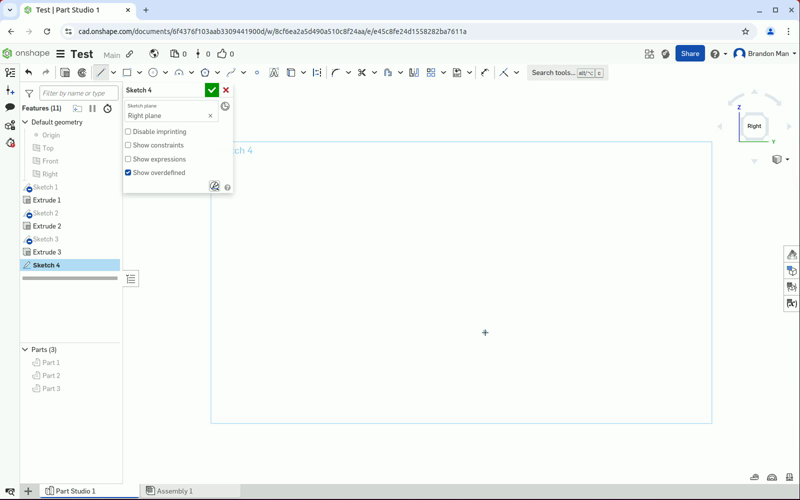
key_down(shift)
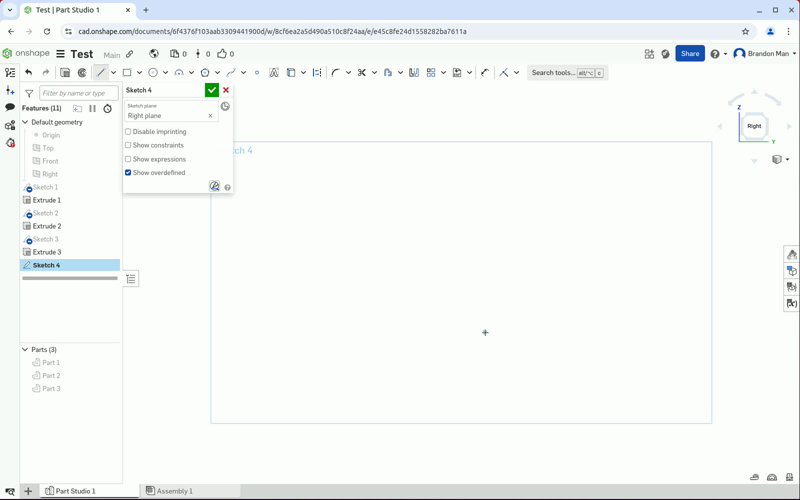
mouse_move(573, 332)
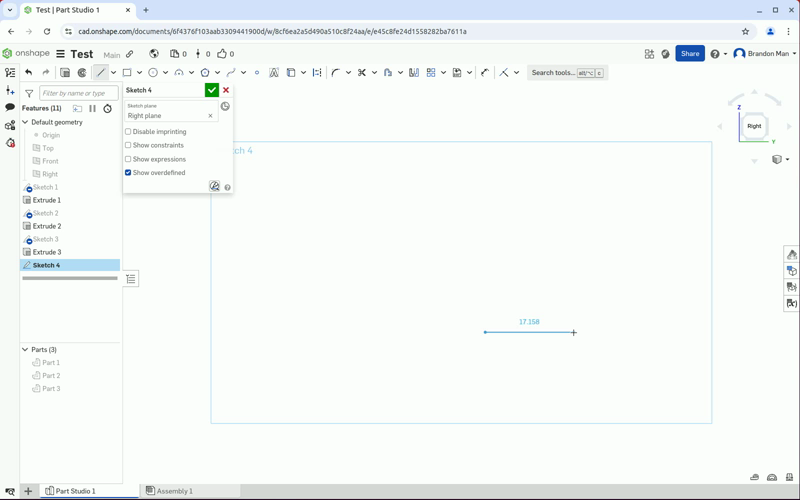
click(573, 332)
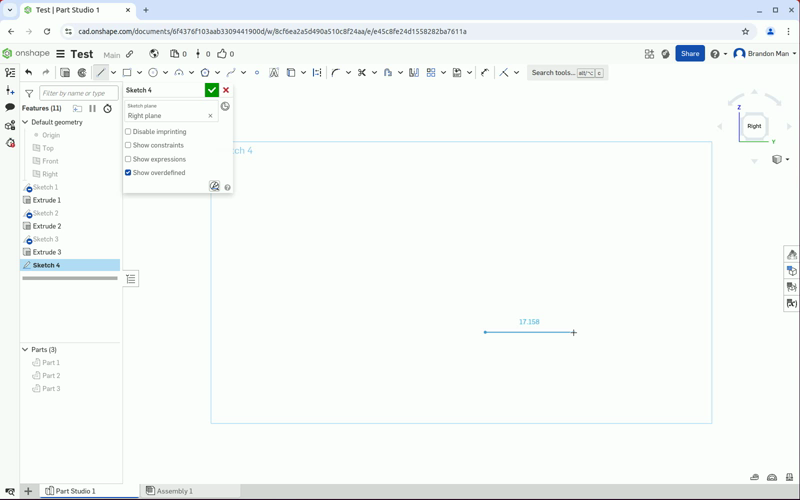
key_up(shift)
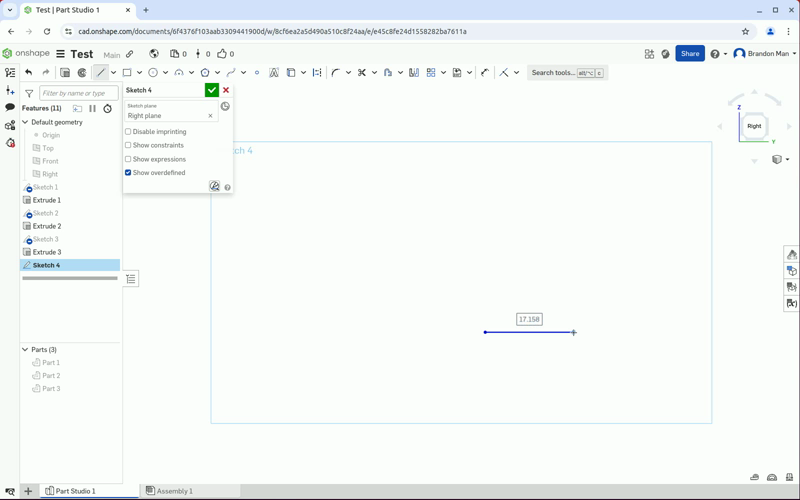
key_down(shift)
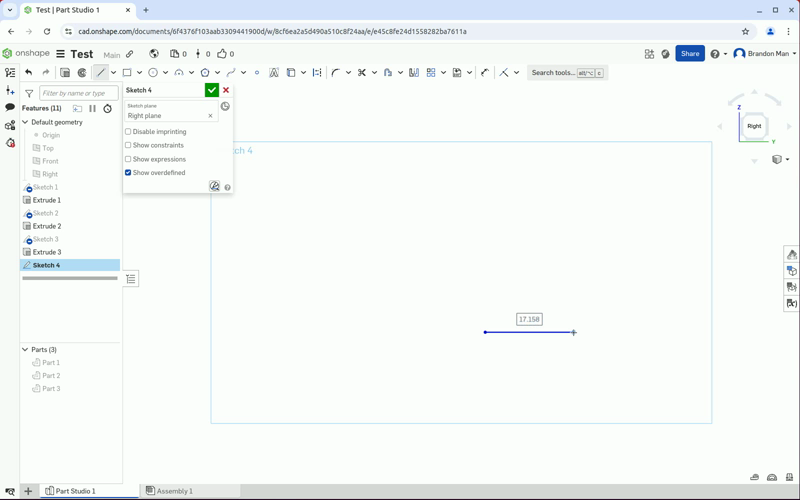
mouse_move(589, 332)
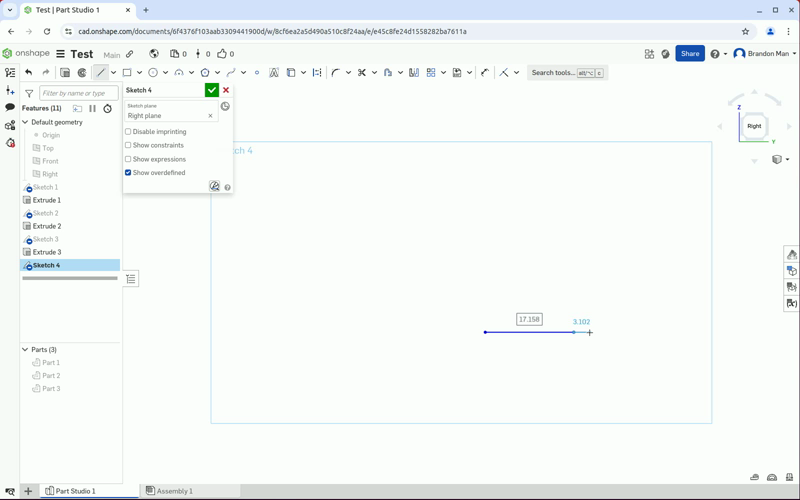
mouse_move(573, 276)
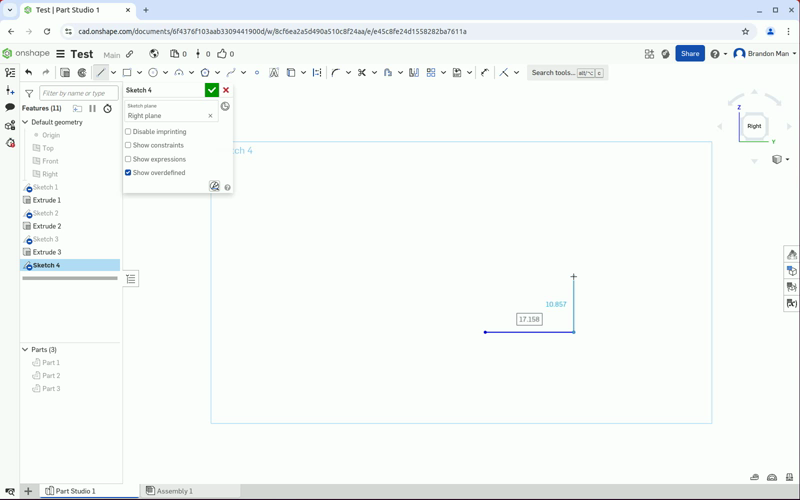
click(573, 276)
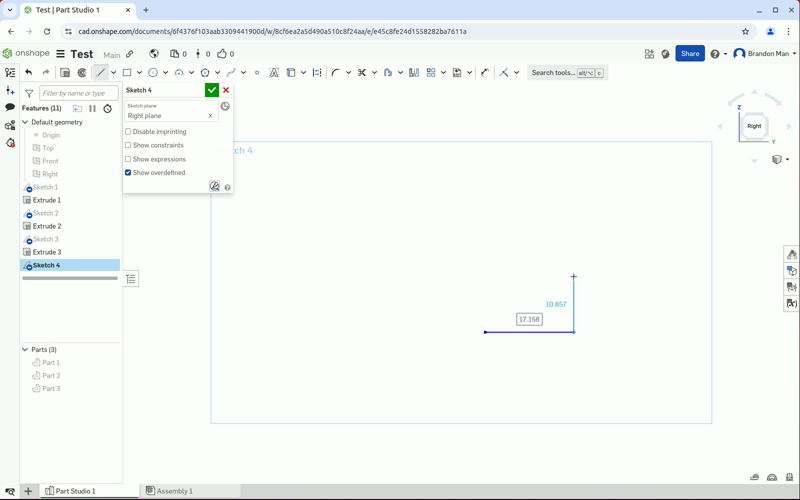
key_up(shift)
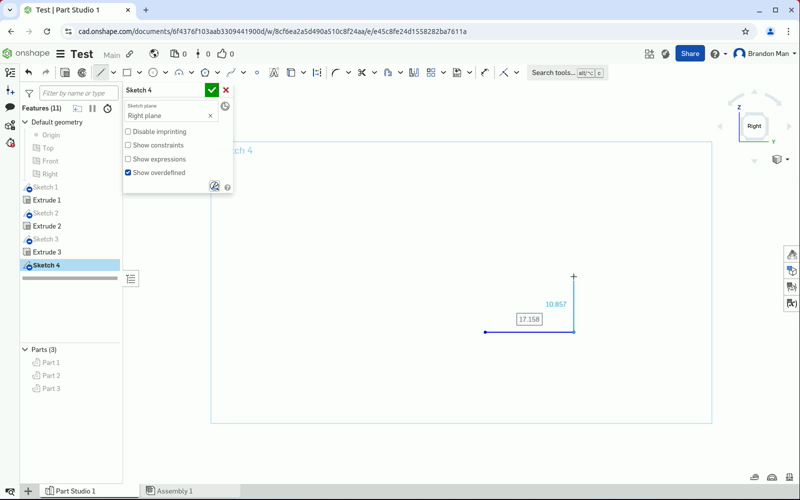
key_down(shift)
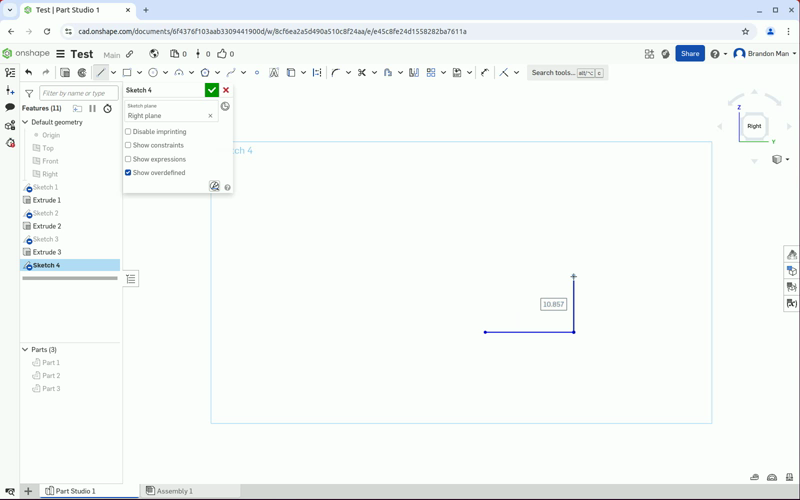
mouse_move(485, 276)
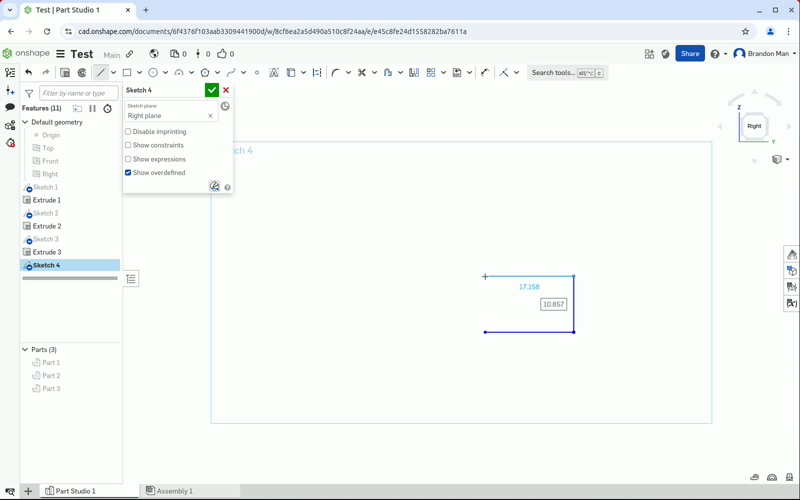
click(485, 276)
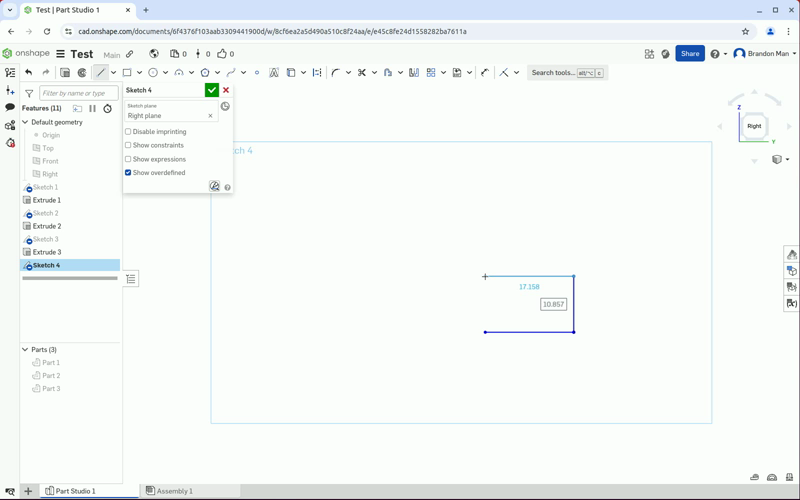
key_up(shift)
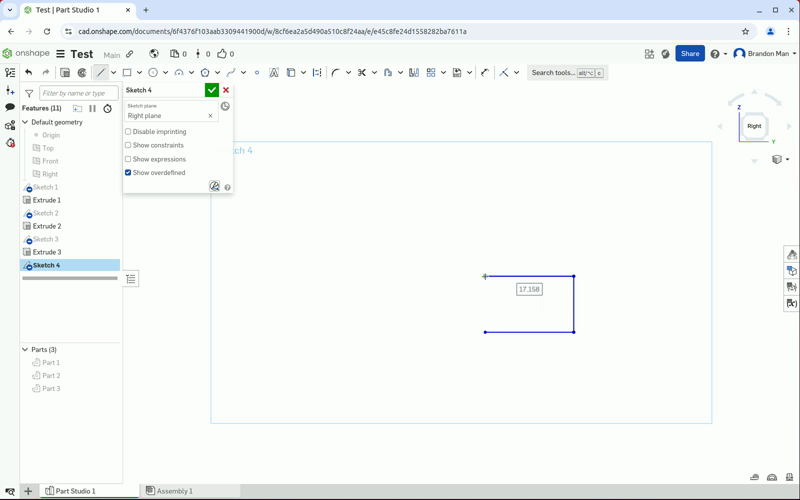
mouse_move(515, 276)
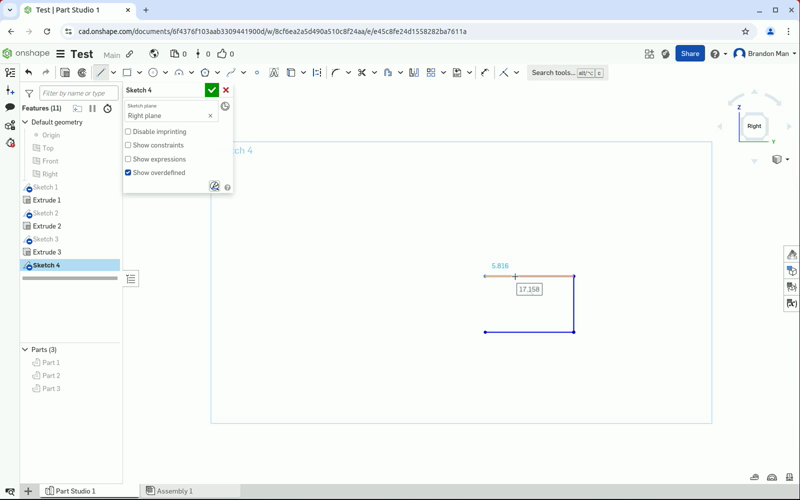
key_down(shift)
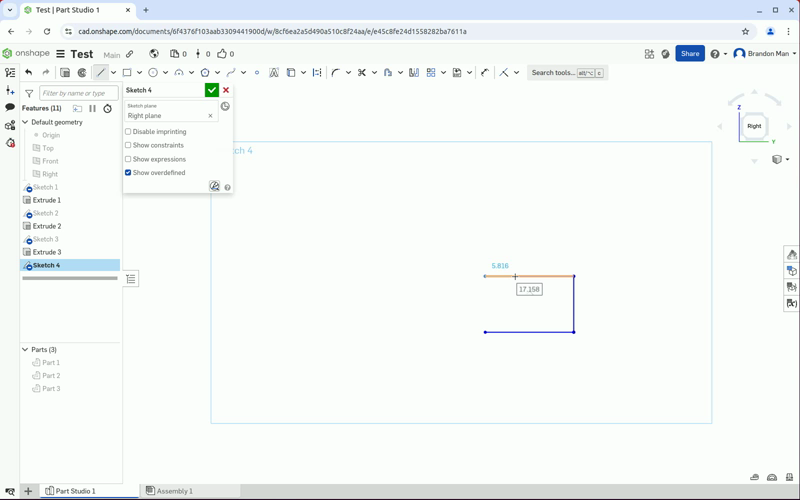
mouse_move(485, 332)
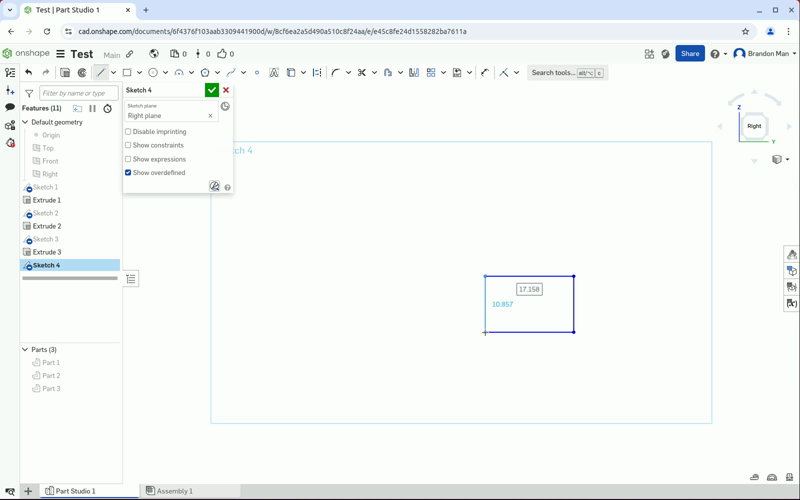
key_up(shift)
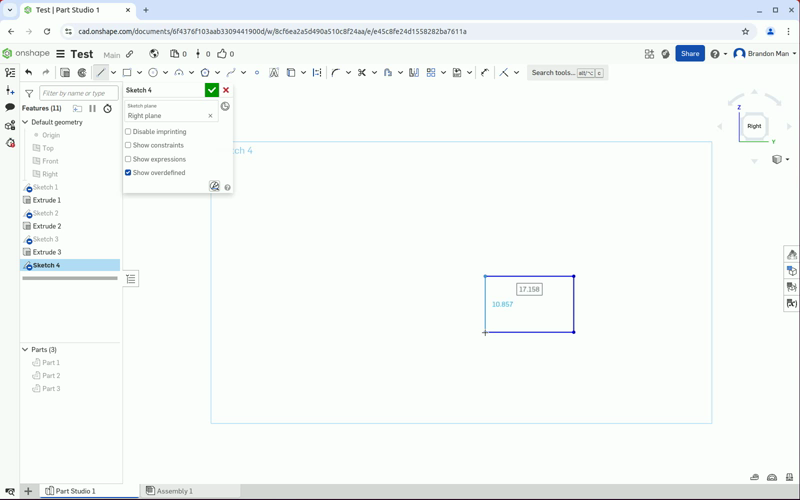
click(485, 332)
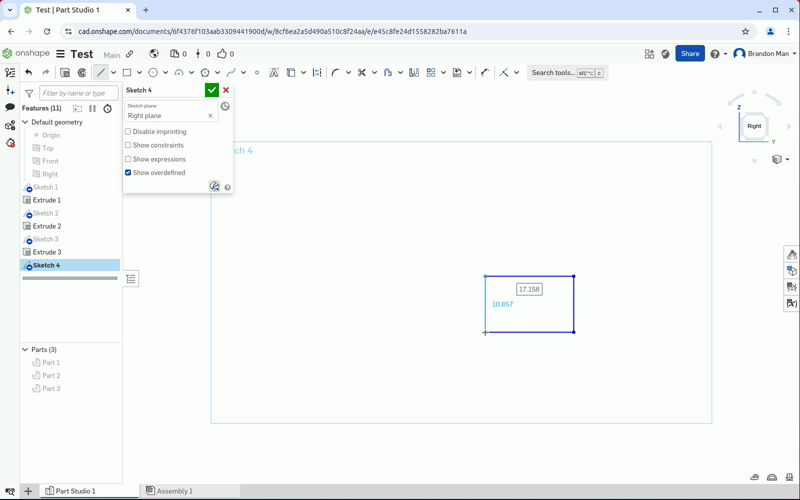
key(esc)
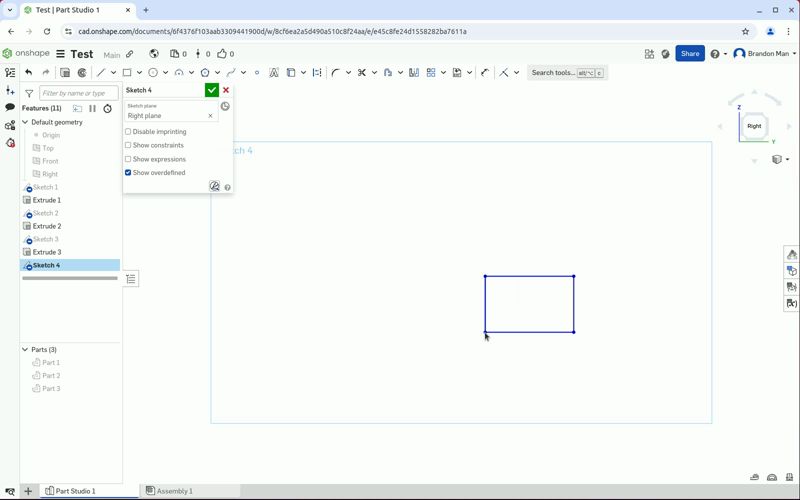
mouse_move(504, 291)
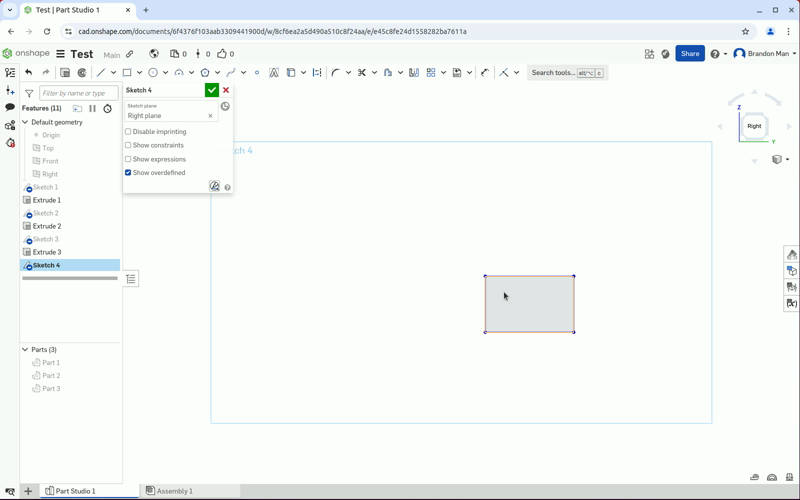
click(504, 291)
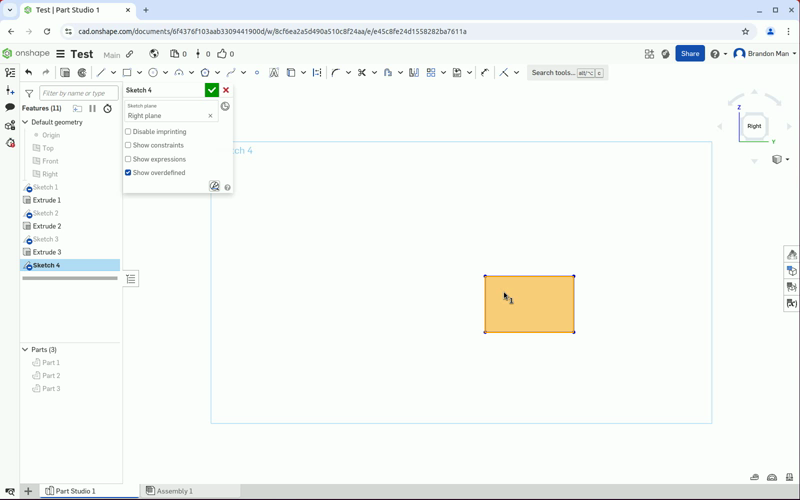
mouse_move(73, 352)
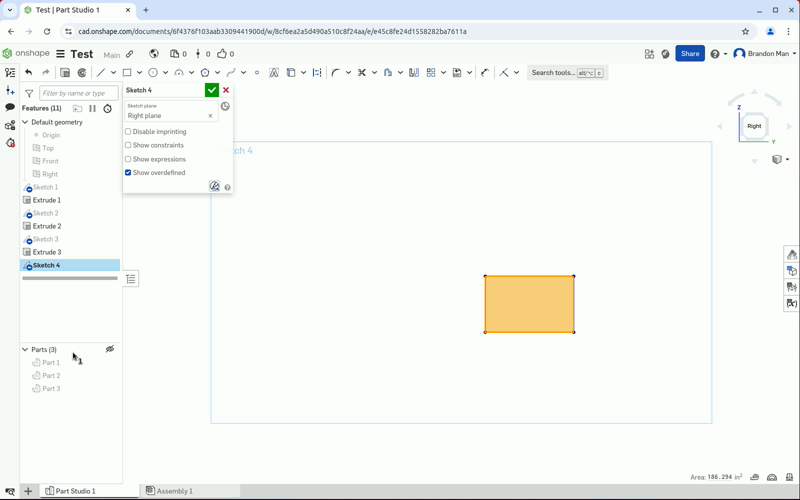
key(shift+y)
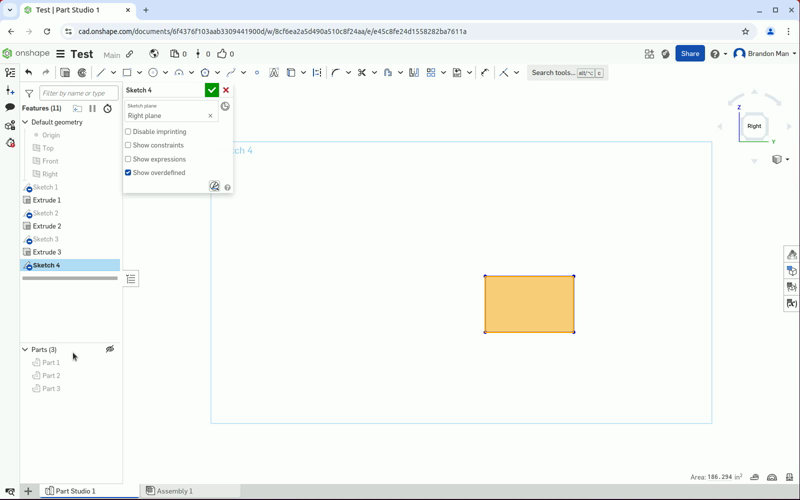
key(shift+e)
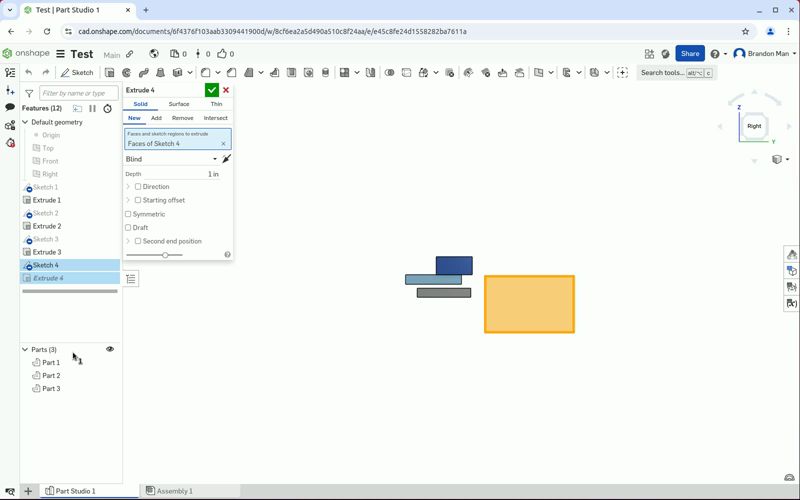
mouse_move(143, 106)
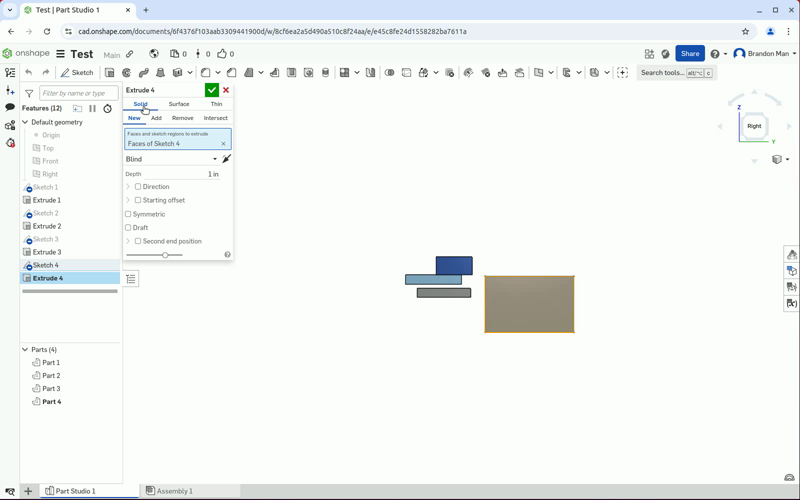
click(143, 106)
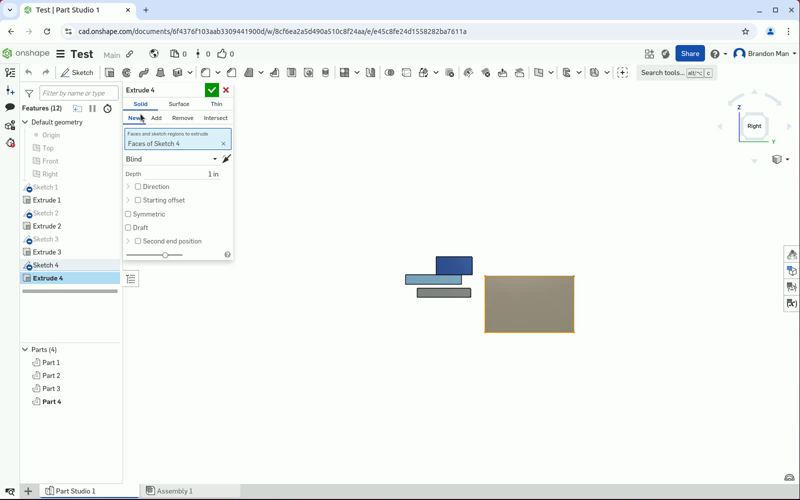
mouse_move(137, 120)
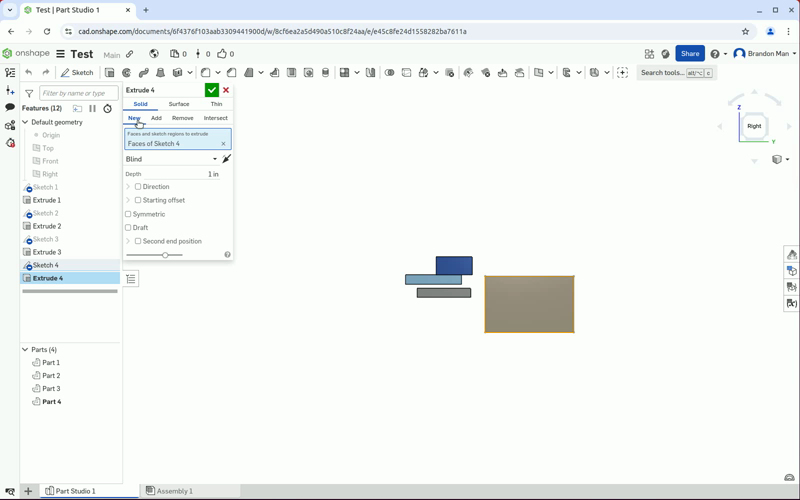
click(137, 120)
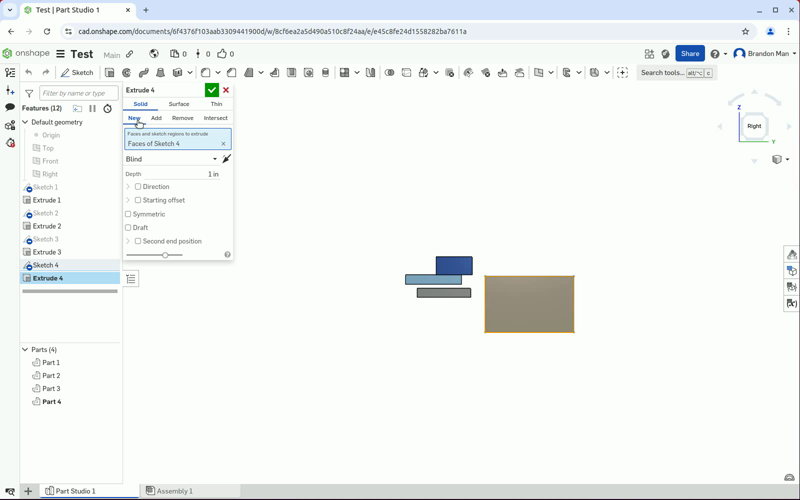
key(tab, 4)
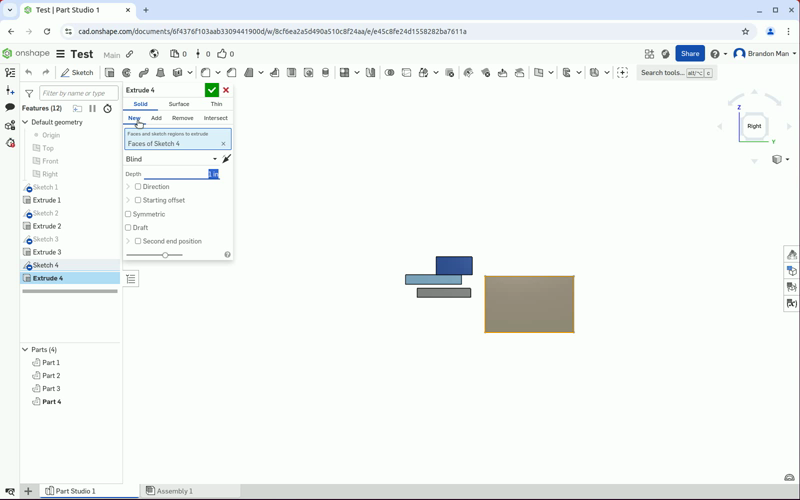
text(1.204)
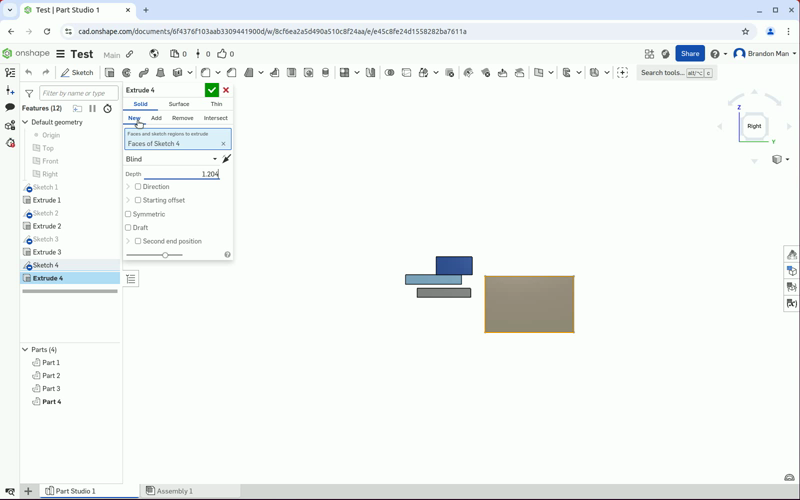
key(enter)
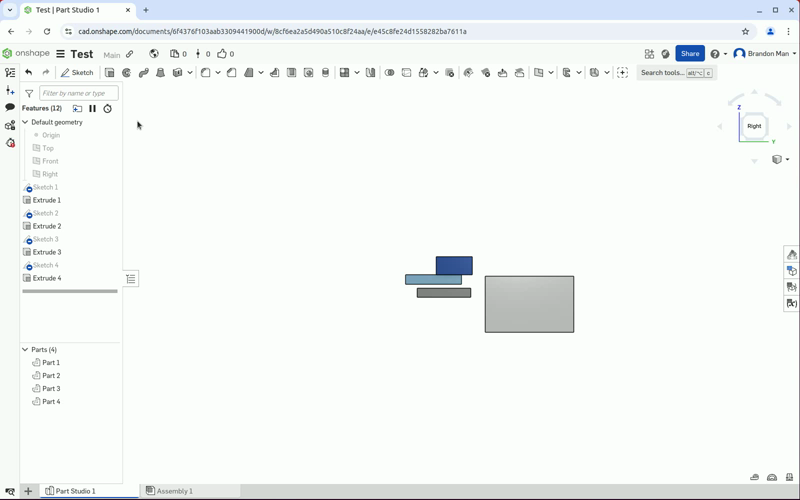
key(shift+h)
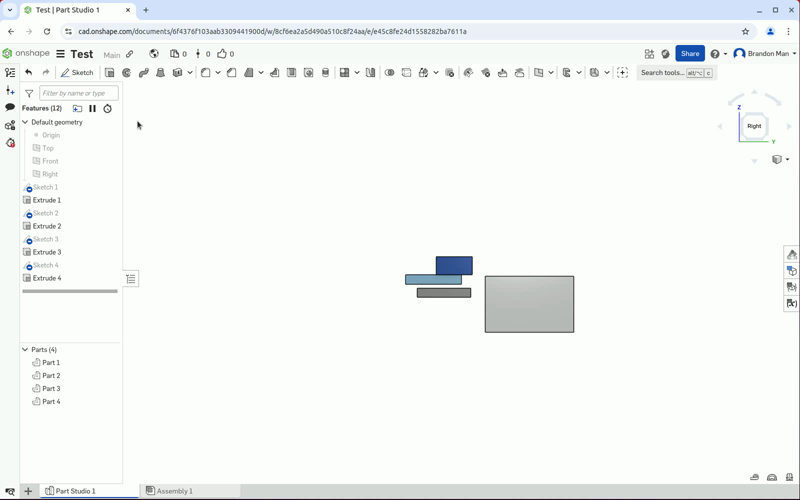
key(shift+h)
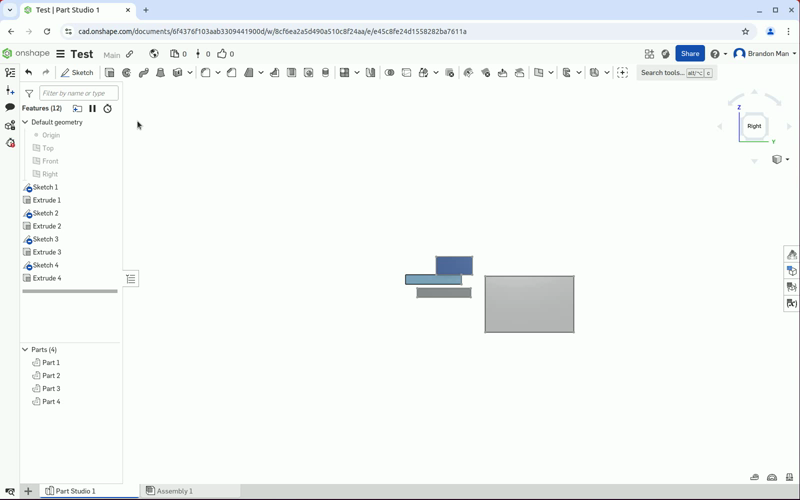
key(shift+7)
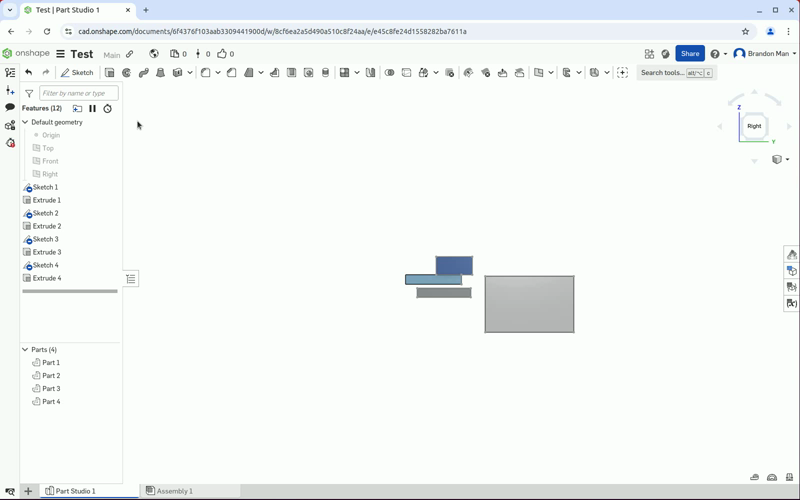
key(right, 2)
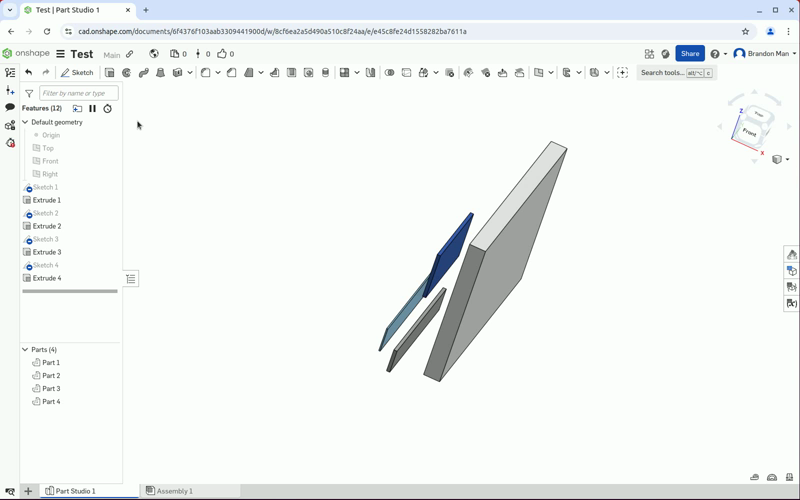
key(down, 2)
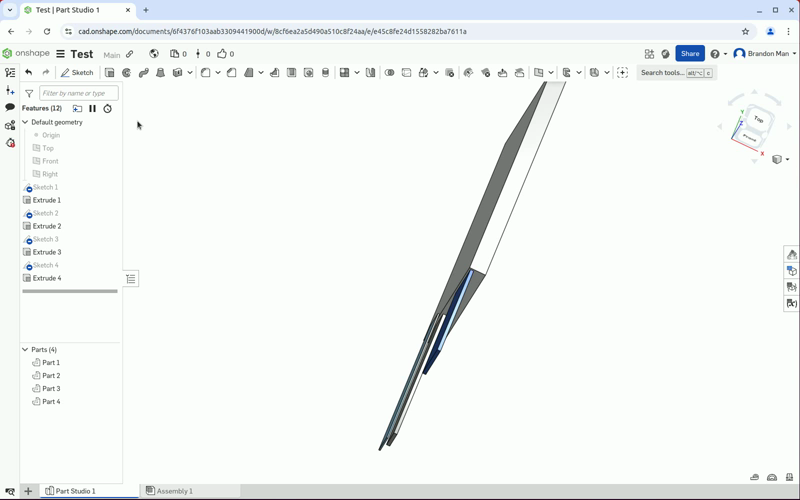
key(up, 2)
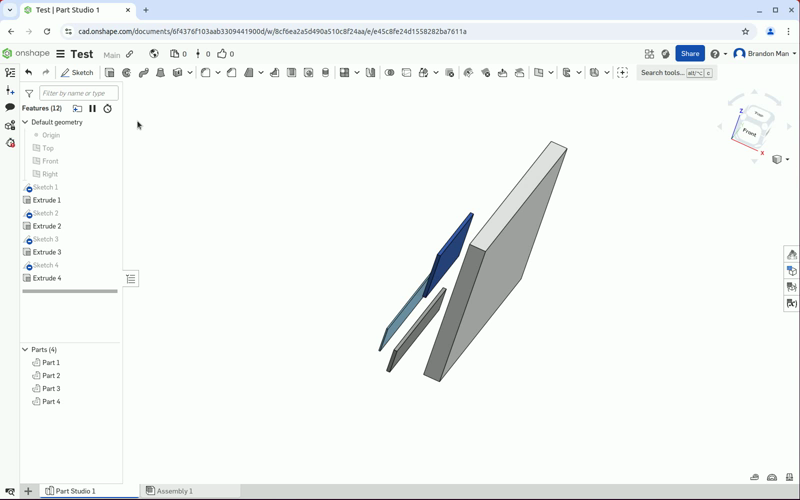
key(left, 2)
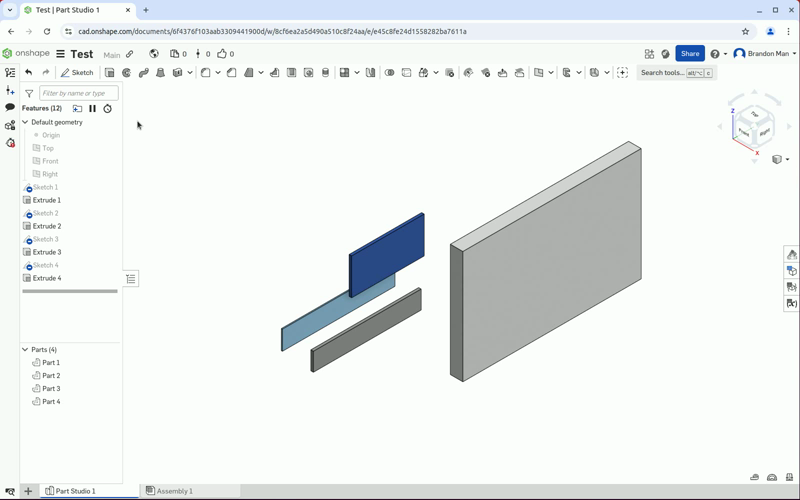
mouse_move(73, 189)
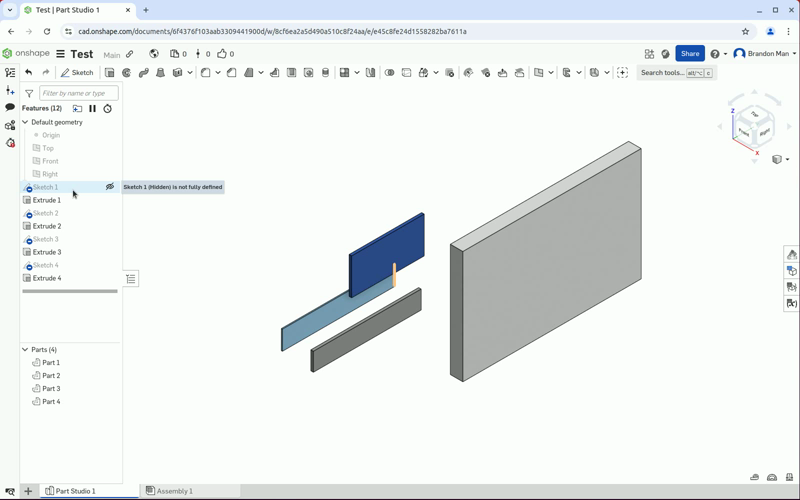
click(73, 189)